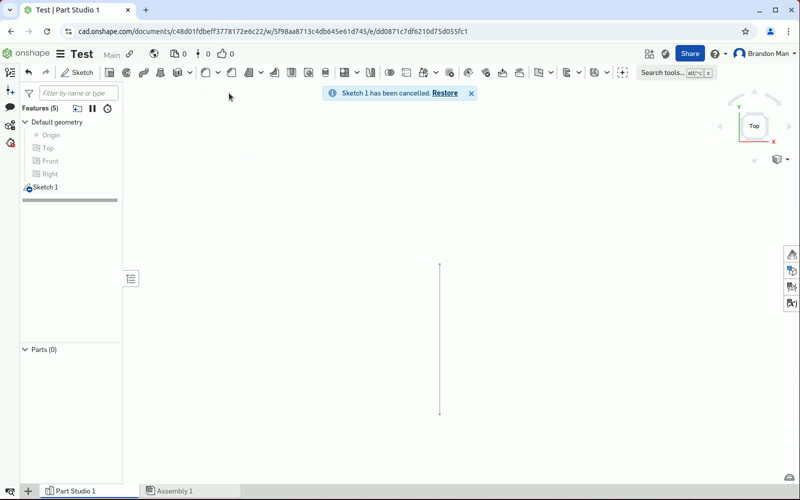
key(shift+h)
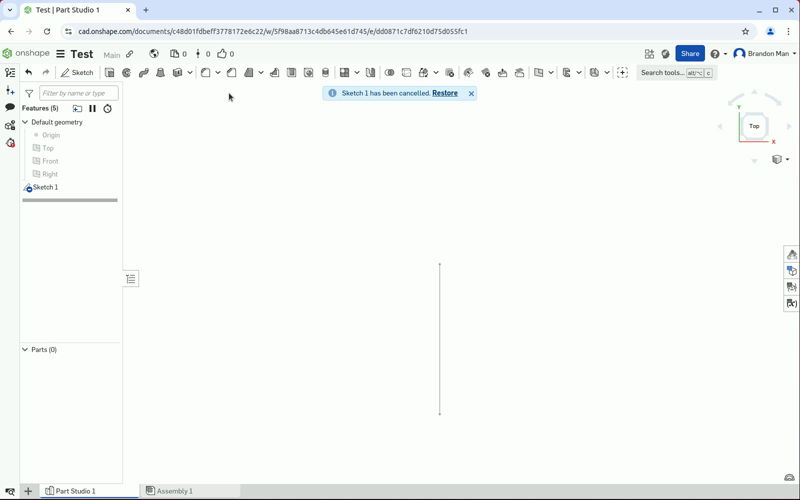
key(shift+s)
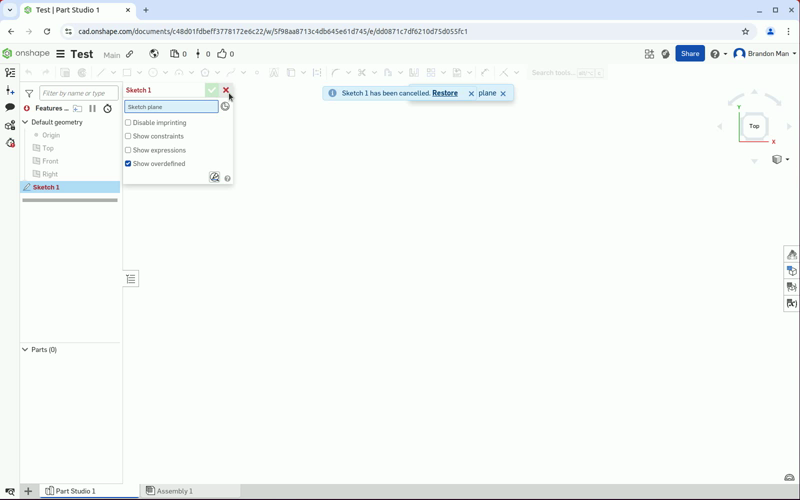
mouse_move(73, 150)
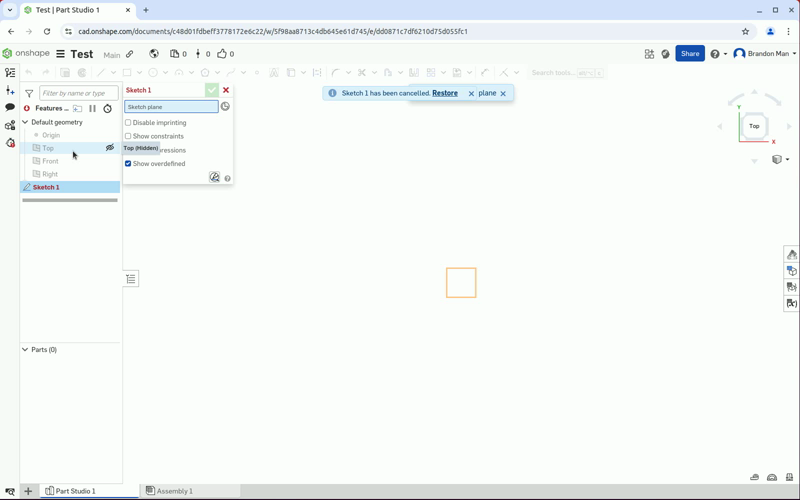
click(73, 150)
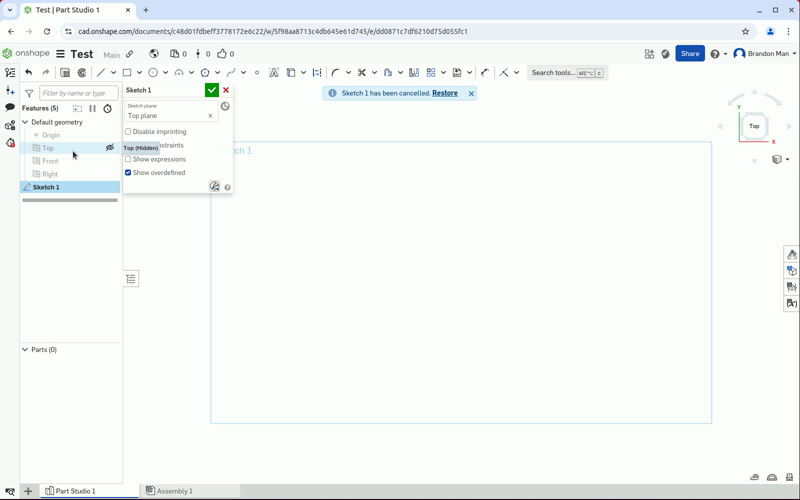
mouse_move(73, 352)
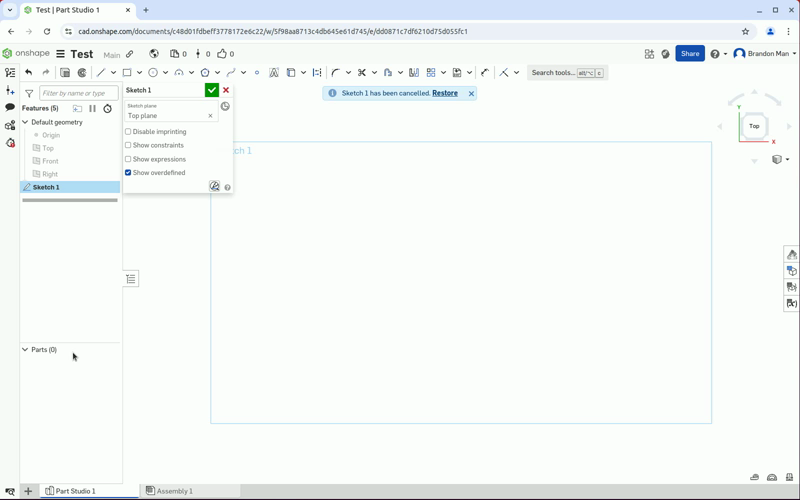
key(y)
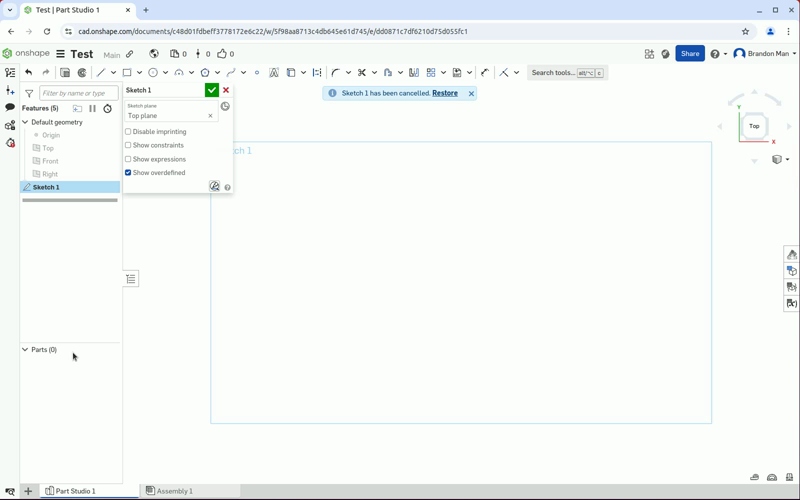
key(l)
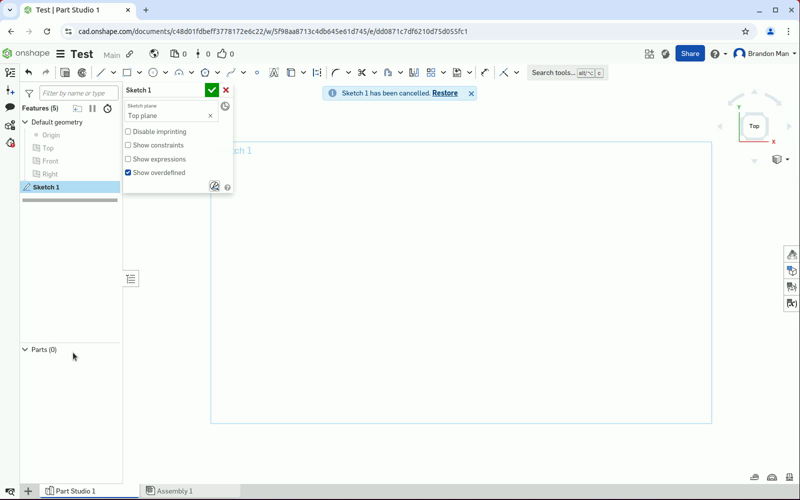
key_down(shift)
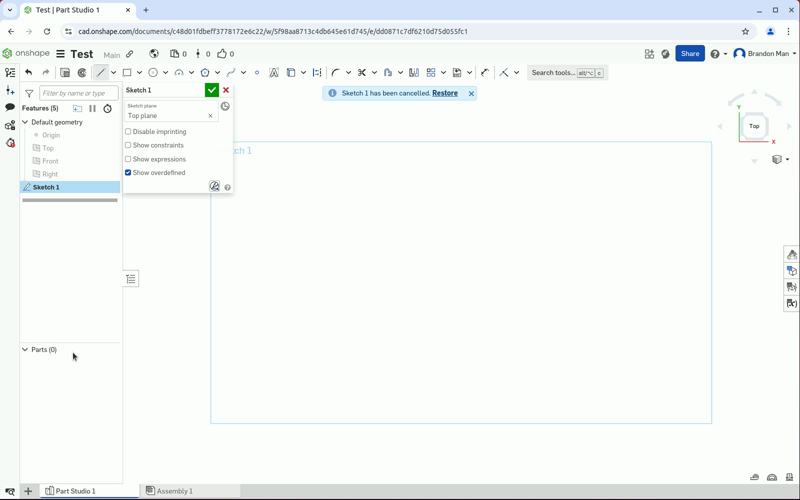
mouse_move(348, 328)
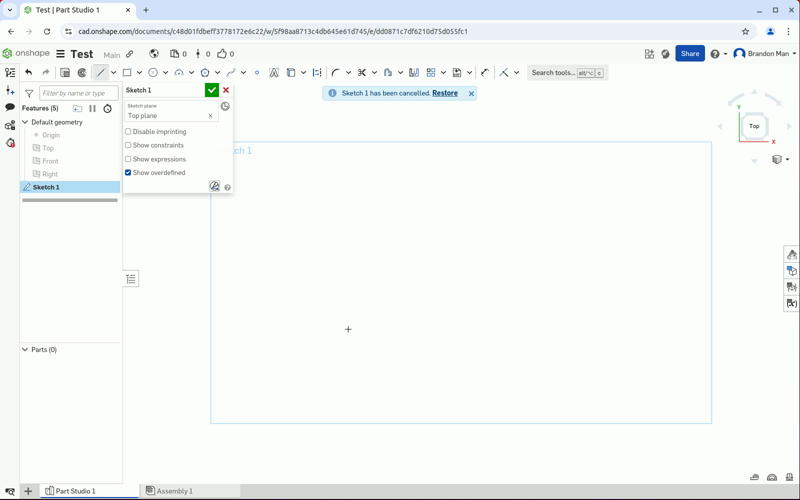
click(348, 328)
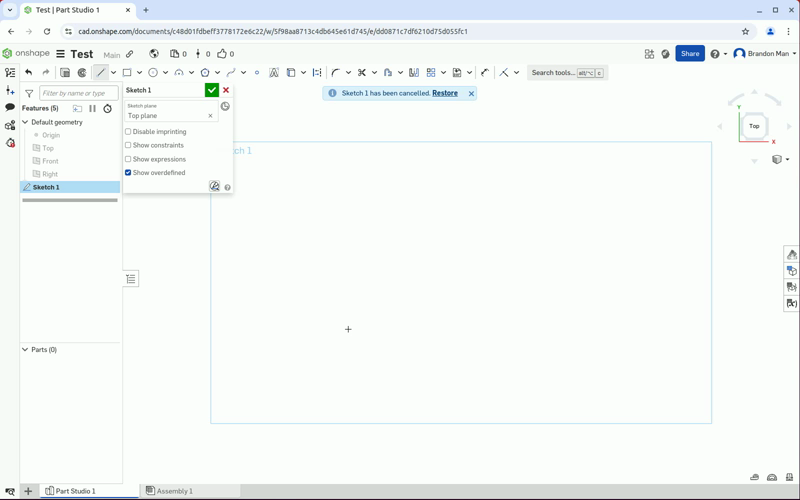
key_up(shift)
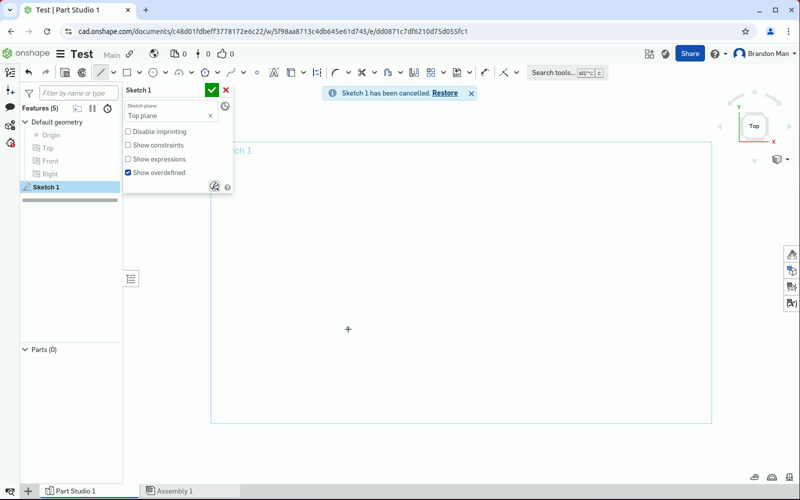
key_down(shift)
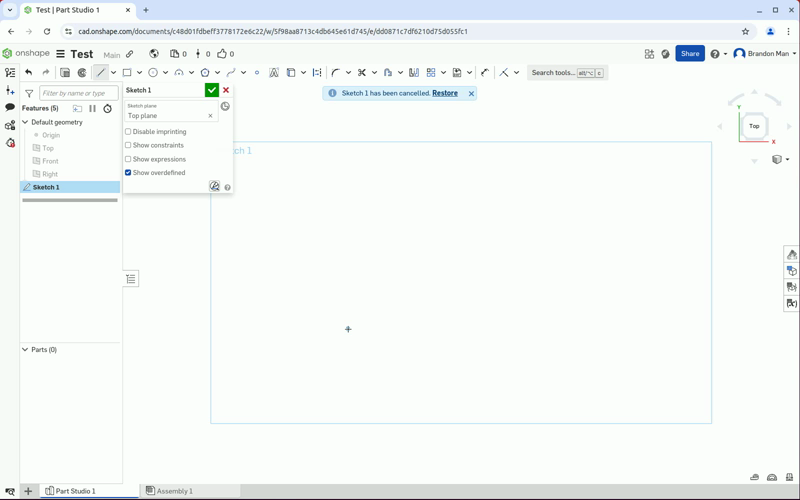
mouse_move(378, 328)
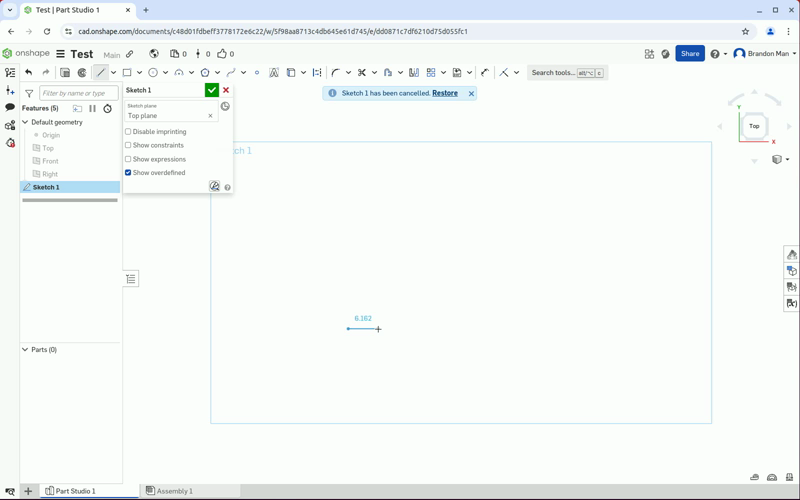
mouse_move(404, 328)
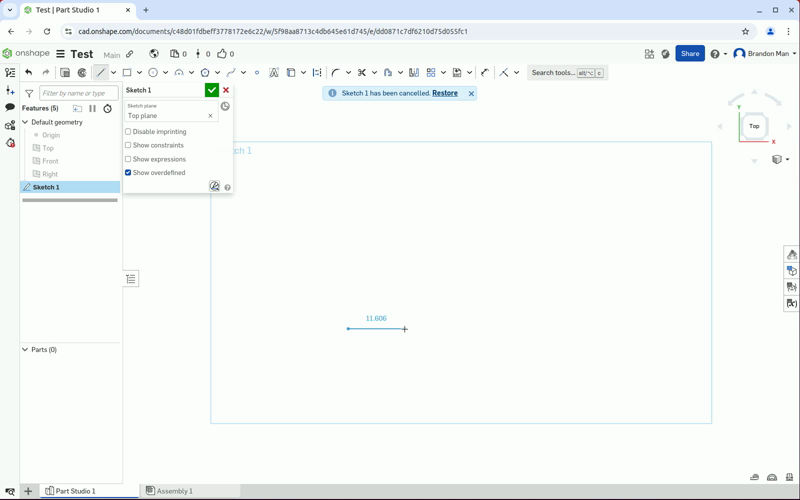
click(404, 328)
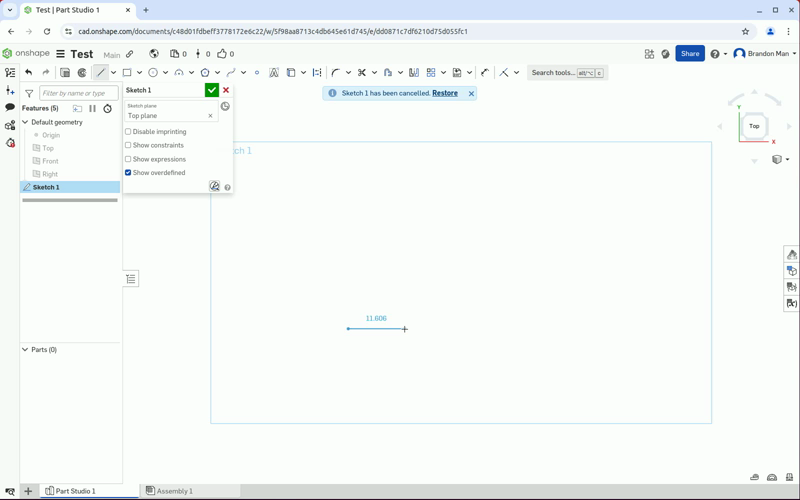
key_up(shift)
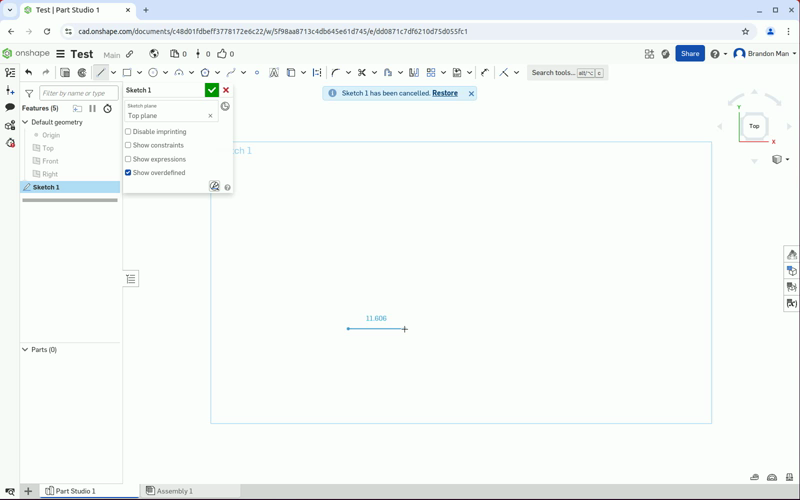
key(esc)
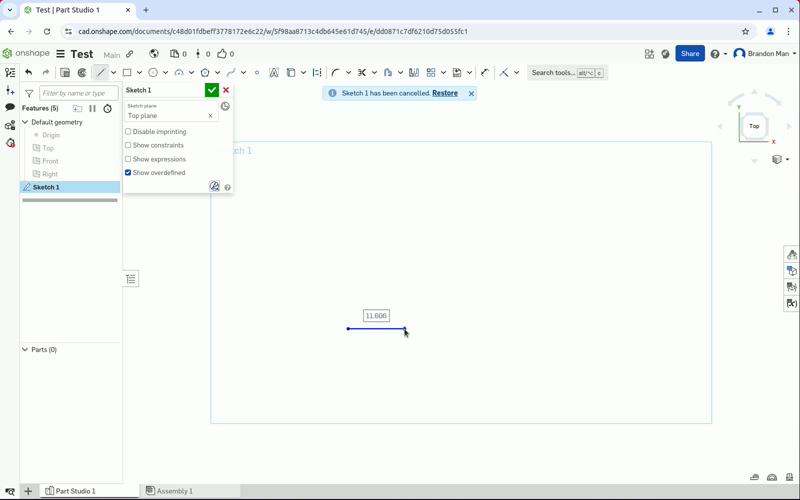
key(a)
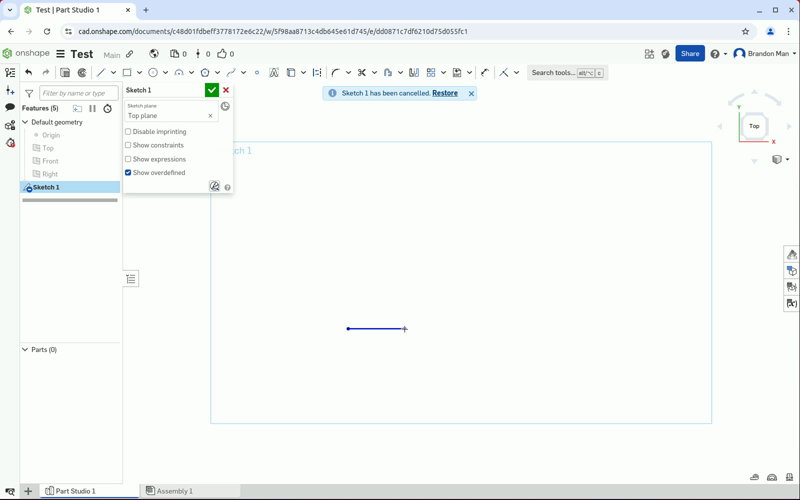
mouse_move(404, 328)
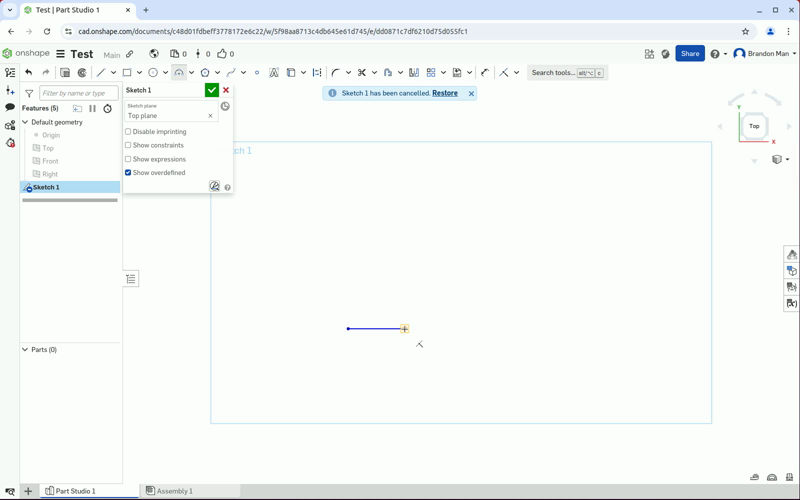
click(404, 328)
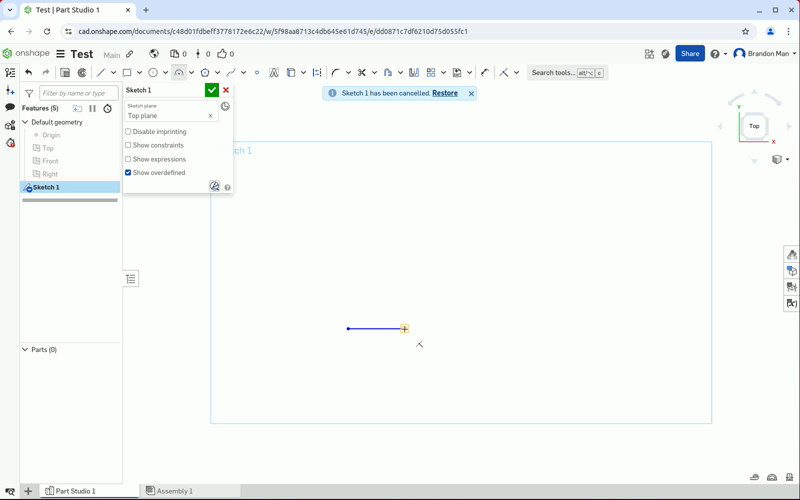
key_down(shift)
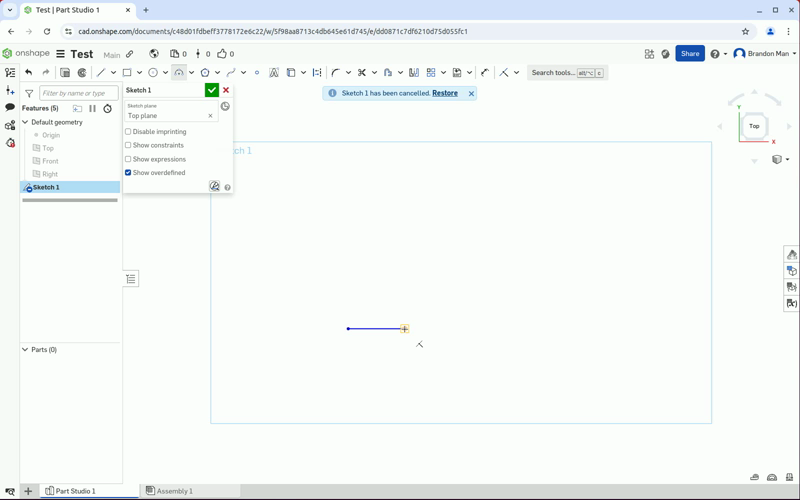
mouse_move(515, 328)
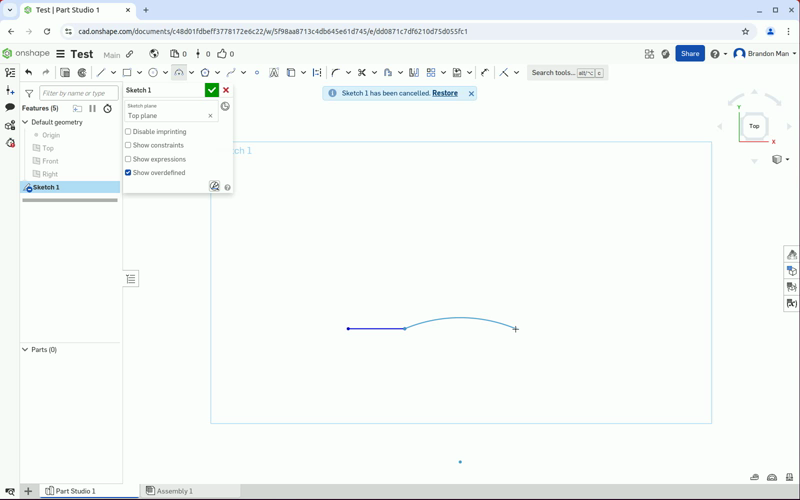
click(515, 328)
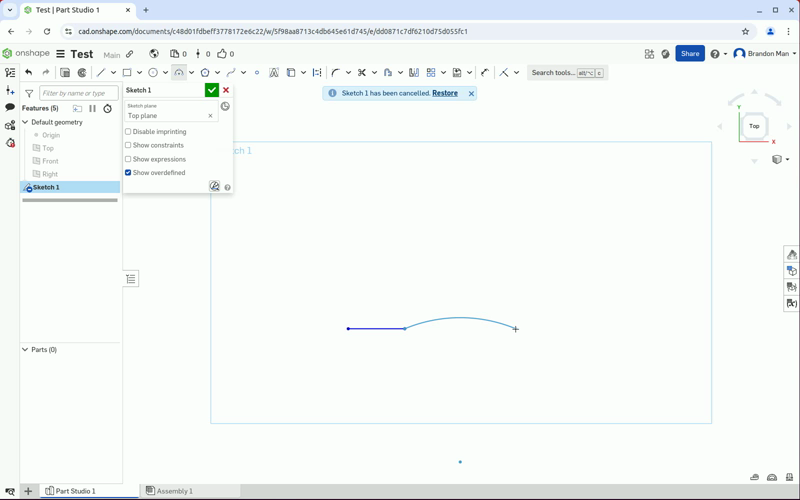
mouse_move(460, 354)
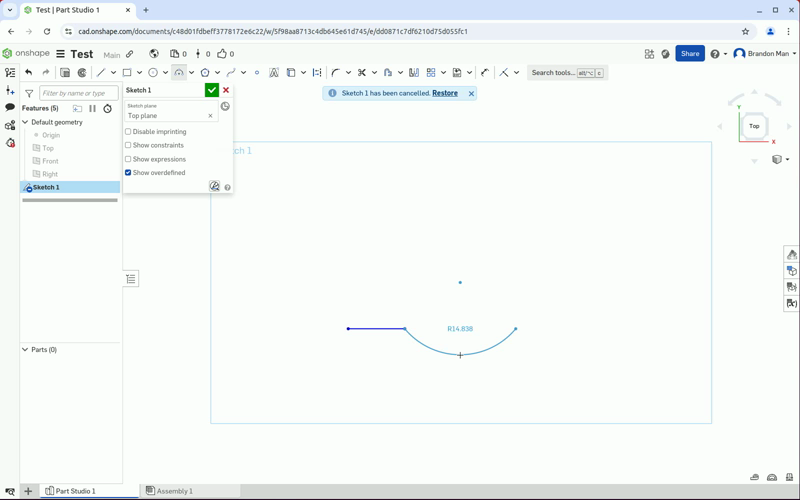
click(460, 354)
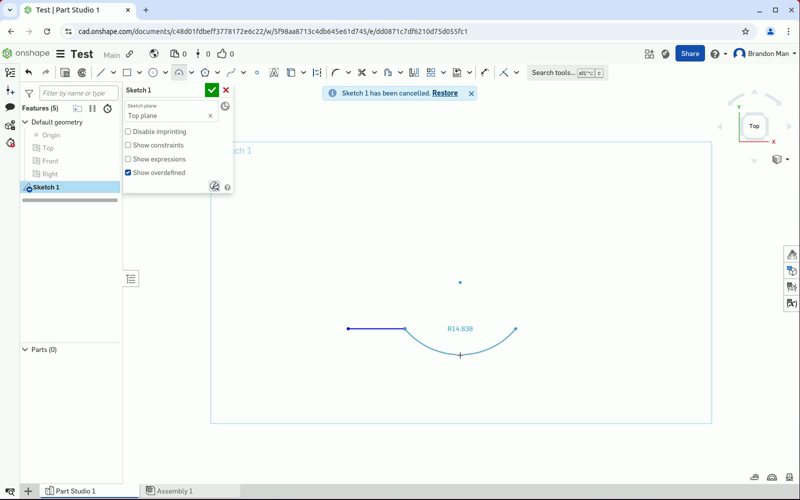
key_up(shift)
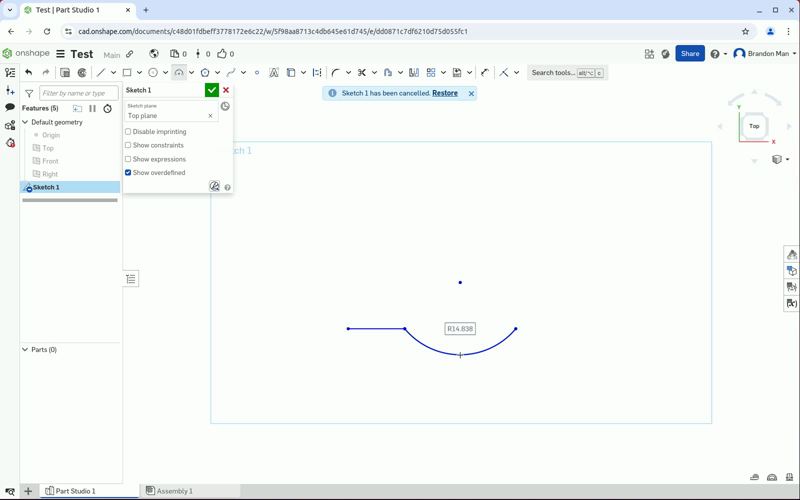
key(esc)
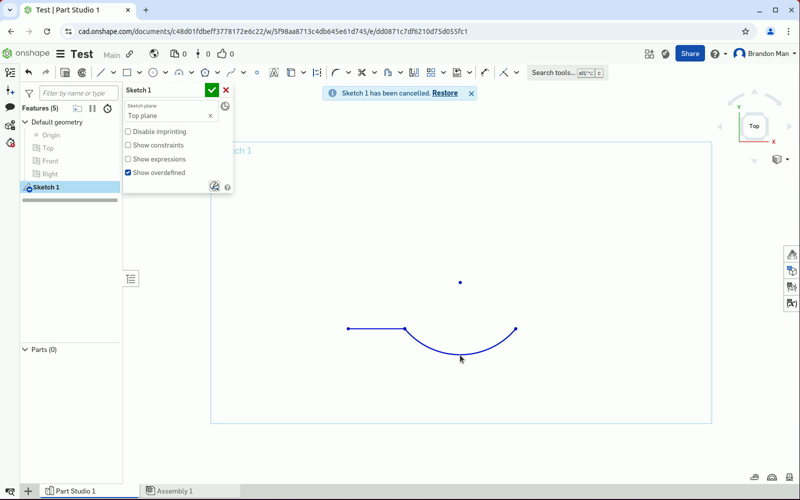
key(l)
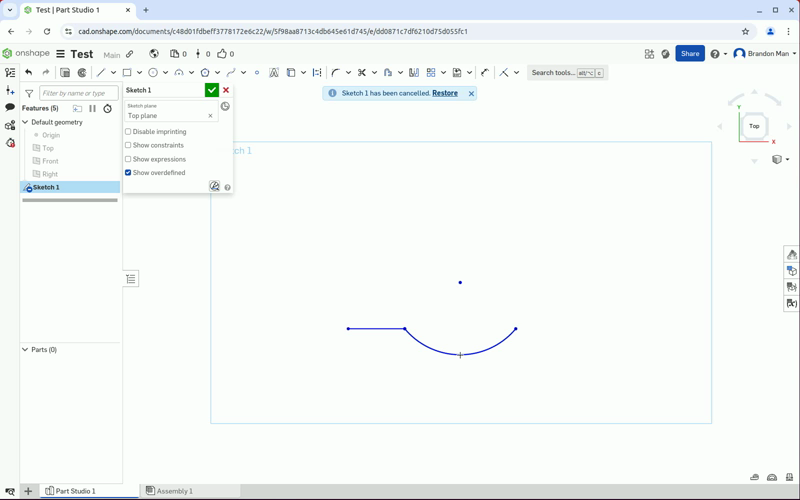
mouse_move(515, 328)
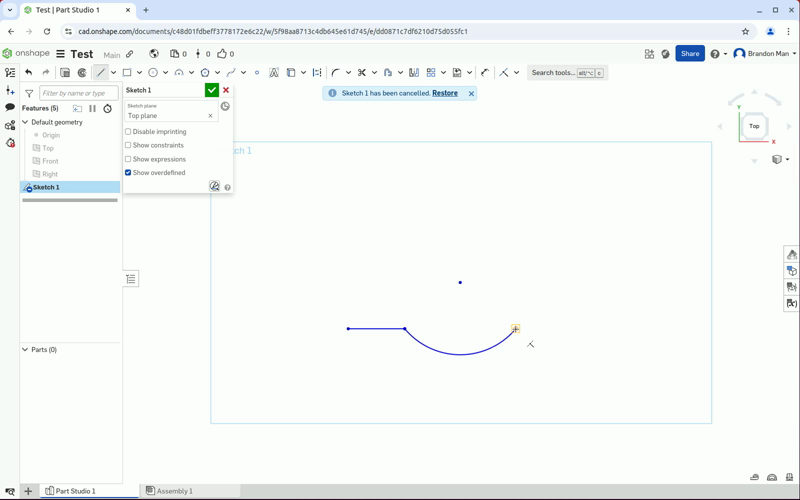
click(515, 328)
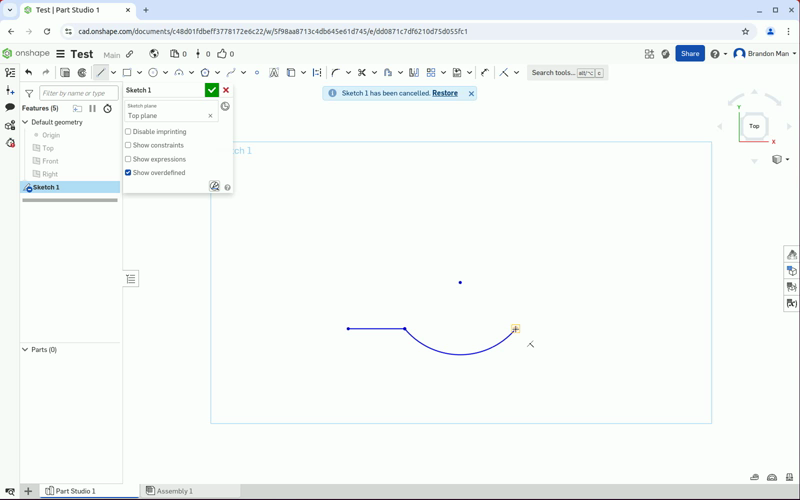
key_down(shift)
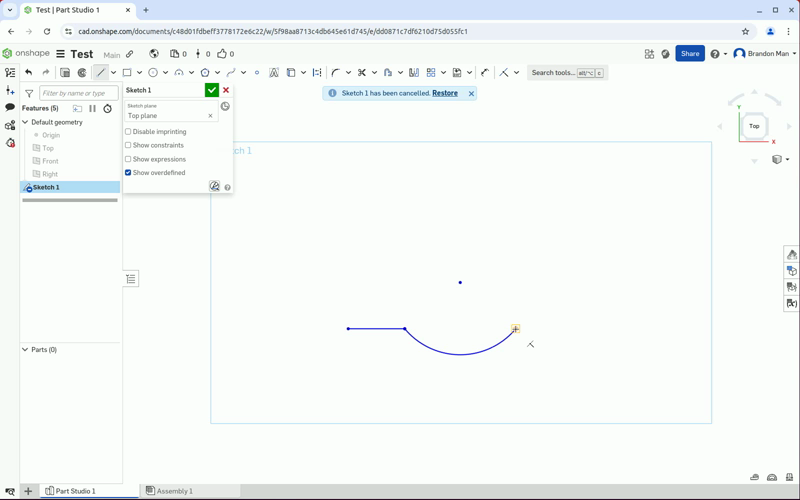
mouse_move(545, 328)
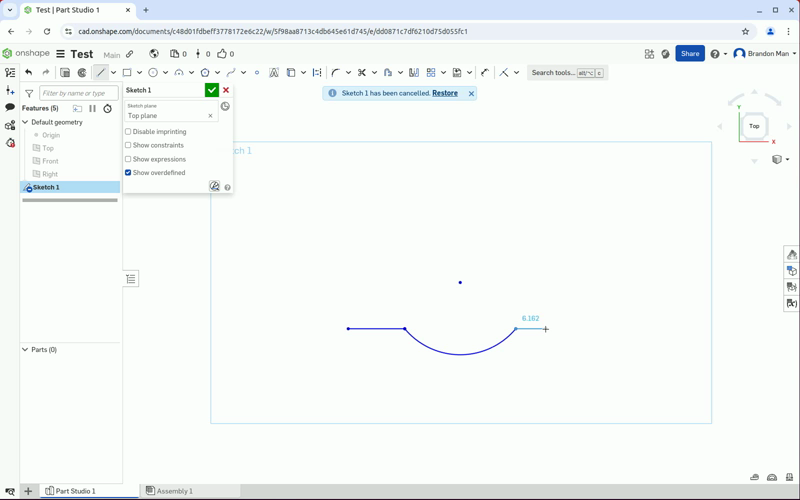
mouse_move(572, 328)
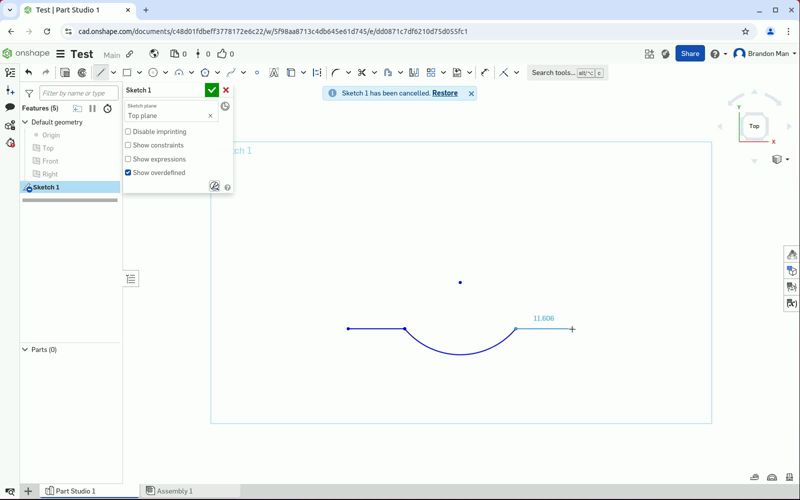
click(572, 328)
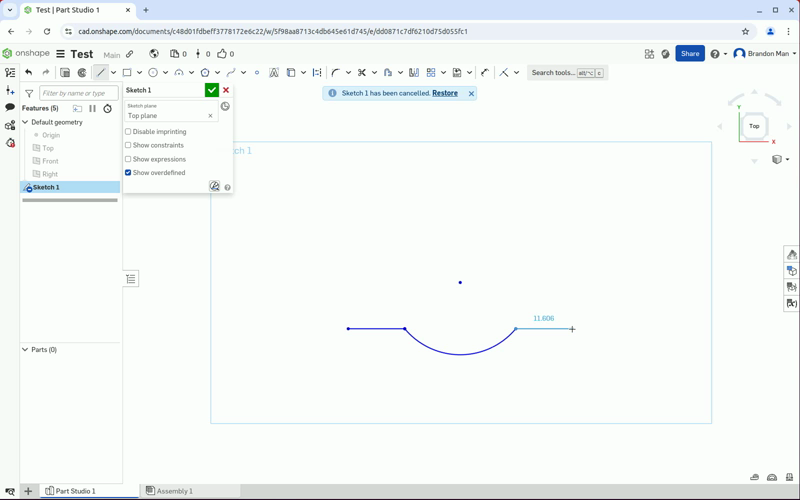
key_up(shift)
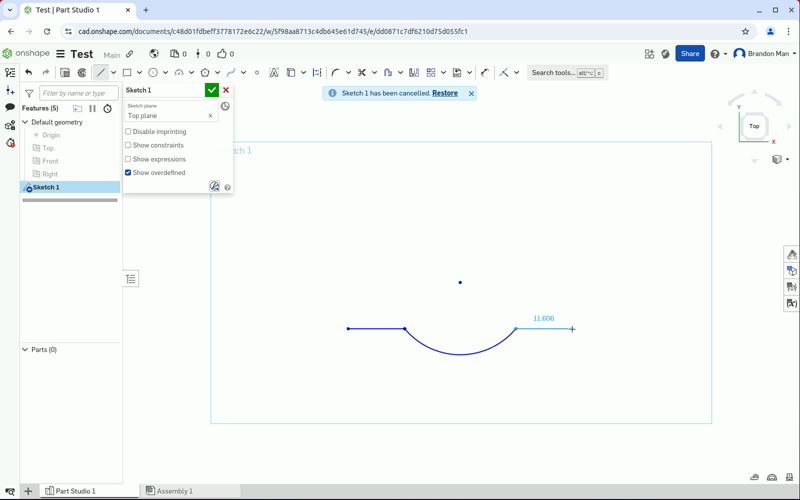
key_down(shift)
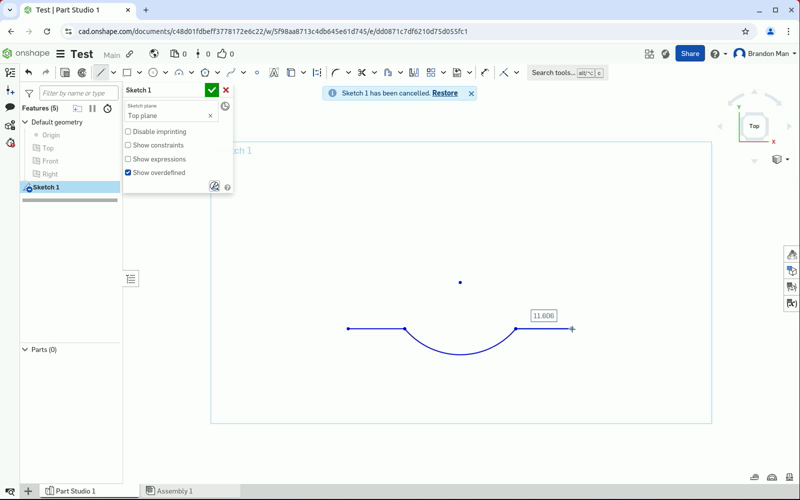
mouse_move(572, 239)
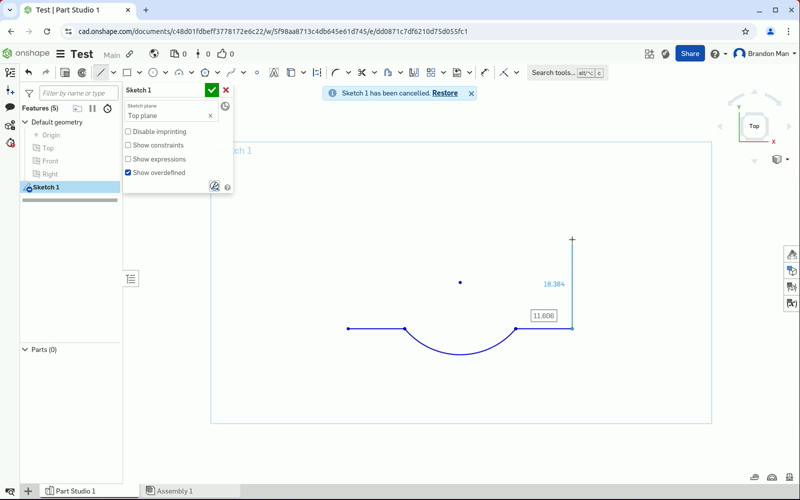
click(572, 239)
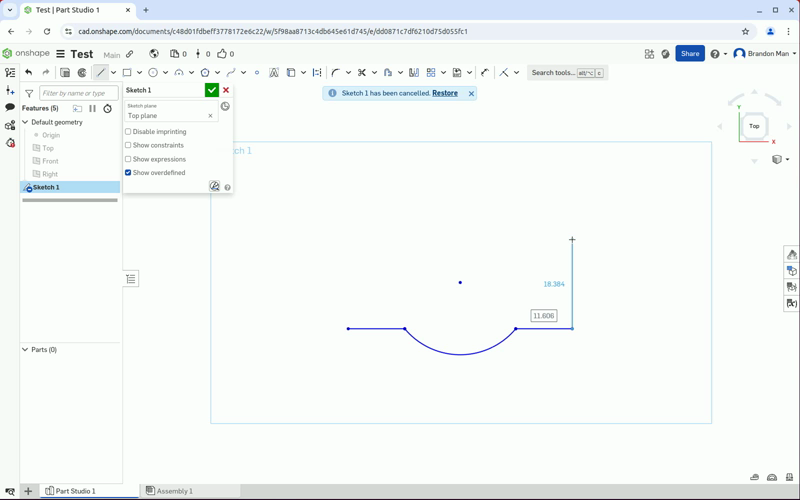
key_up(shift)
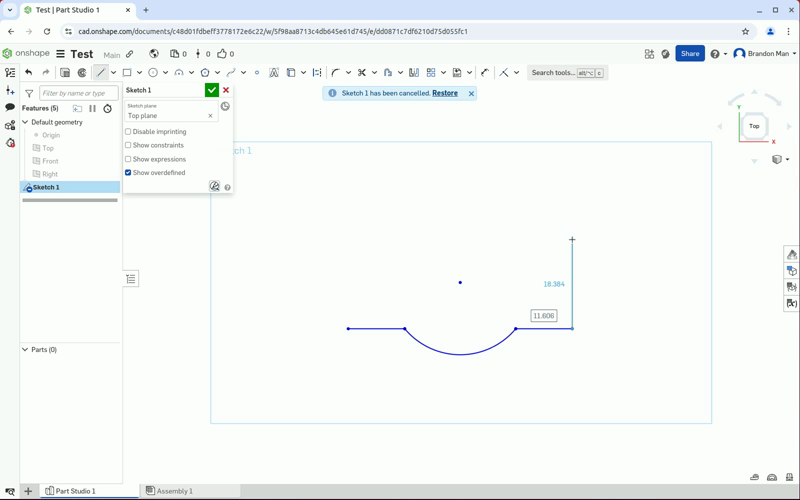
key_down(shift)
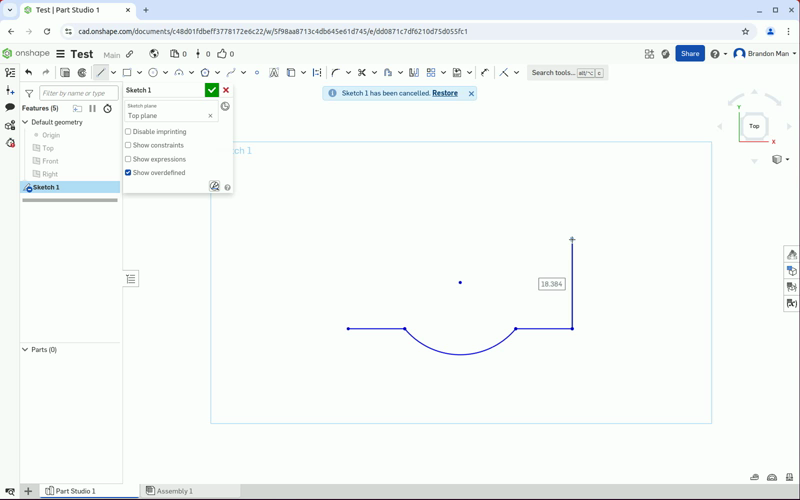
mouse_move(589, 239)
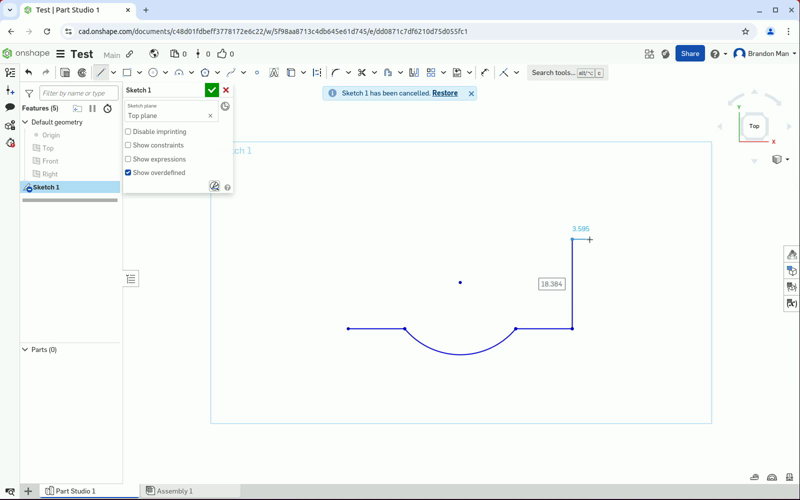
mouse_move(515, 239)
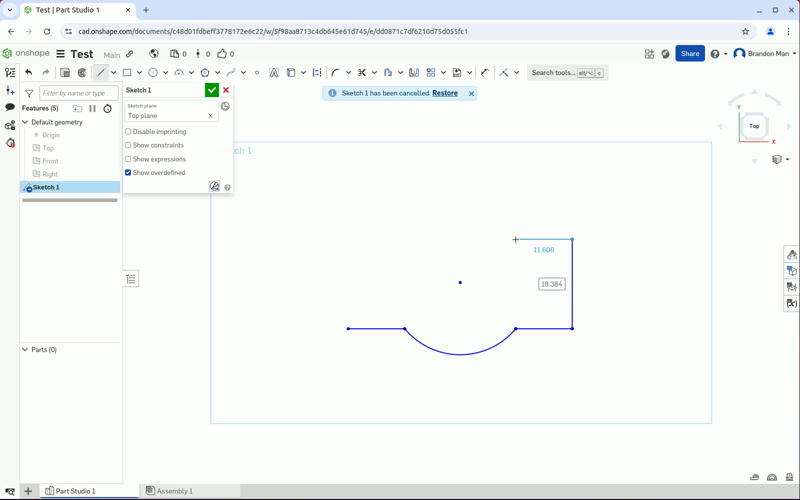
click(515, 239)
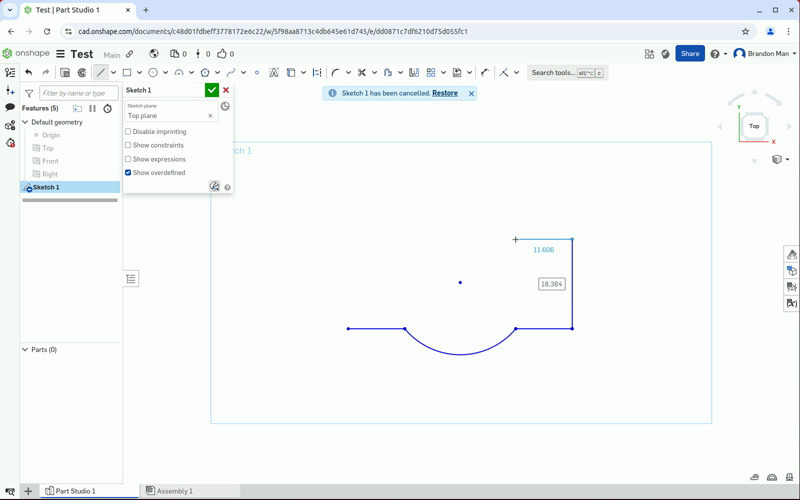
key_up(shift)
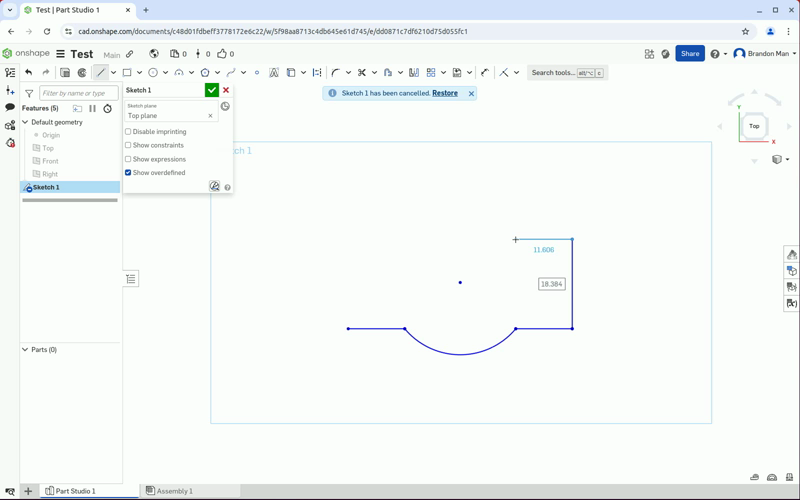
key(esc)
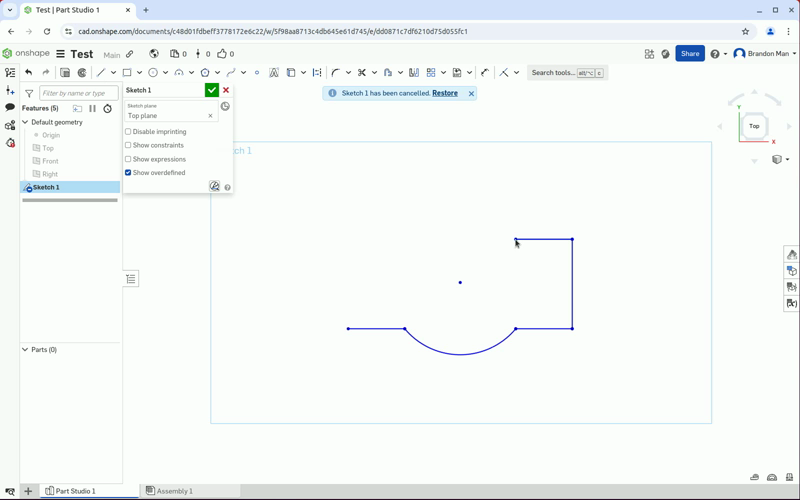
key(a)
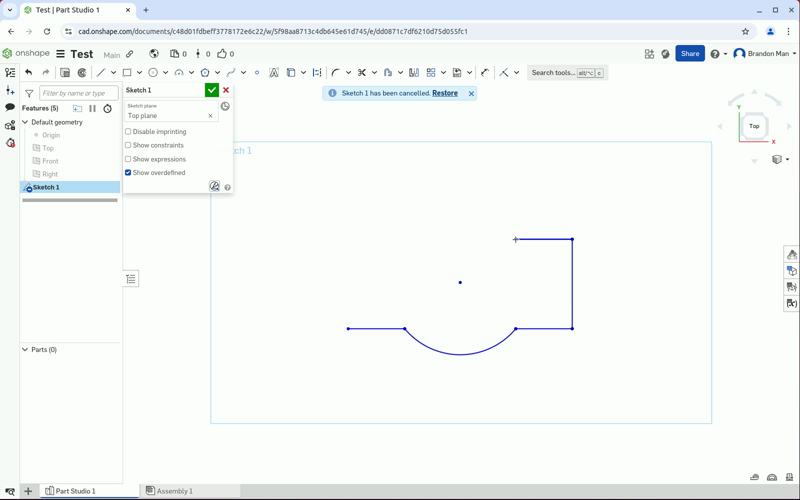
mouse_move(515, 239)
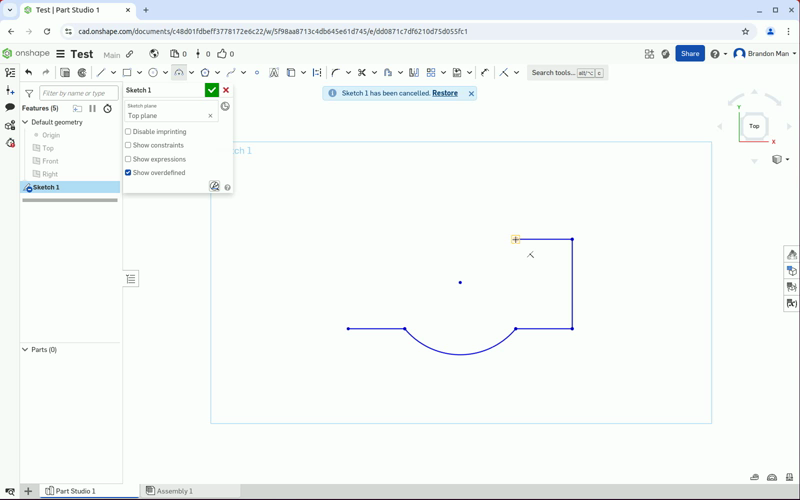
click(515, 239)
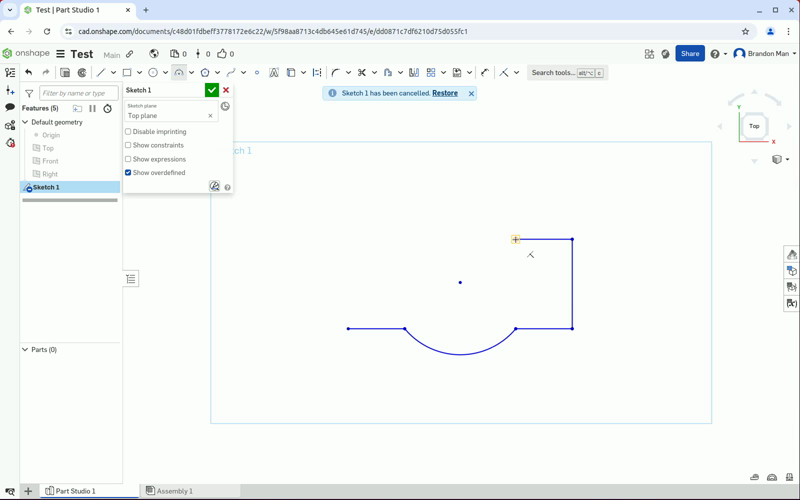
key_down(shift)
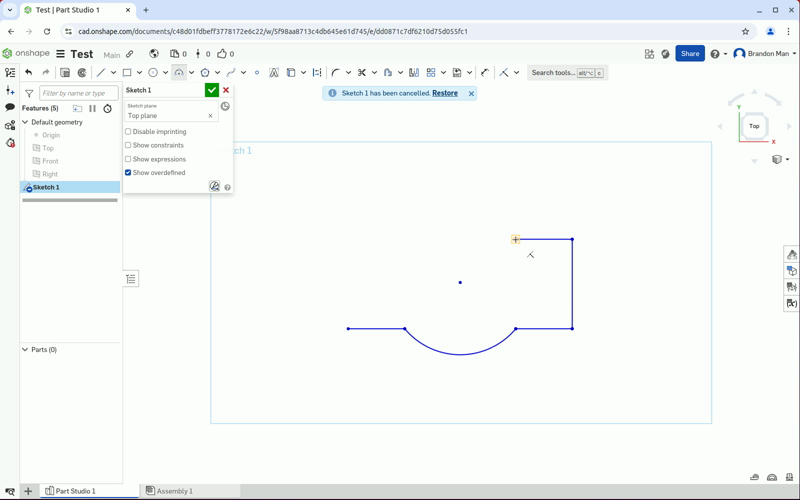
mouse_move(404, 239)
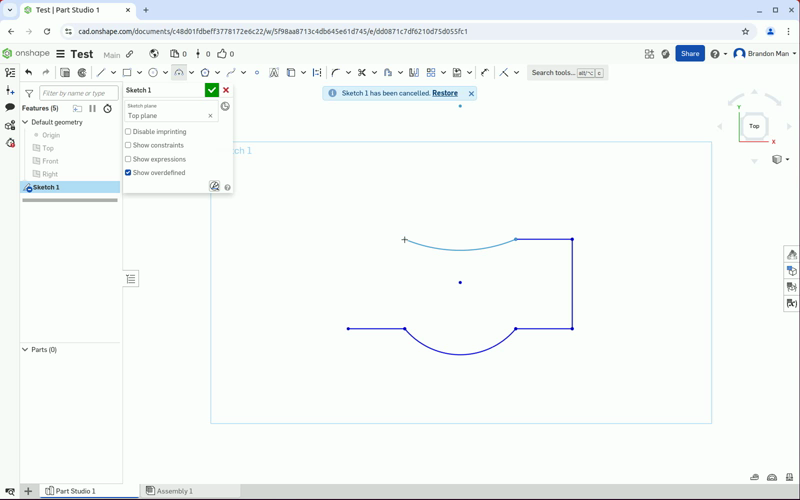
click(404, 239)
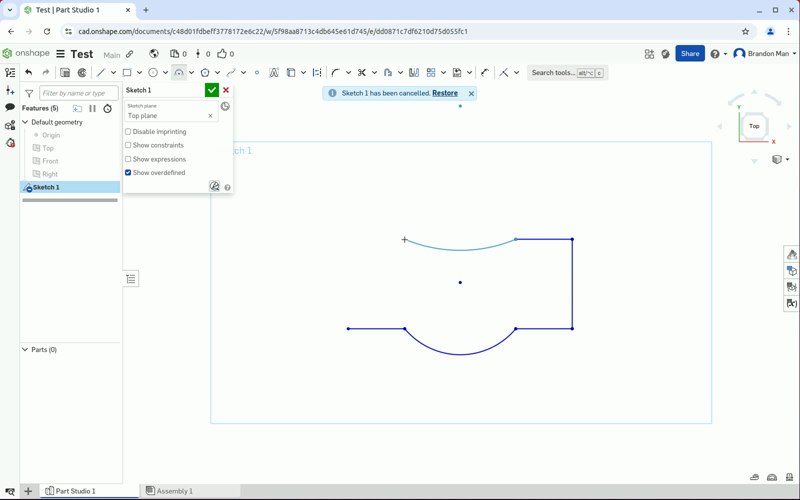
mouse_move(460, 213)
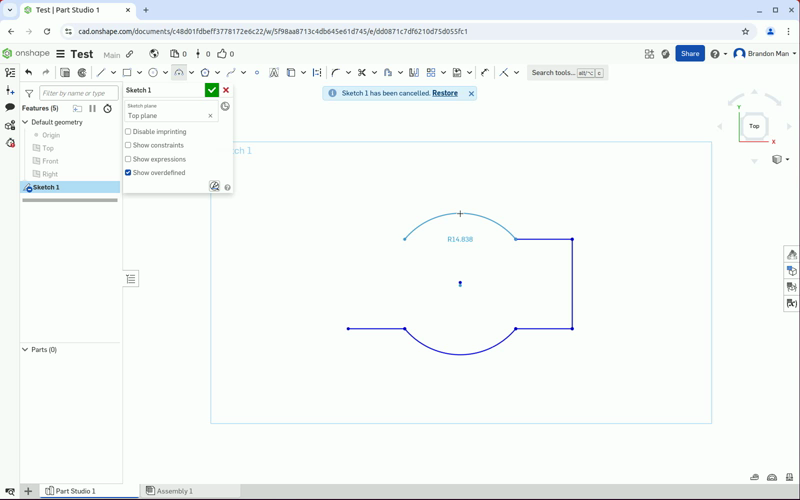
click(460, 213)
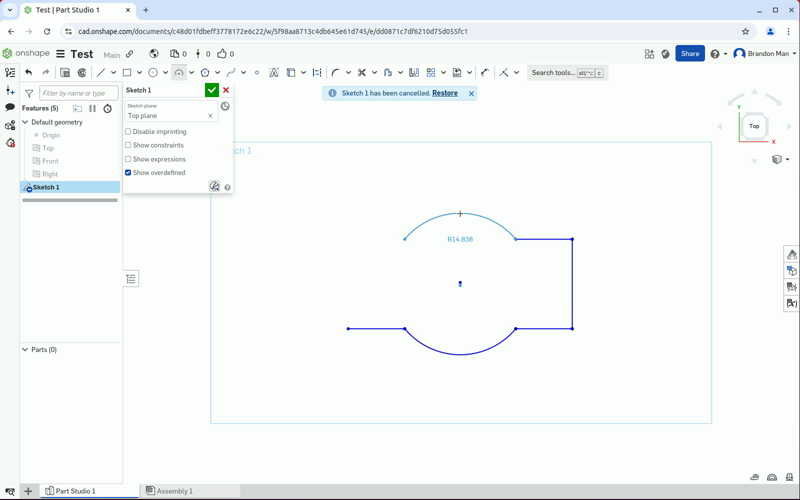
key_up(shift)
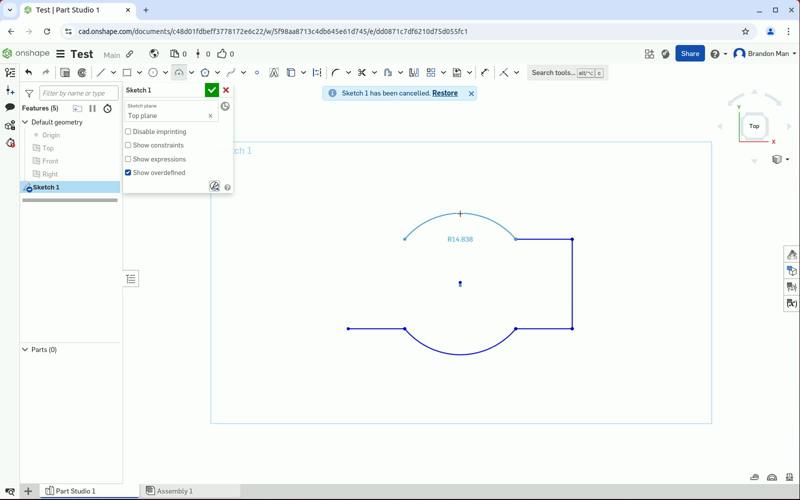
key(esc)
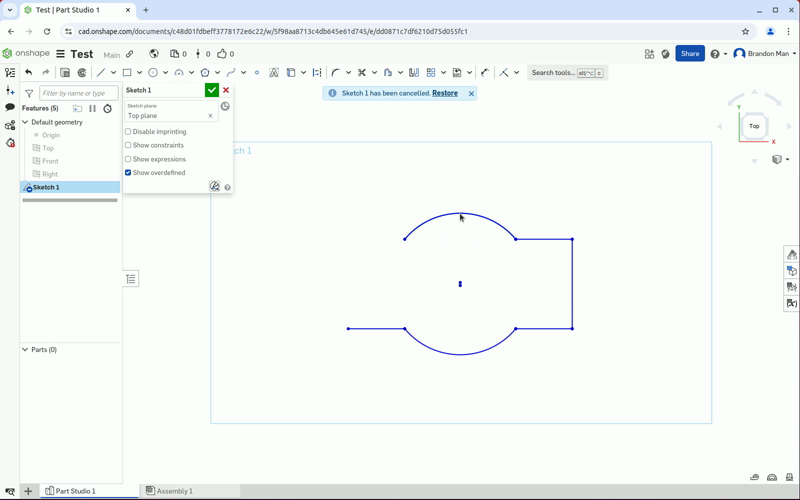
key(l)
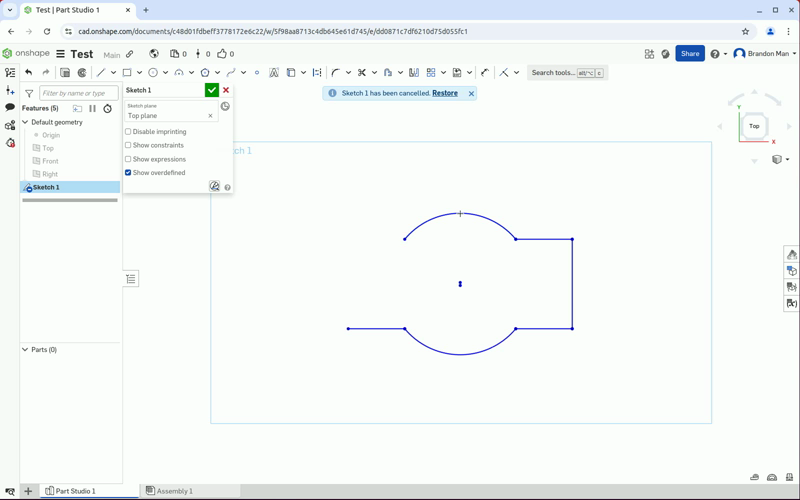
mouse_move(404, 239)
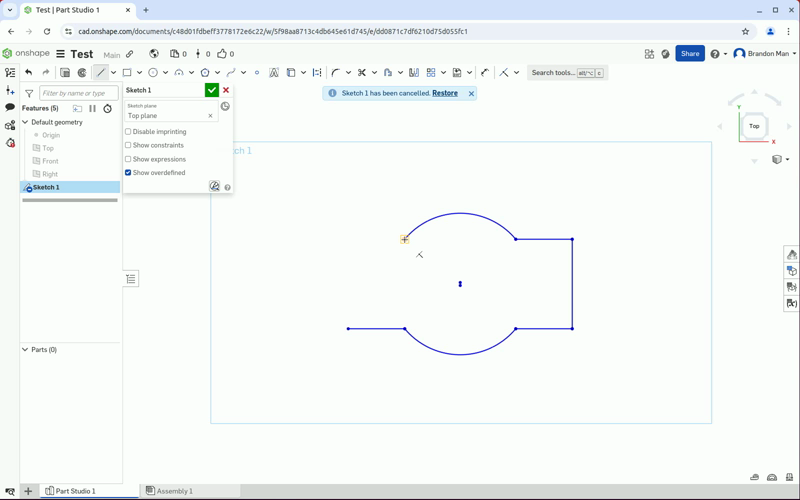
click(404, 239)
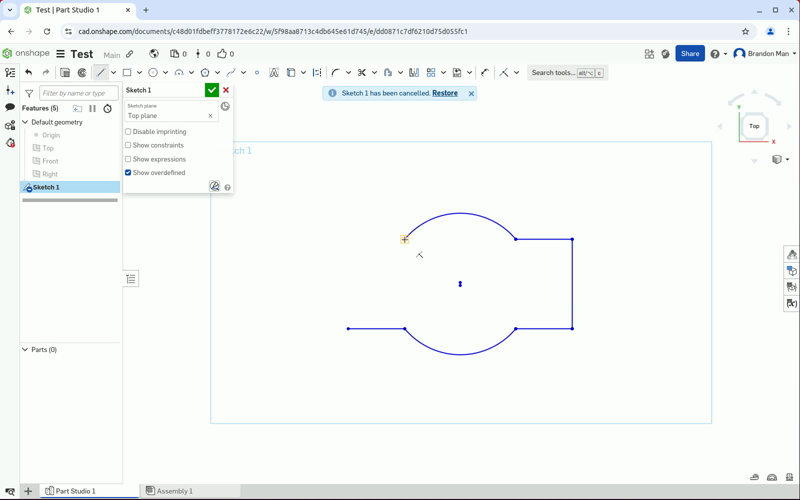
key_down(shift)
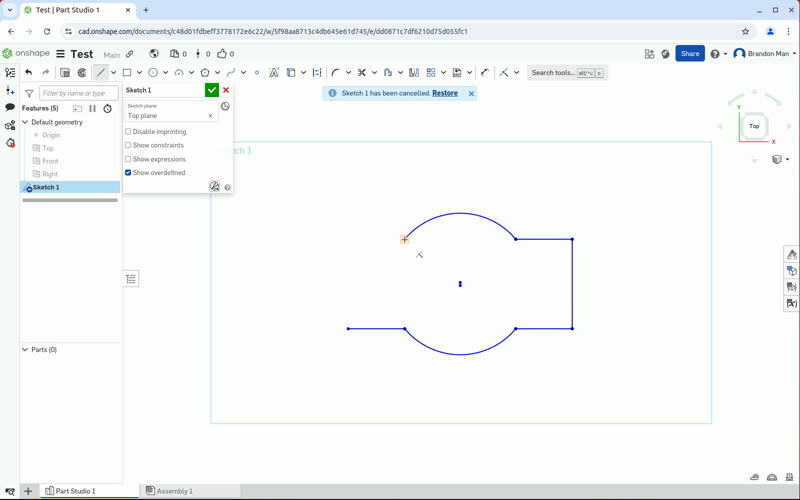
mouse_move(434, 239)
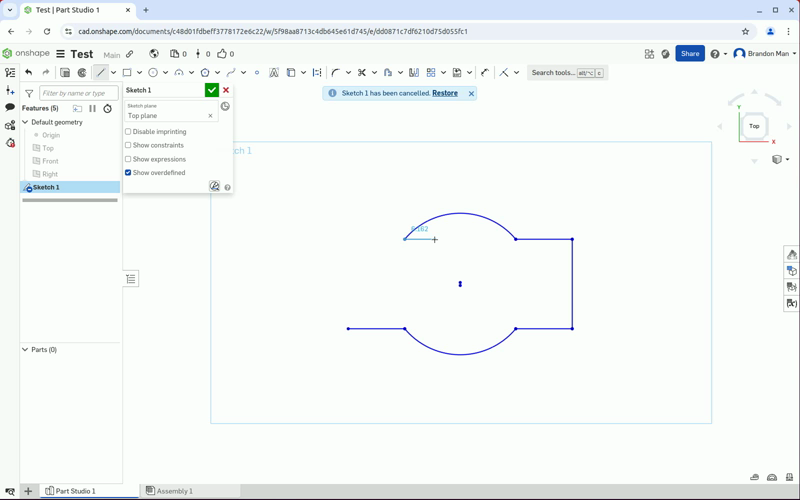
mouse_move(348, 239)
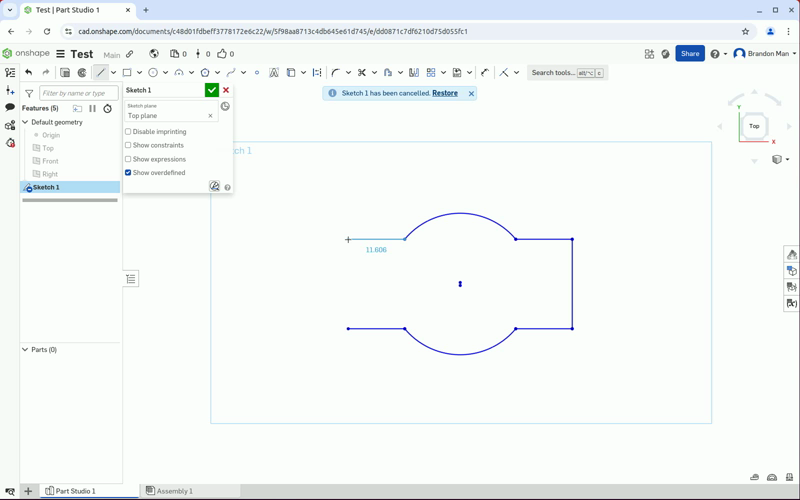
click(348, 239)
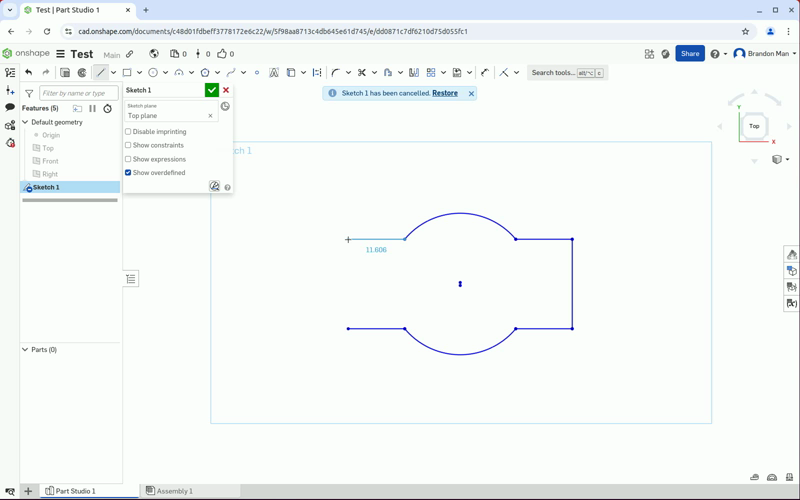
key_up(shift)
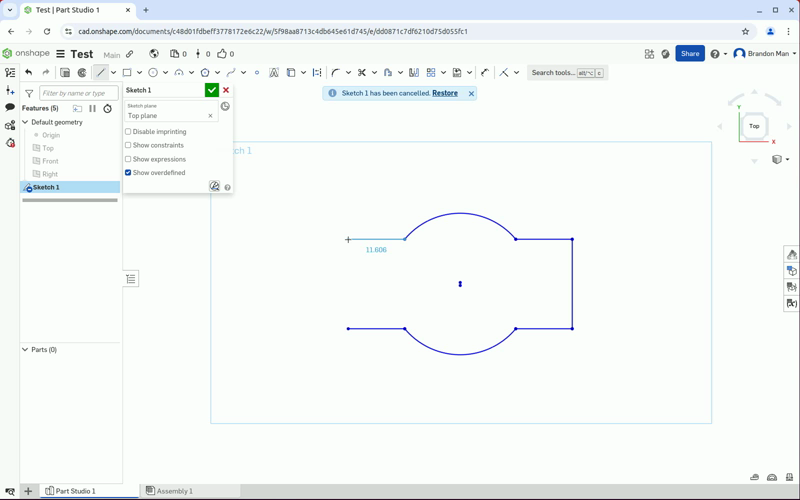
key_down(shift)
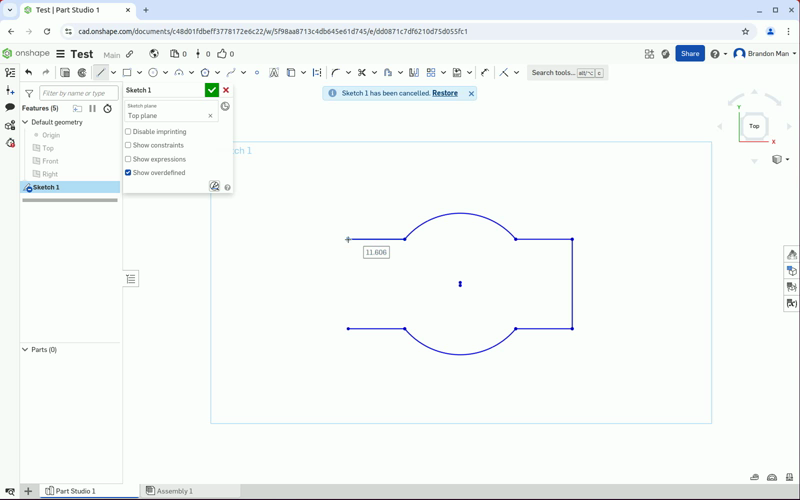
mouse_move(348, 328)
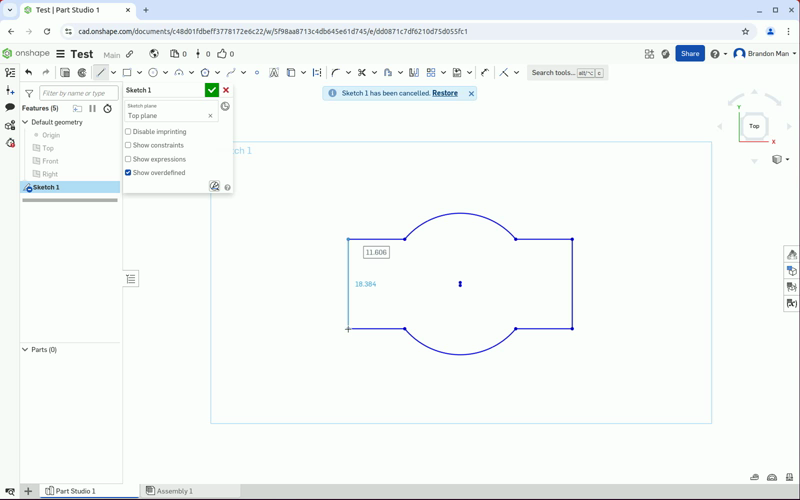
key_up(shift)
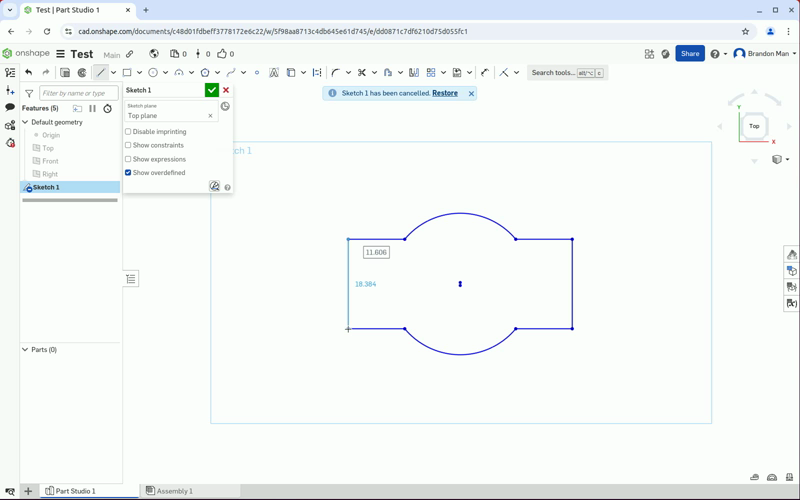
click(348, 328)
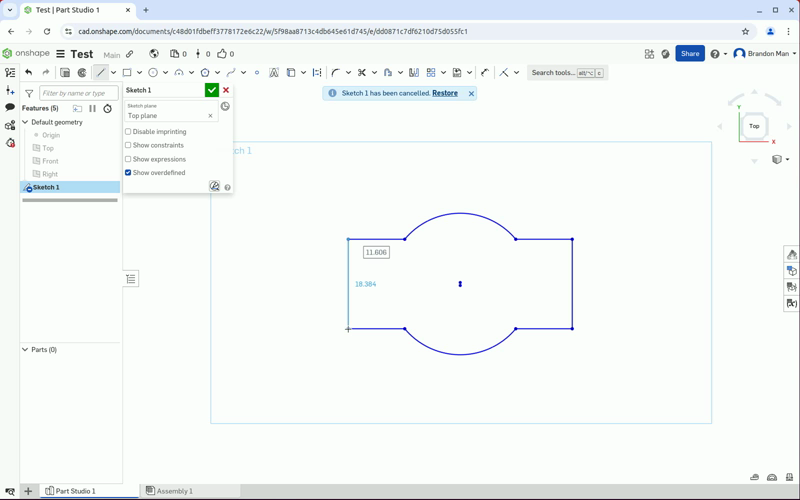
key(esc)
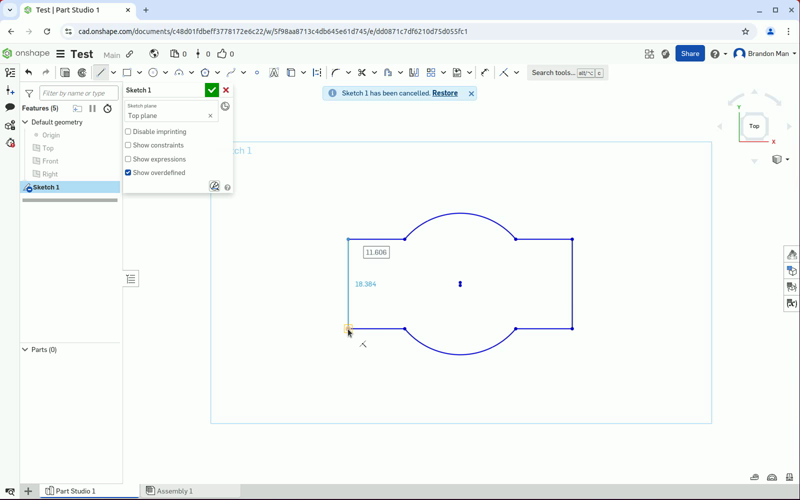
key(c)
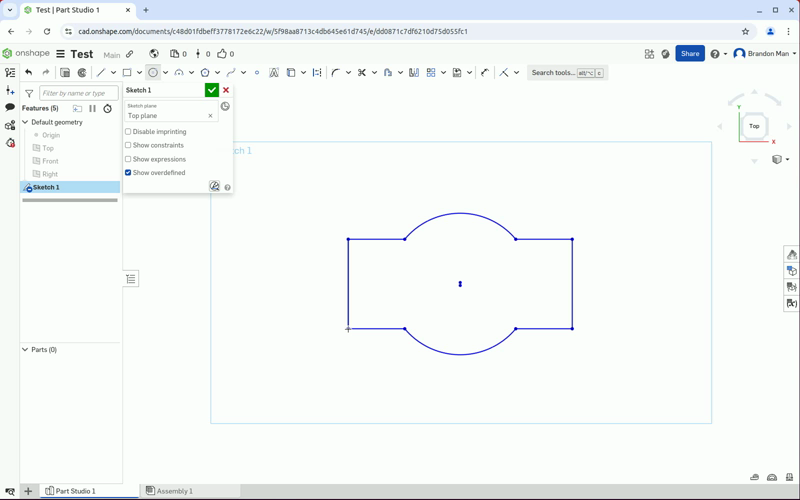
key_down(shift)
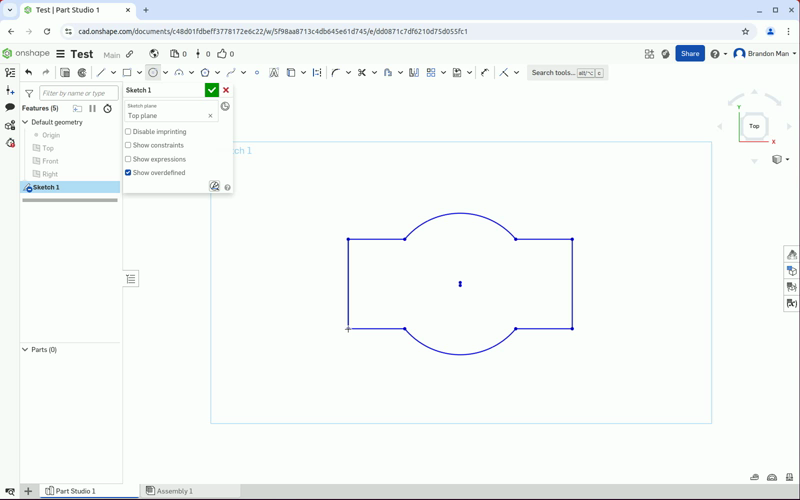
mouse_move(461, 283)
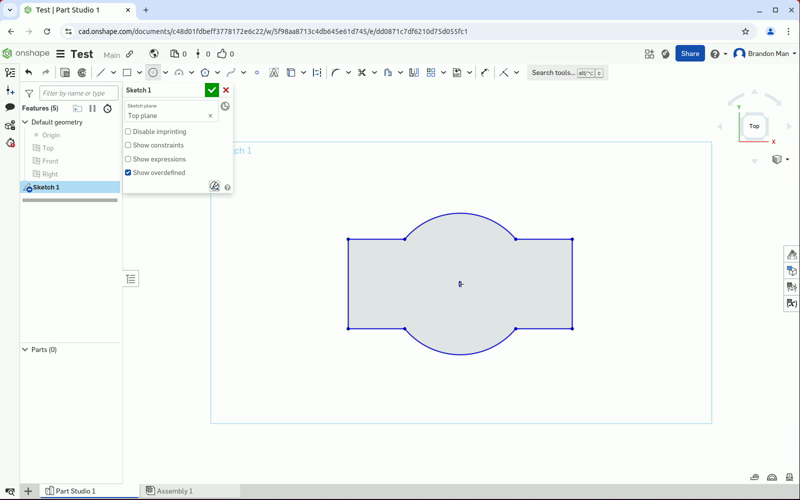
scroll(6)
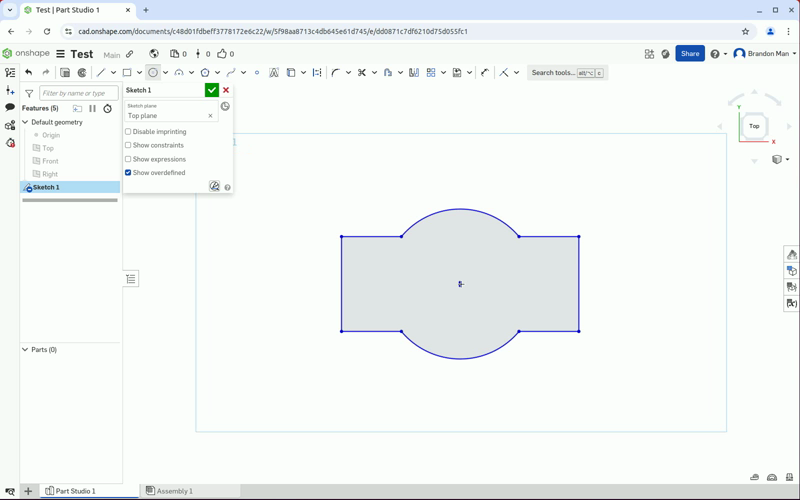
scroll(6)
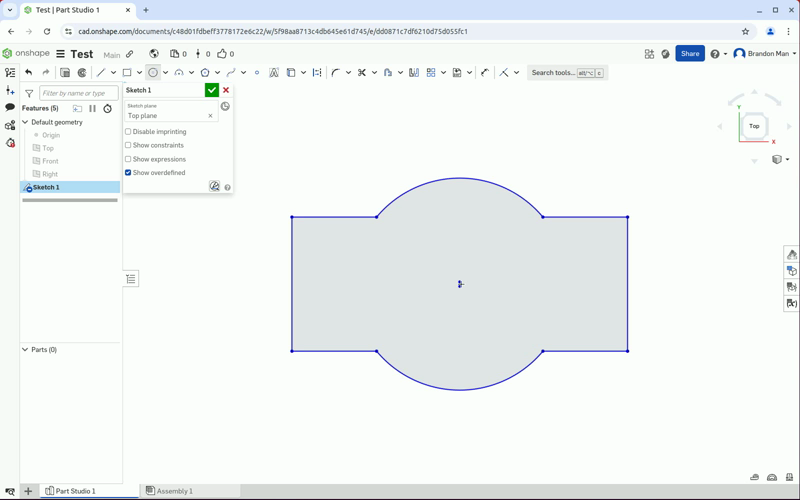
scroll(6)
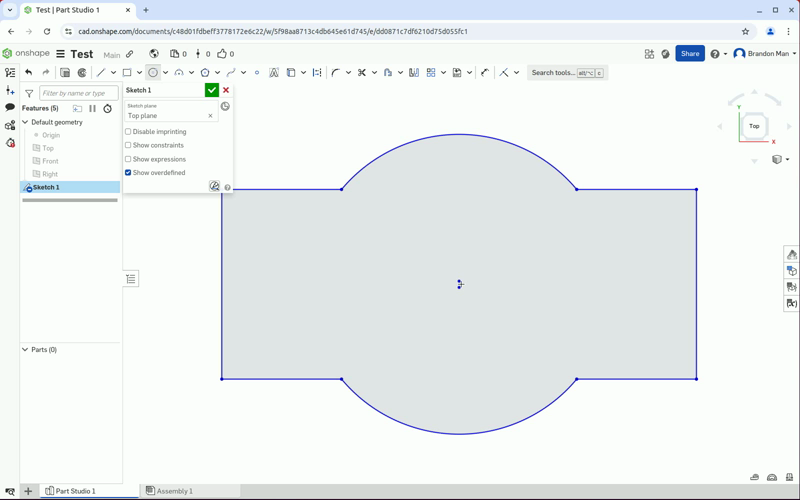
scroll(6)
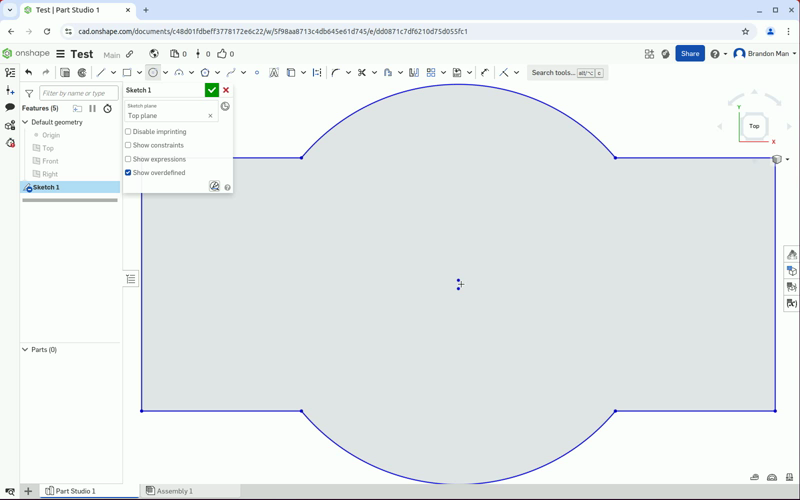
scroll(6)
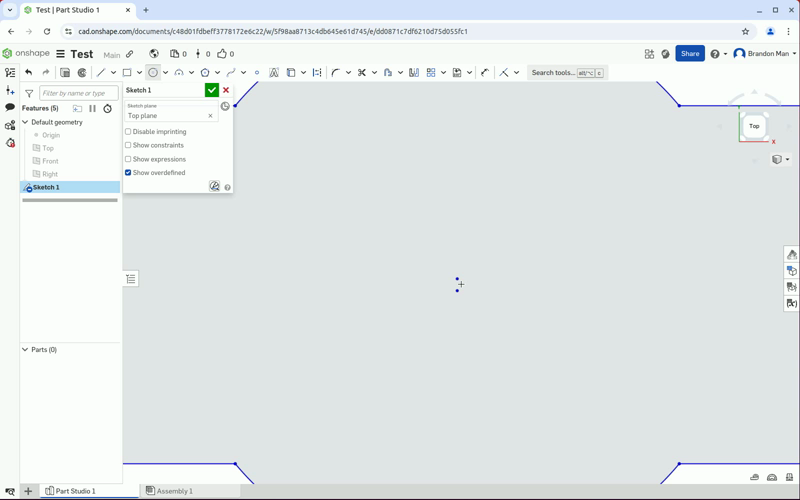
scroll(6)
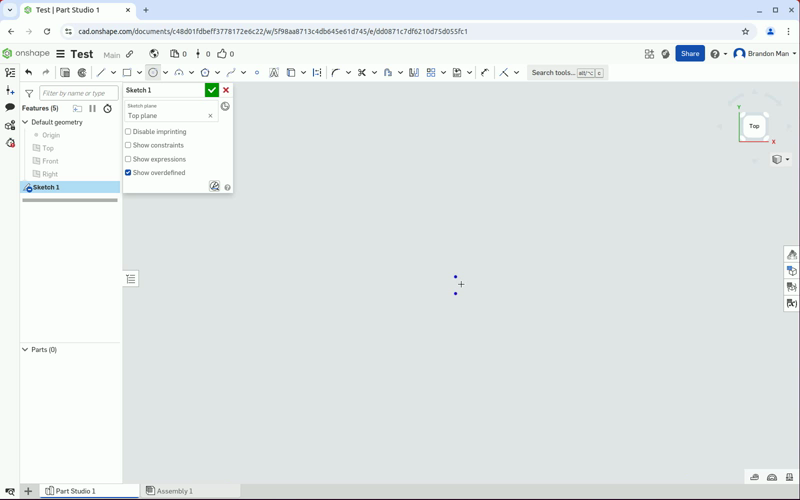
scroll(6)
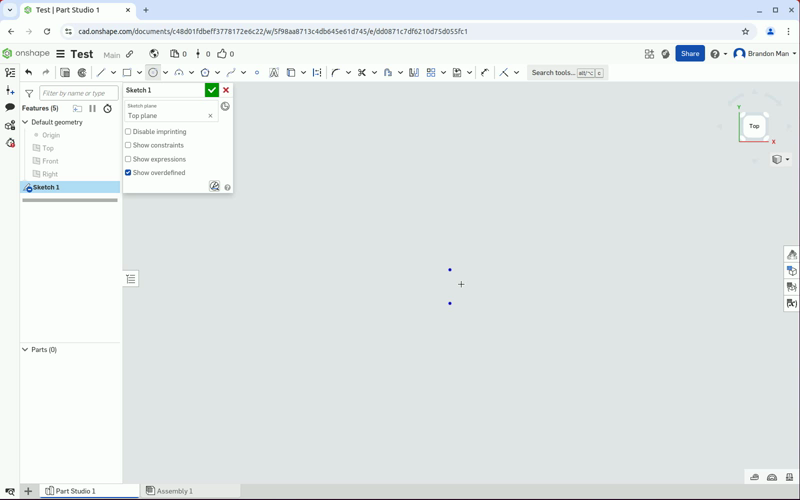
click(461, 283)
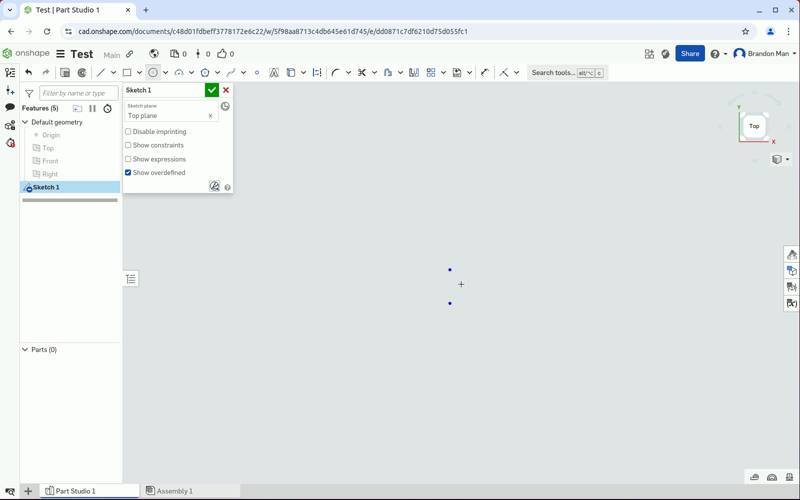
scroll(-6)
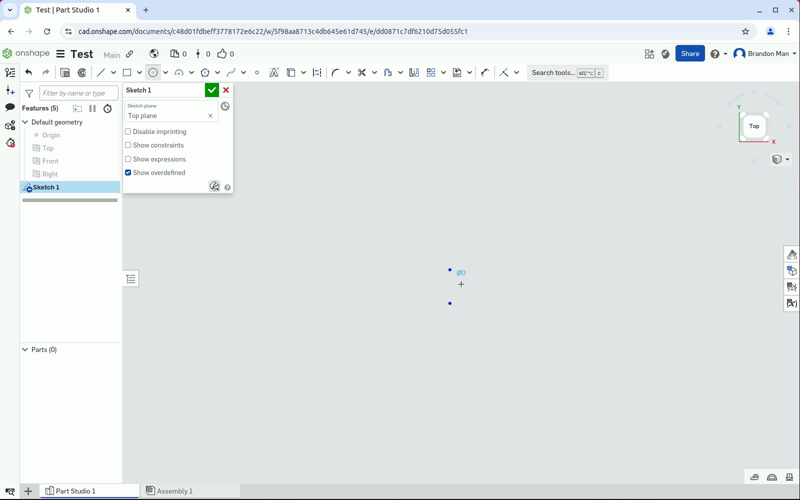
scroll(-6)
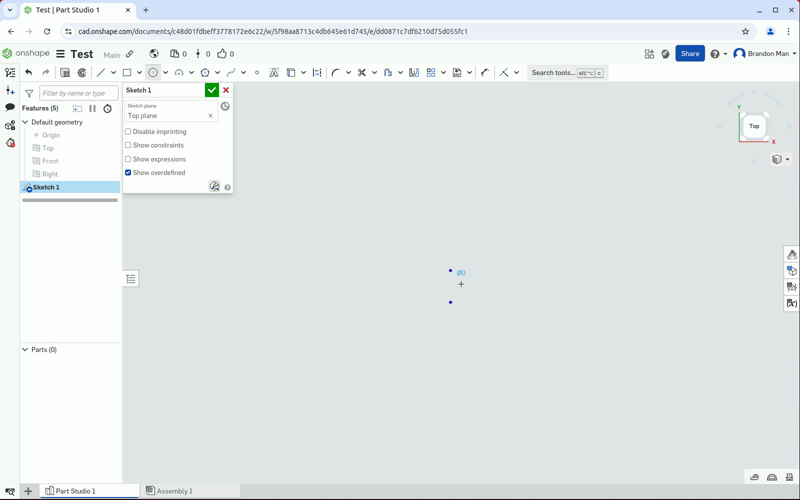
scroll(-6)
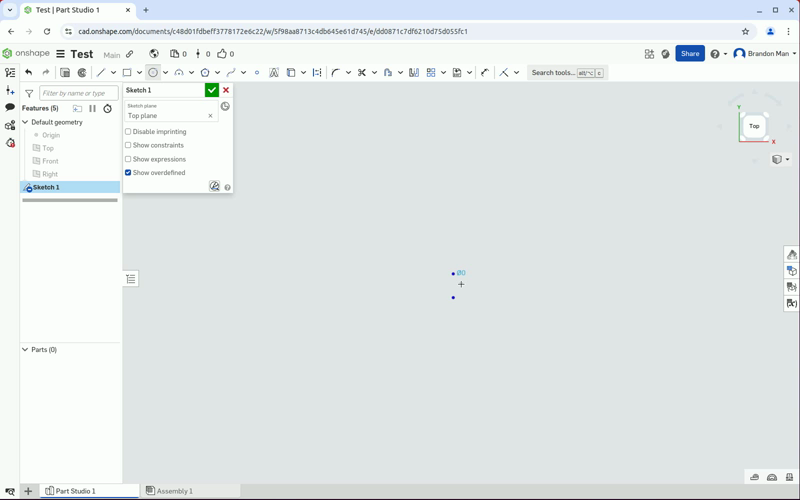
scroll(-6)
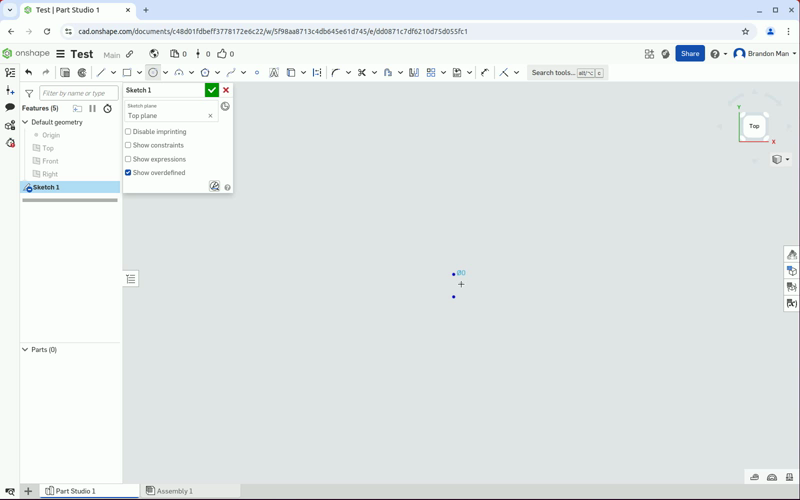
scroll(-6)
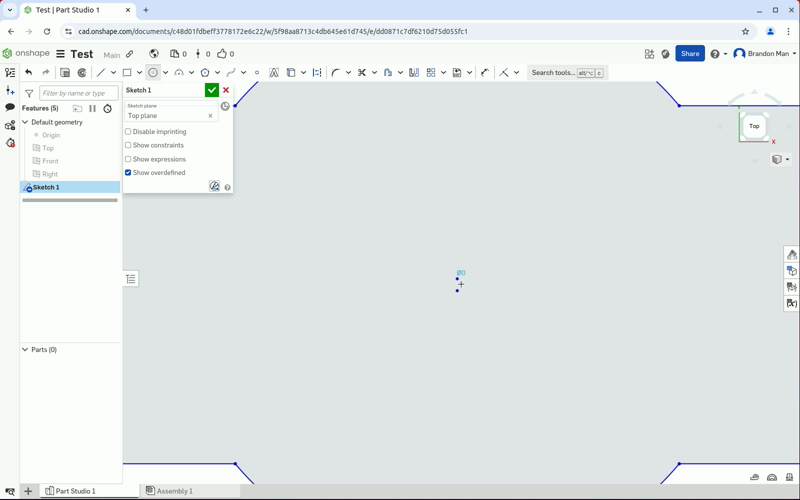
scroll(-6)
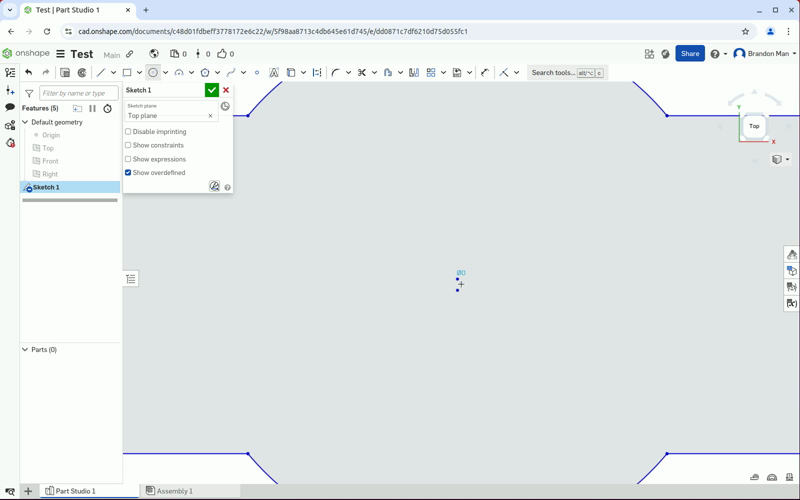
scroll(-6)
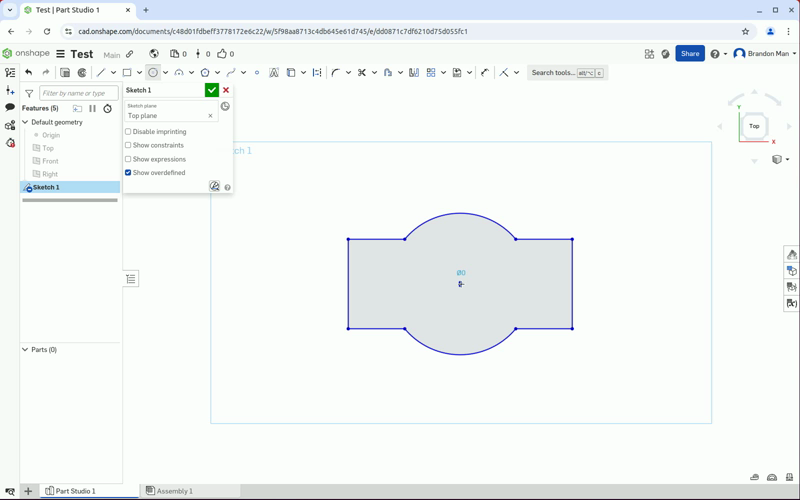
key_up(shift)
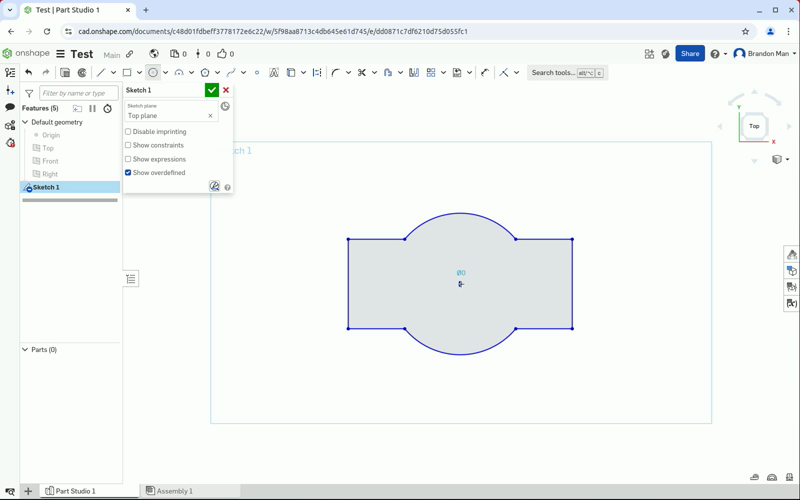
mouse_move(506, 283)
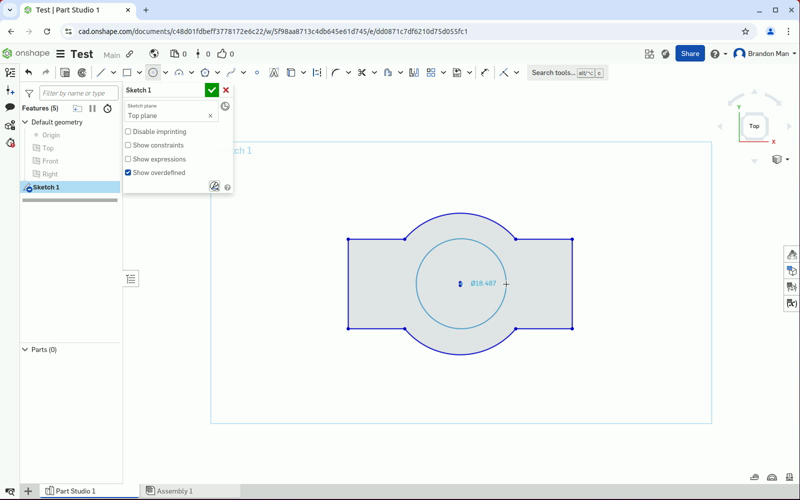
click(506, 283)
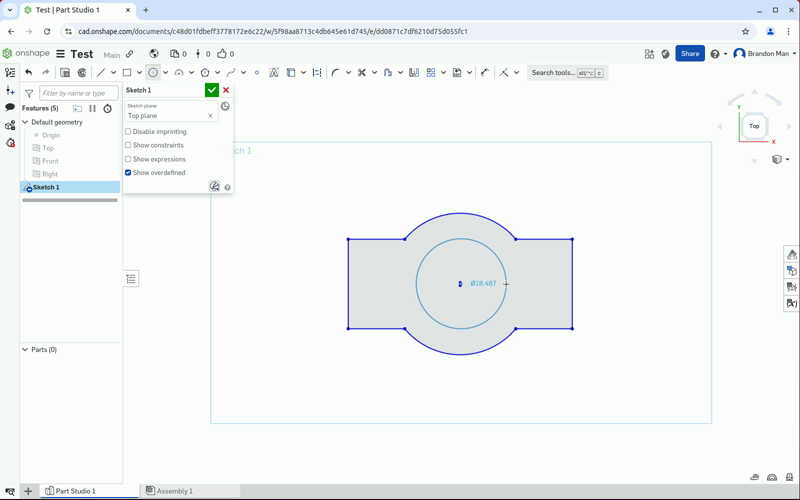
key(esc)
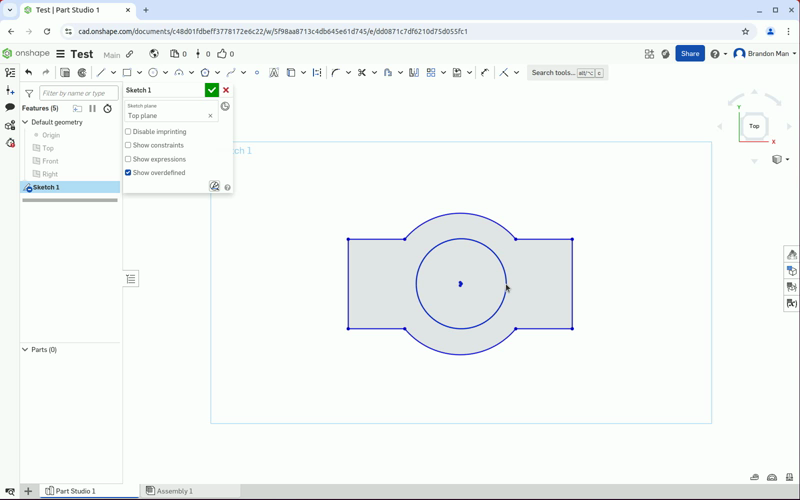
mouse_move(535, 274)
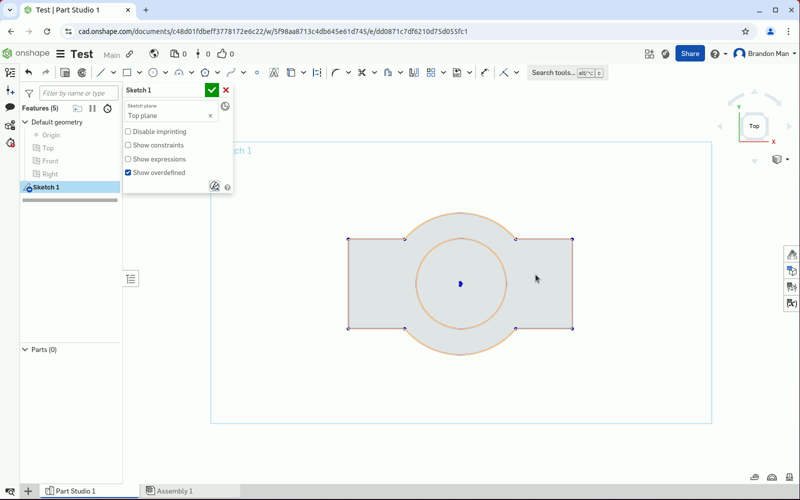
click(535, 274)
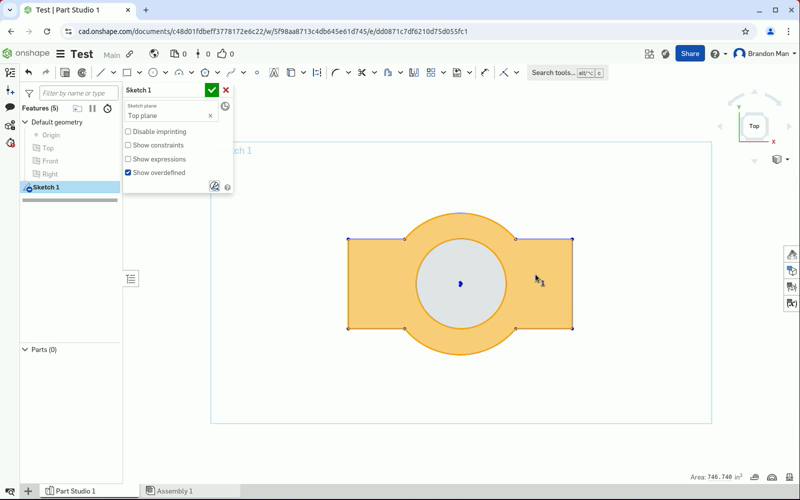
mouse_move(73, 352)
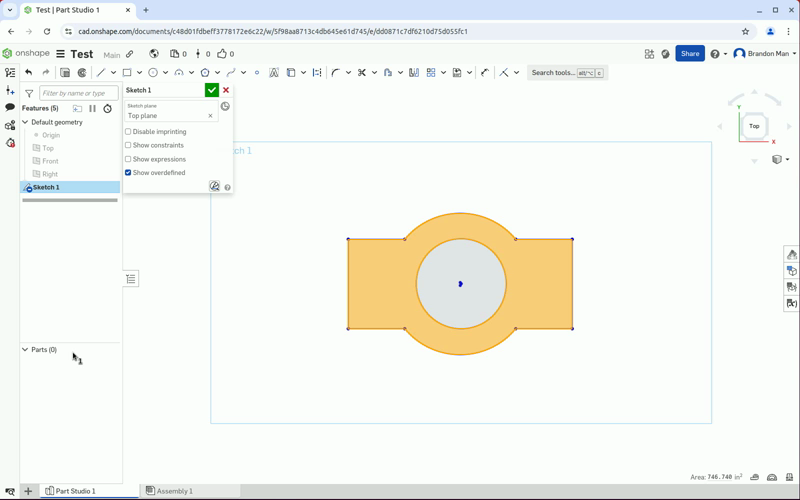
key(shift+y)
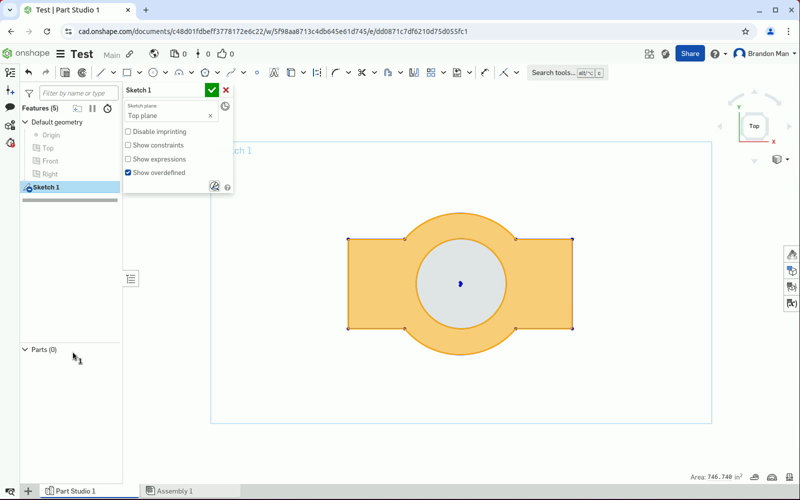
key(shift+e)
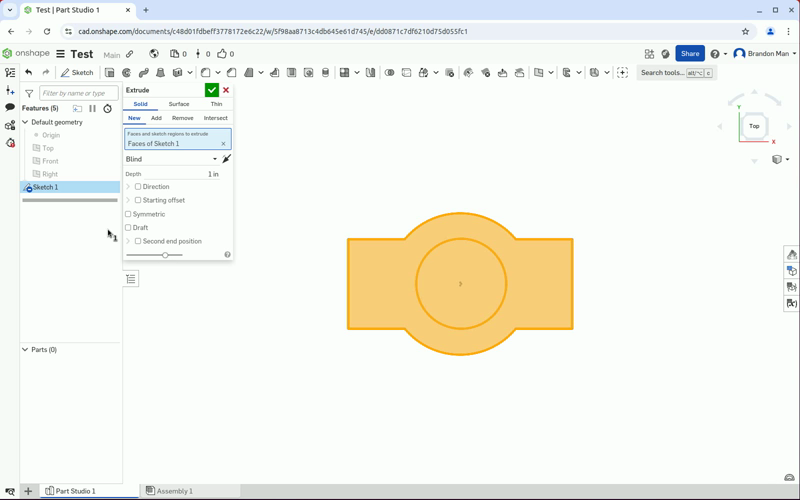
mouse_move(143, 106)
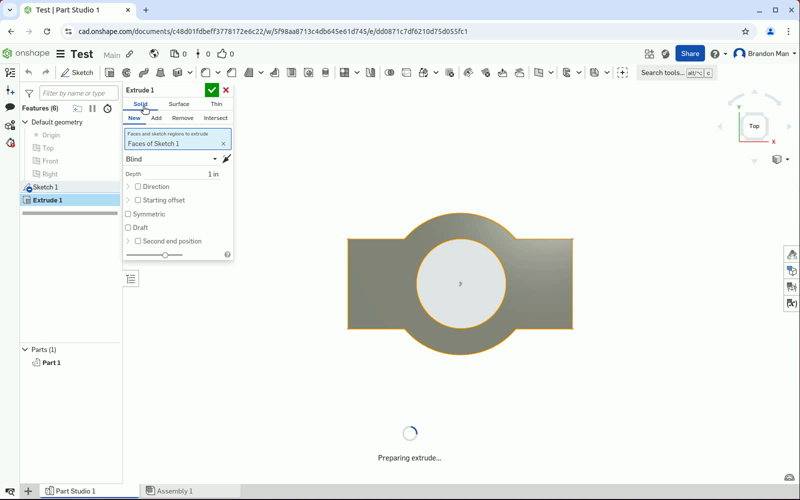
click(143, 106)
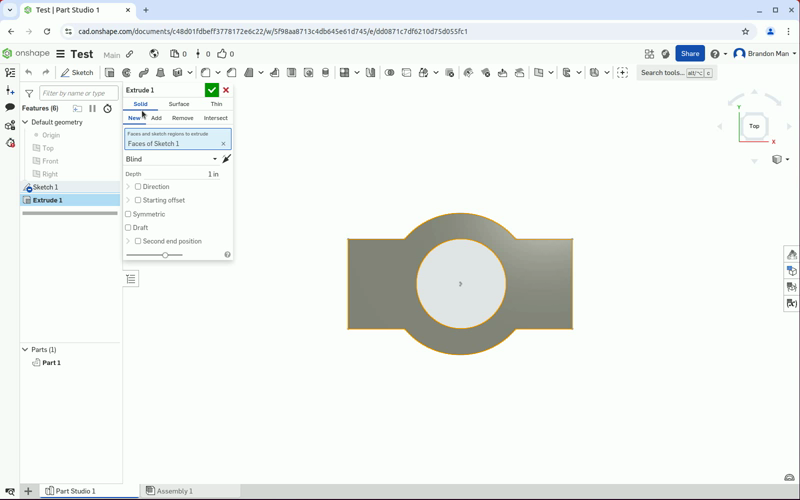
mouse_move(137, 120)
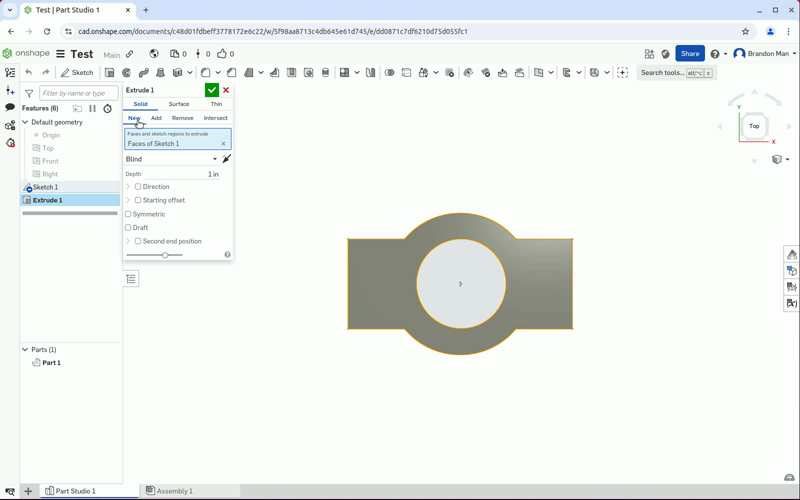
click(137, 120)
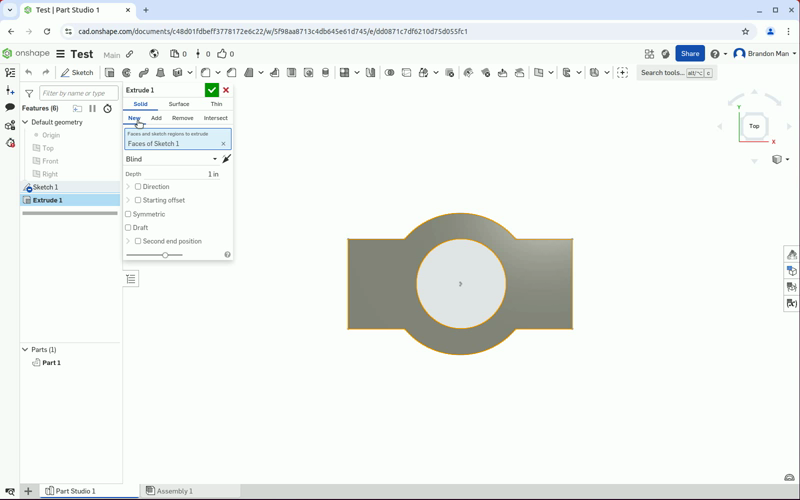
key(tab, 4)
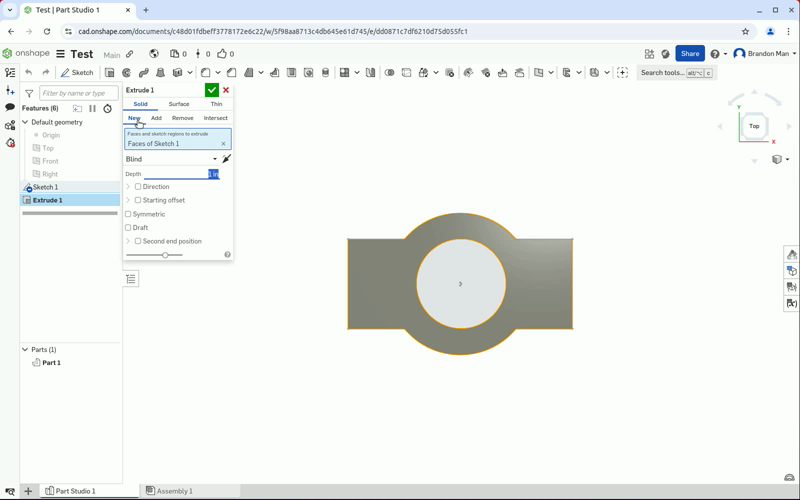
text(3.37)
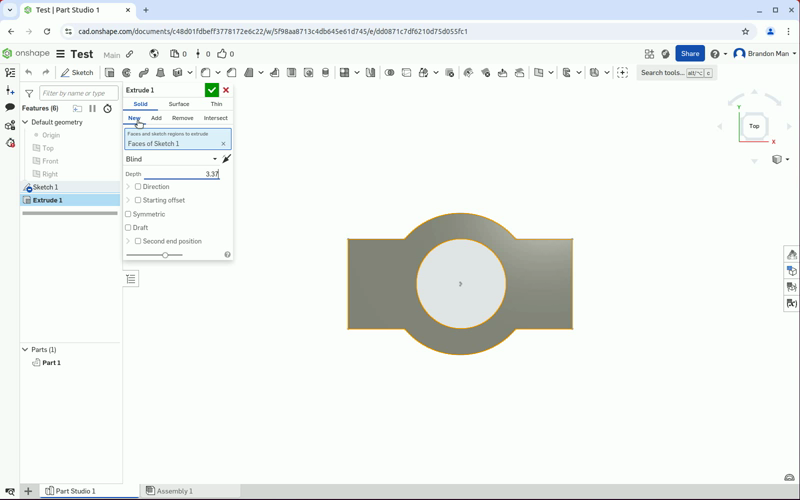
key(enter)
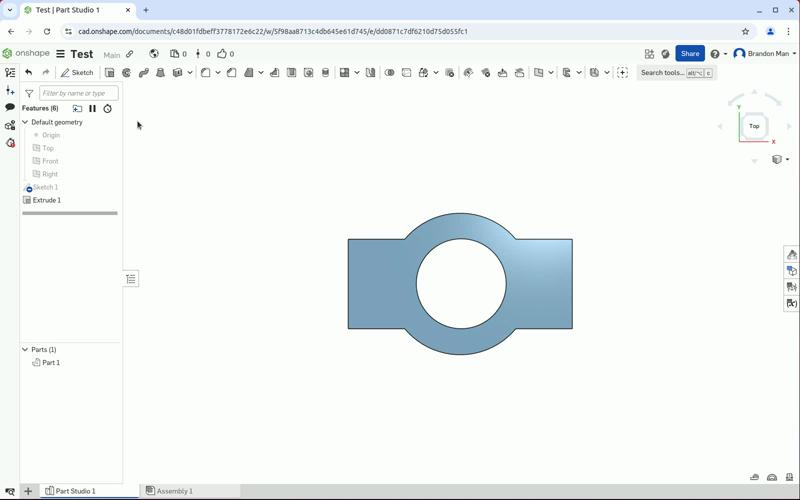
key(shift+h)
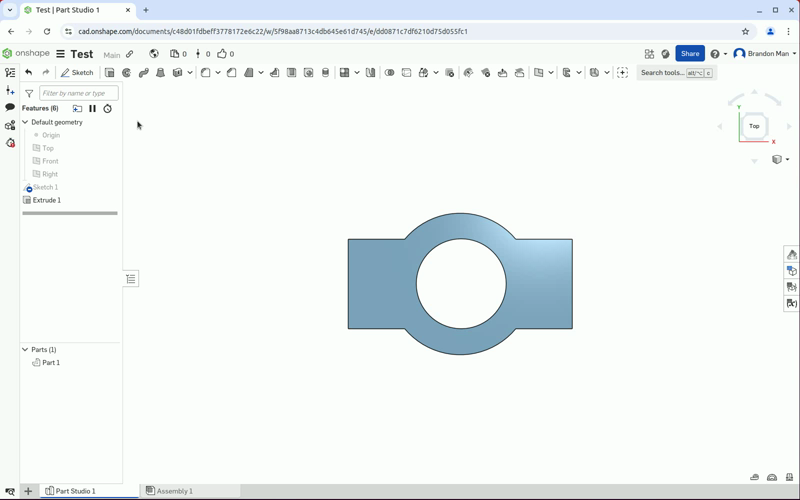
key(shift+h)
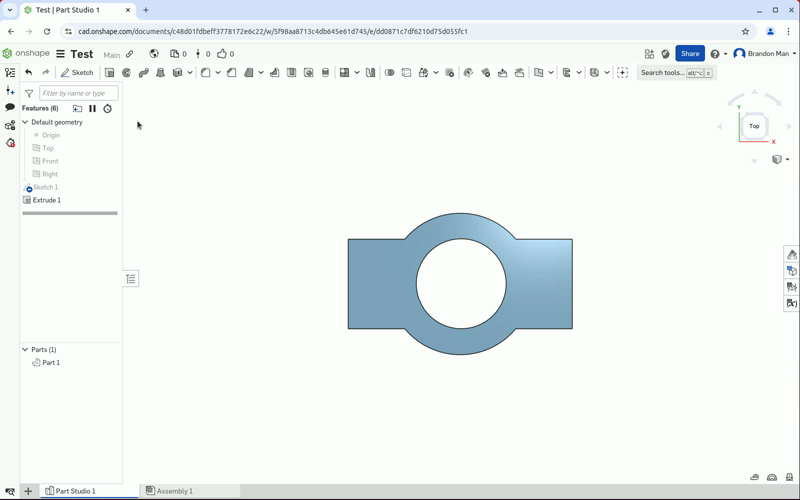
mouse_move(73, 189)
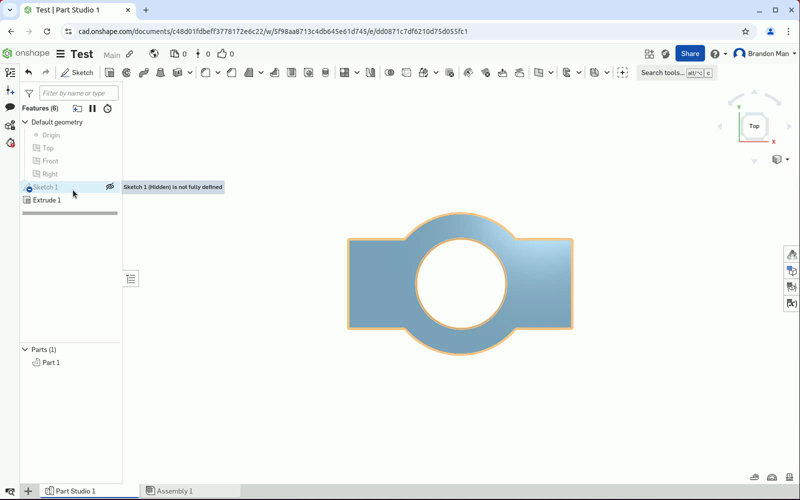
click(73, 189)
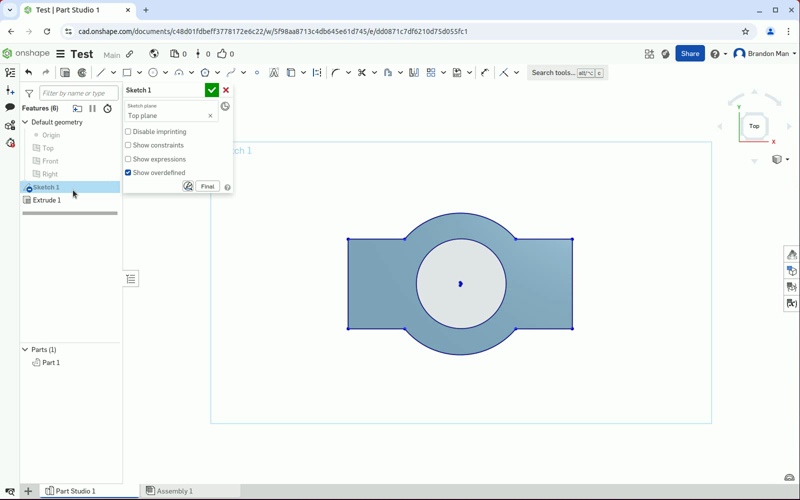
mouse_move(229, 92)
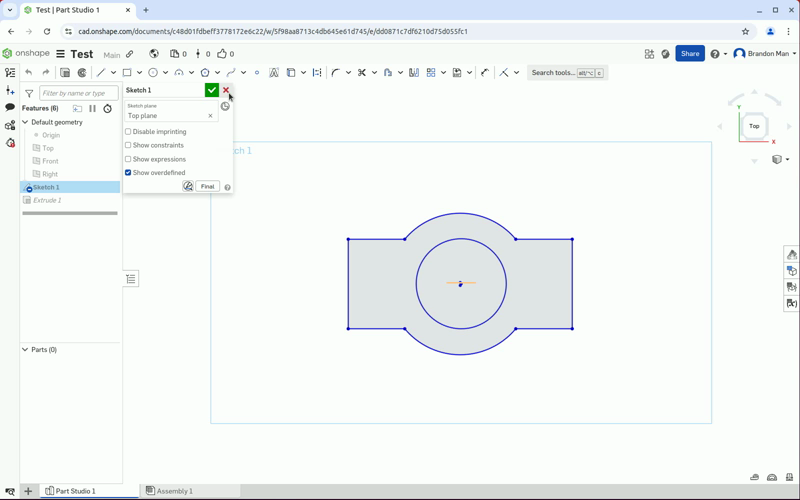
click(229, 92)
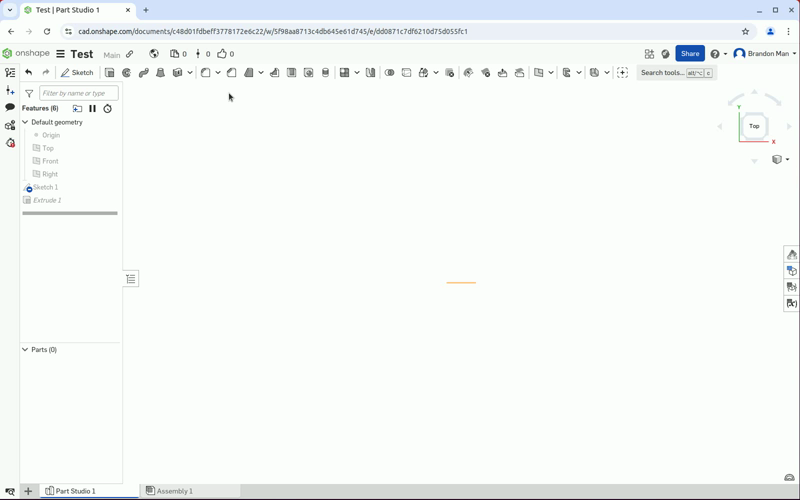
mouse_move(541, 75)
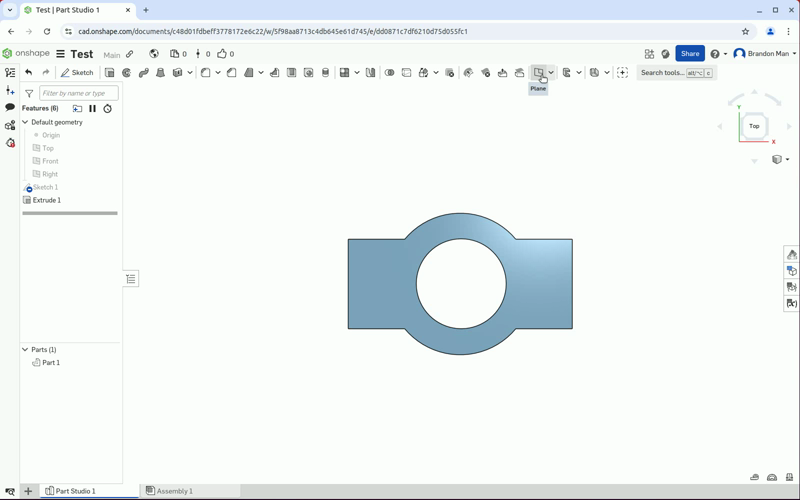
click(541, 75)
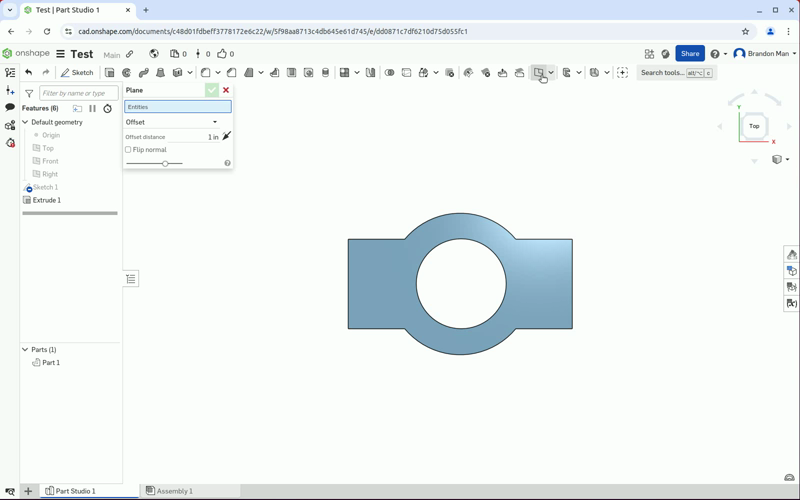
mouse_move(73, 150)
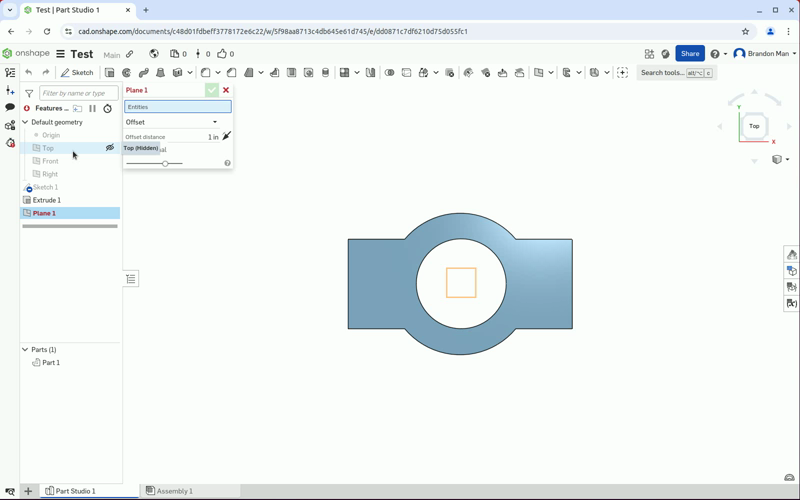
click(73, 150)
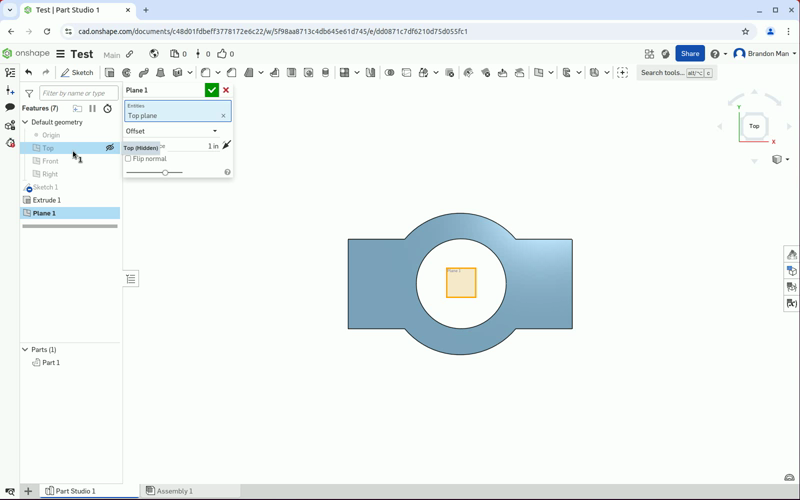
key(tab, 2)
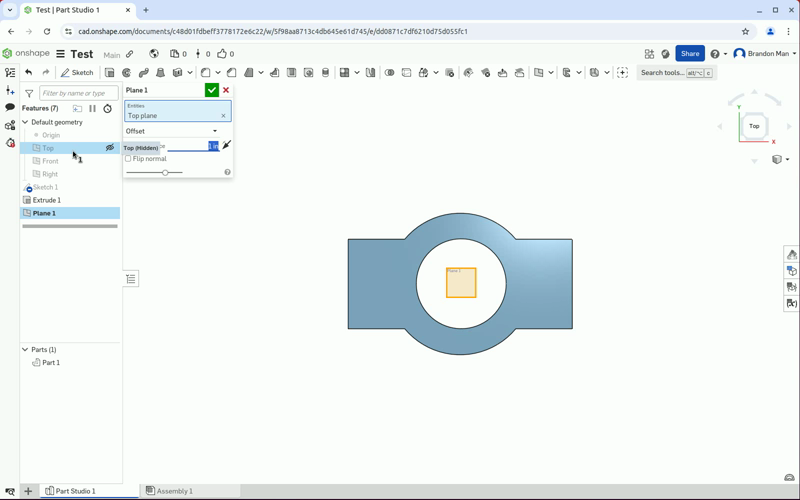
text(3.358)
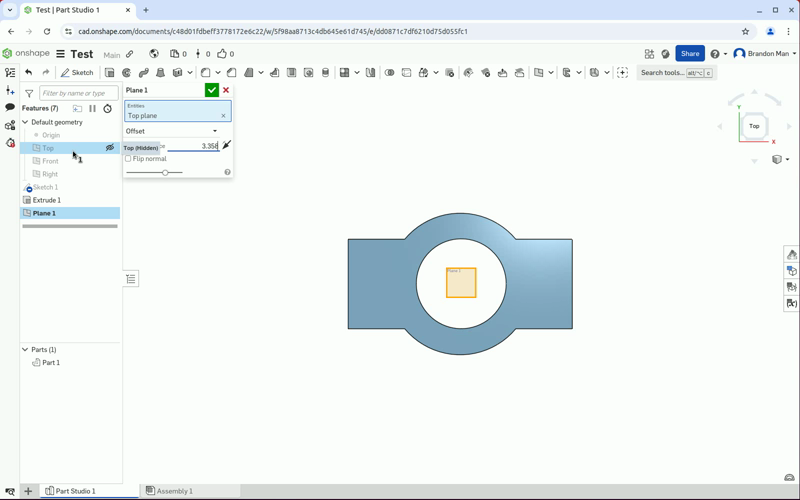
key(enter, 2)
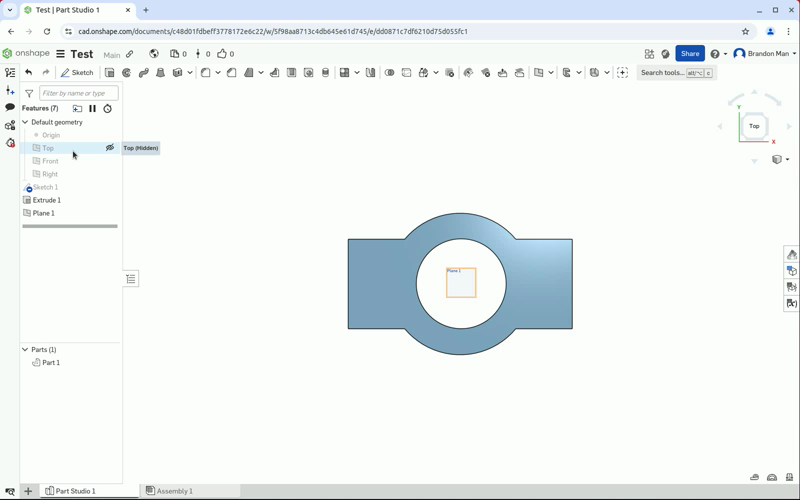
key(shift+s)
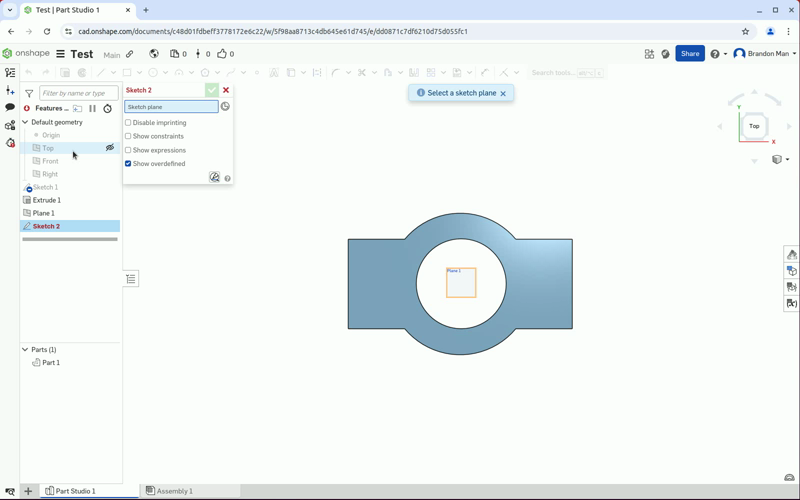
mouse_move(73, 215)
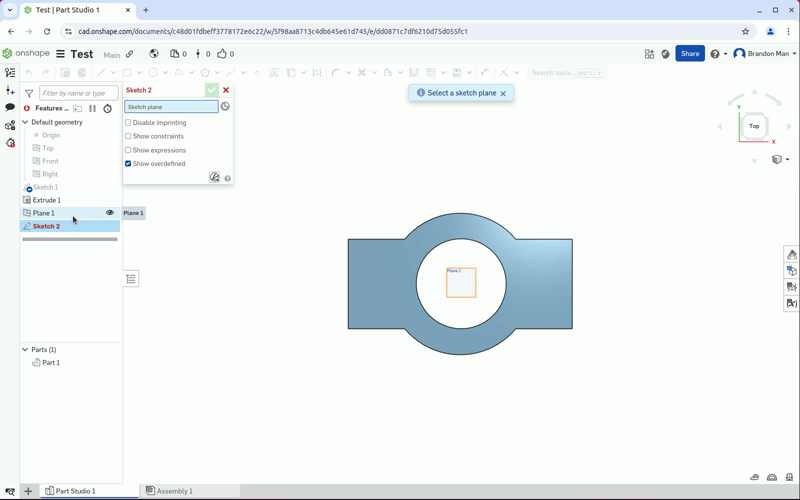
click(73, 215)
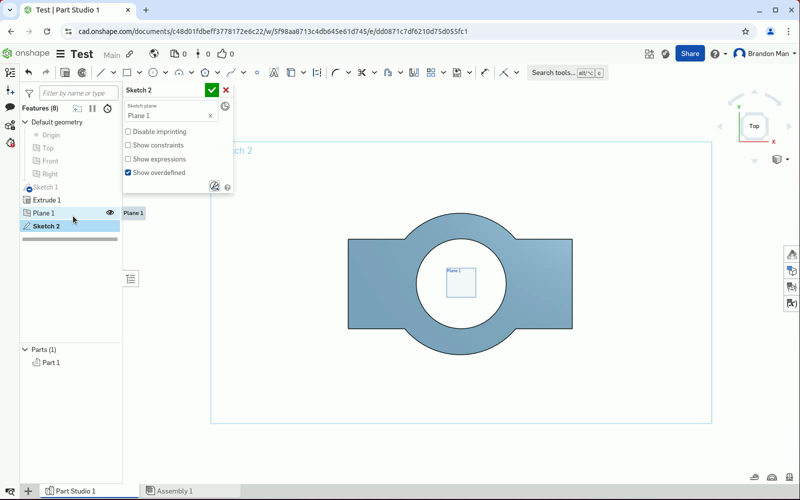
mouse_move(73, 352)
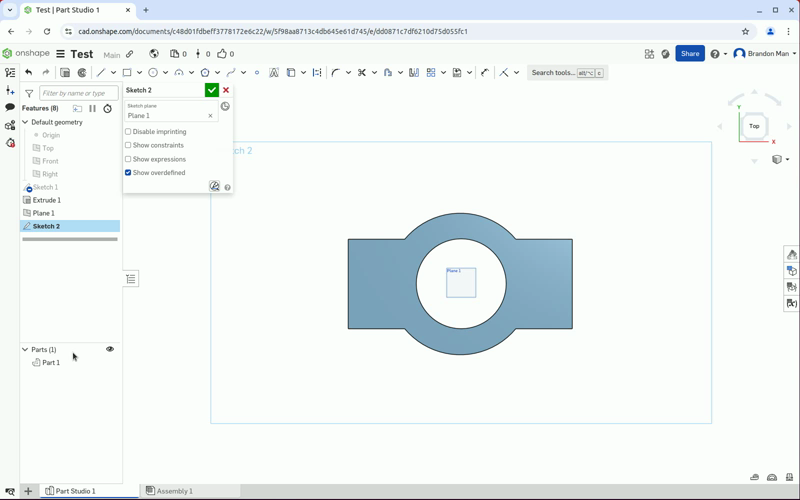
key(y)
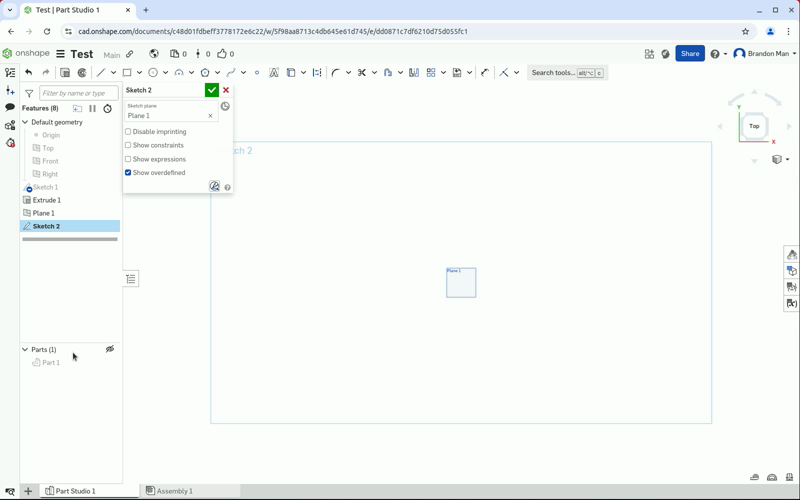
key(l)
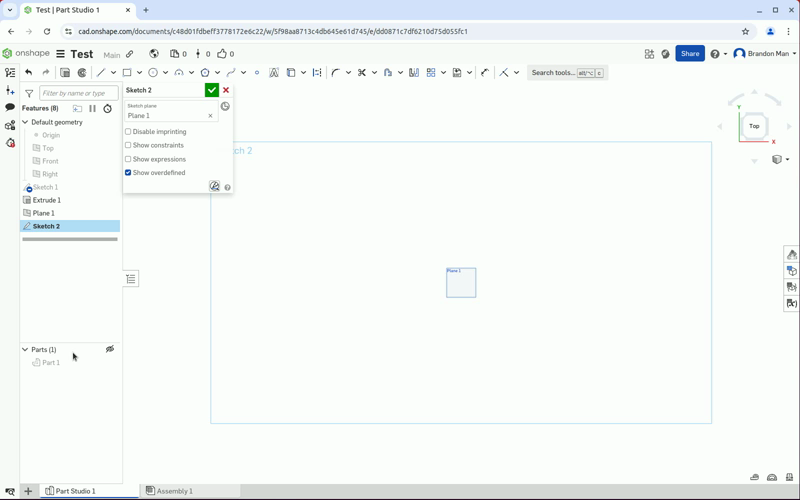
key_down(shift)
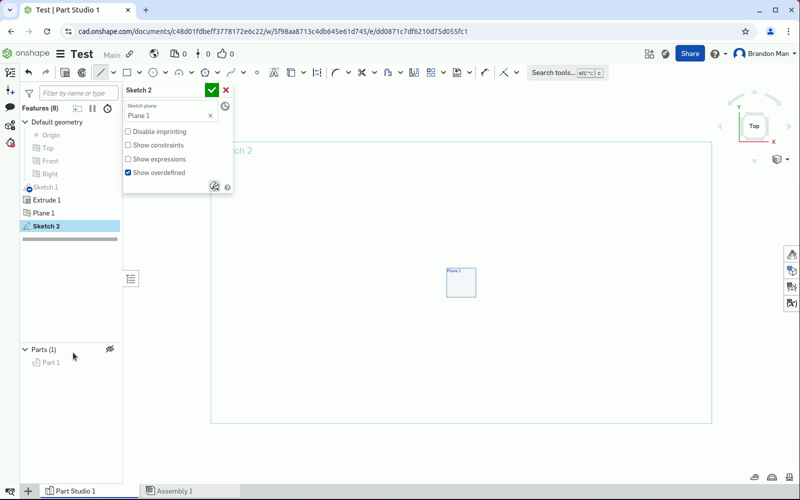
mouse_move(348, 328)
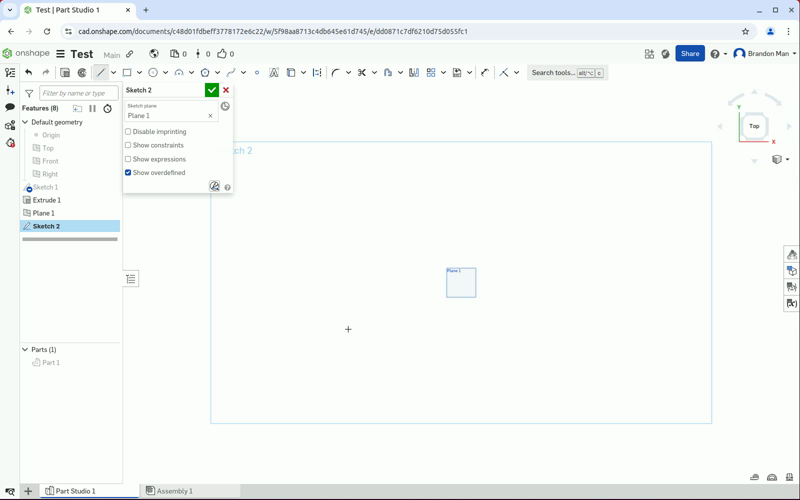
click(348, 328)
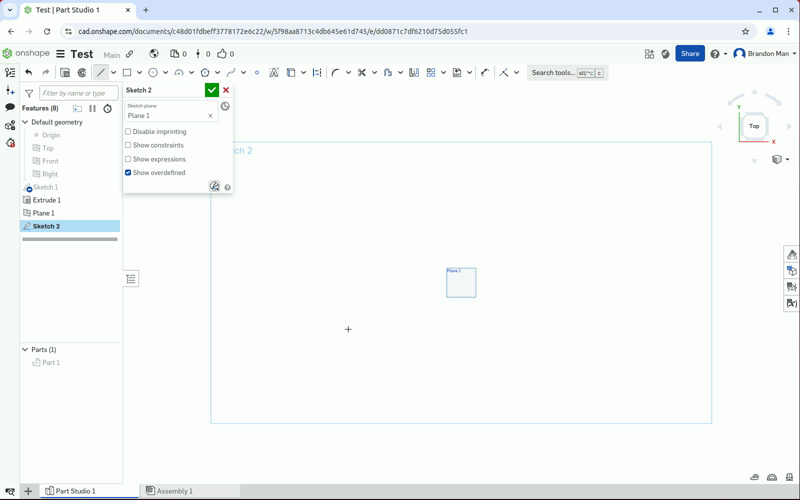
key_up(shift)
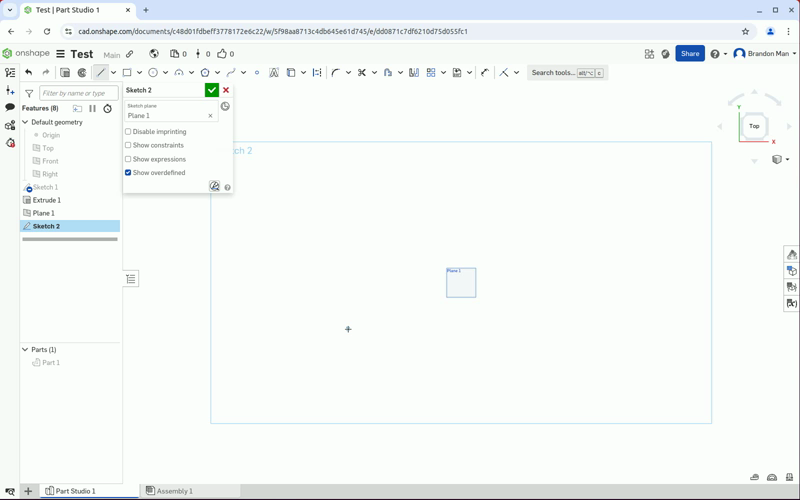
key_down(shift)
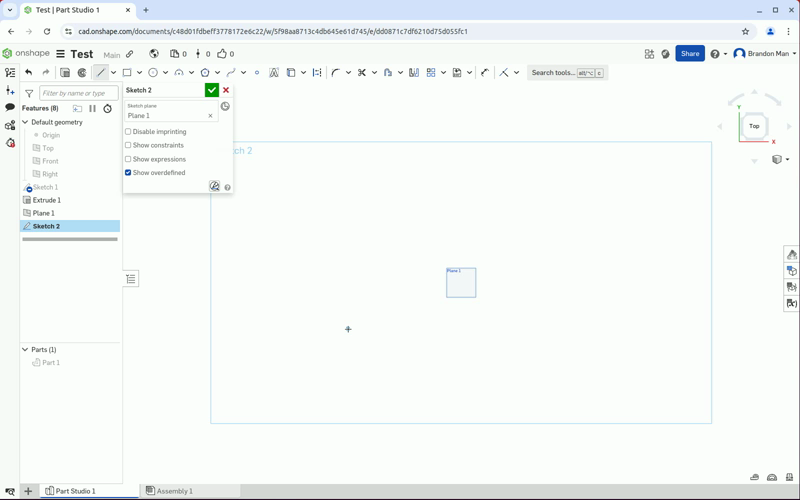
mouse_move(378, 328)
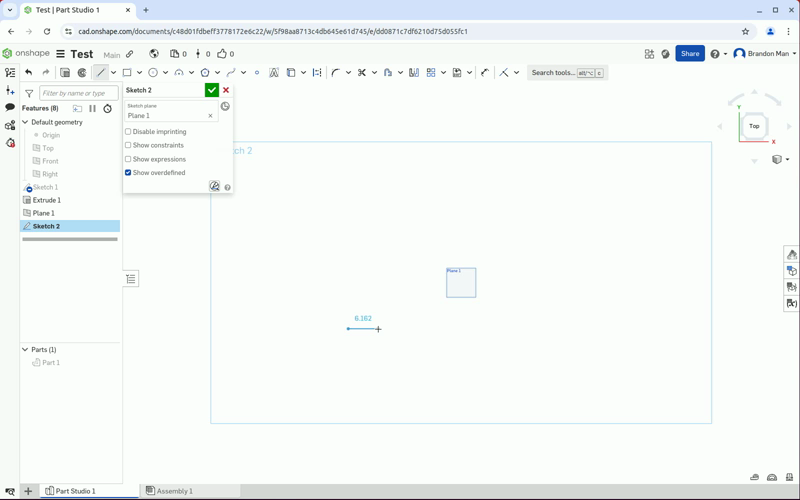
mouse_move(404, 328)
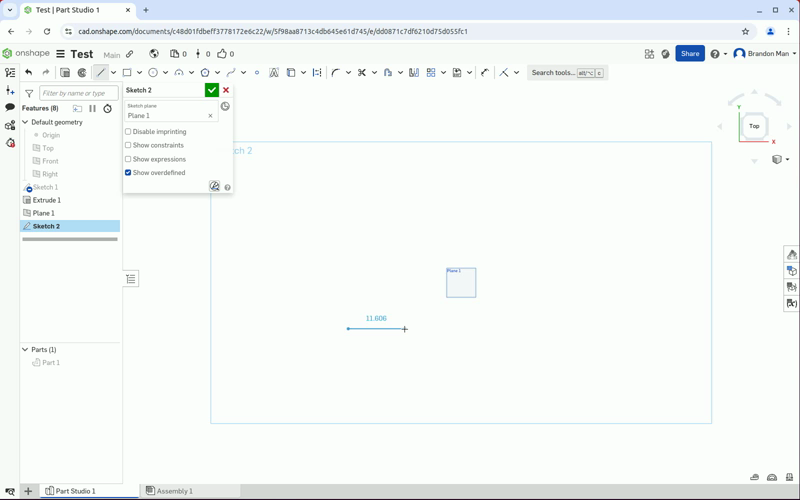
click(404, 328)
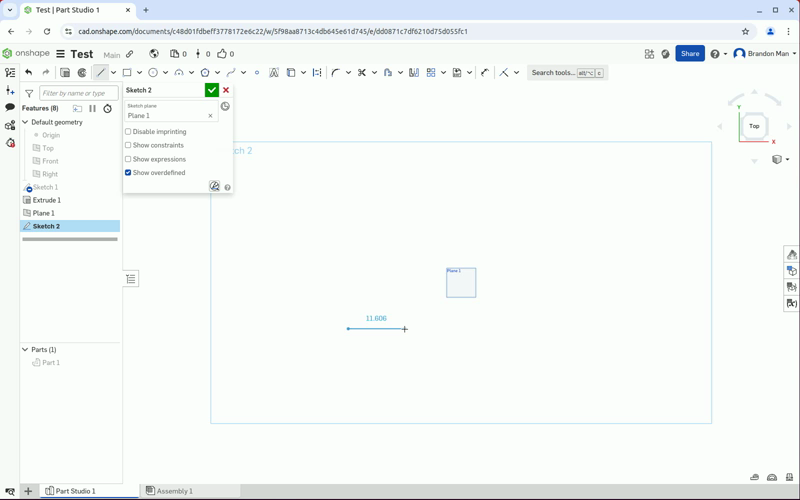
key_up(shift)
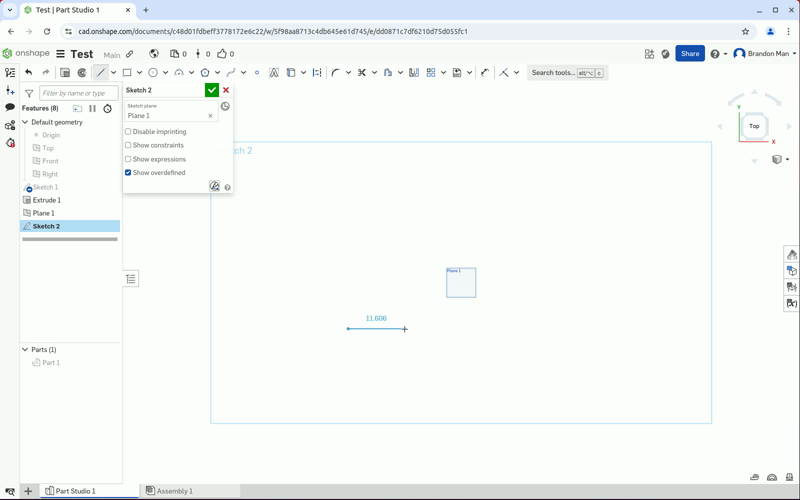
key(esc)
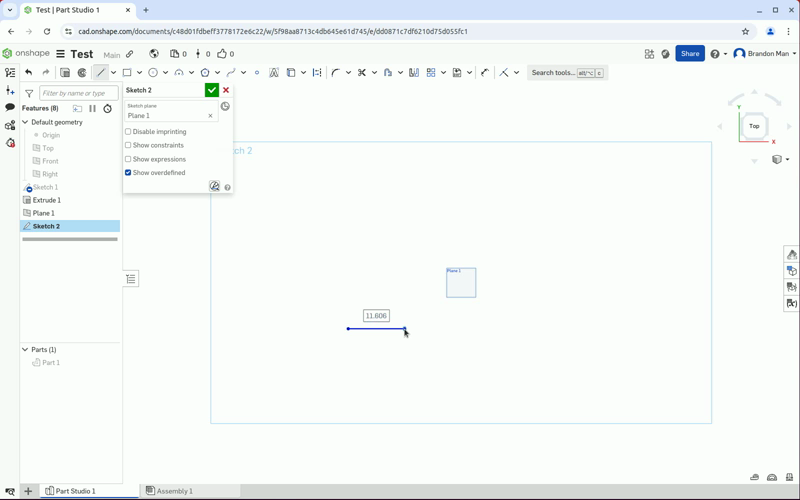
key(a)
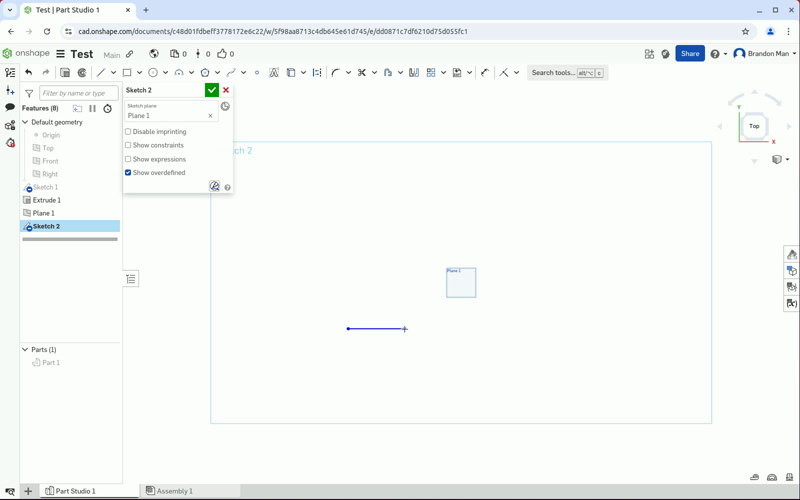
mouse_move(404, 328)
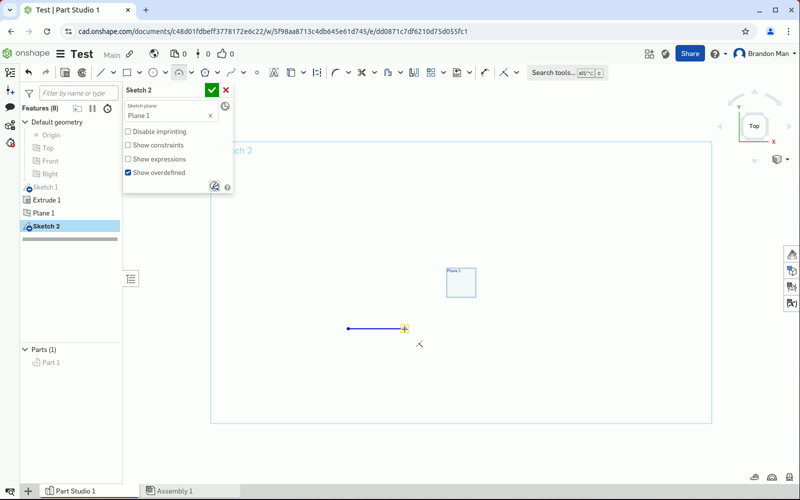
click(404, 328)
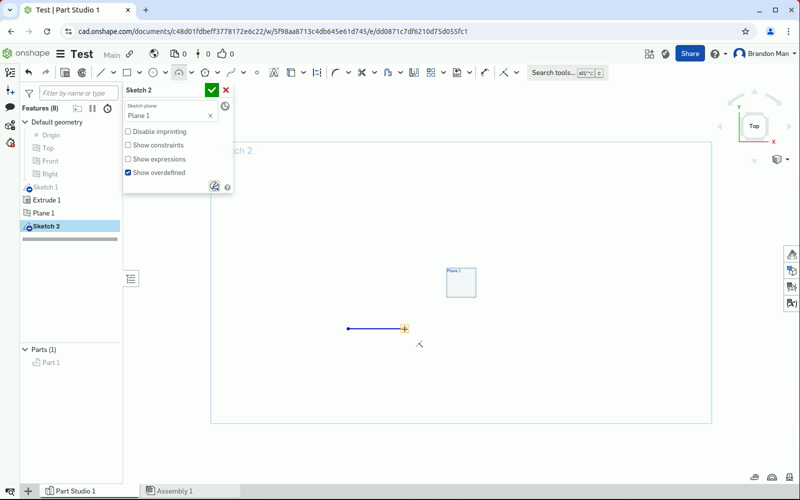
key_down(shift)
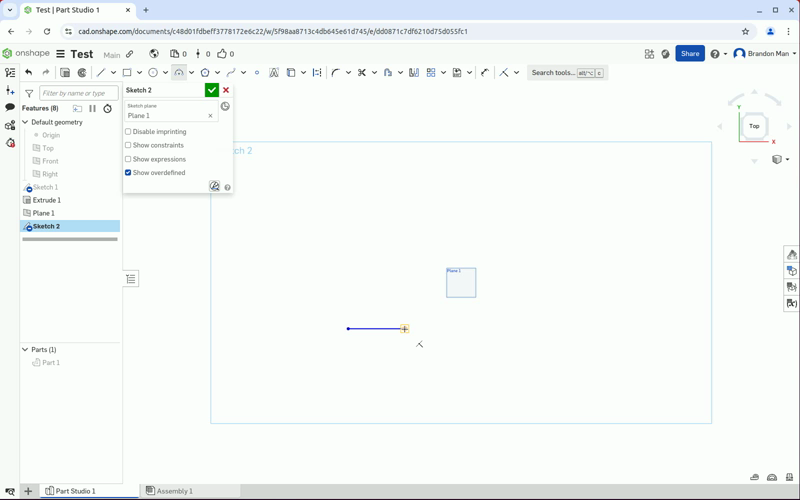
mouse_move(515, 328)
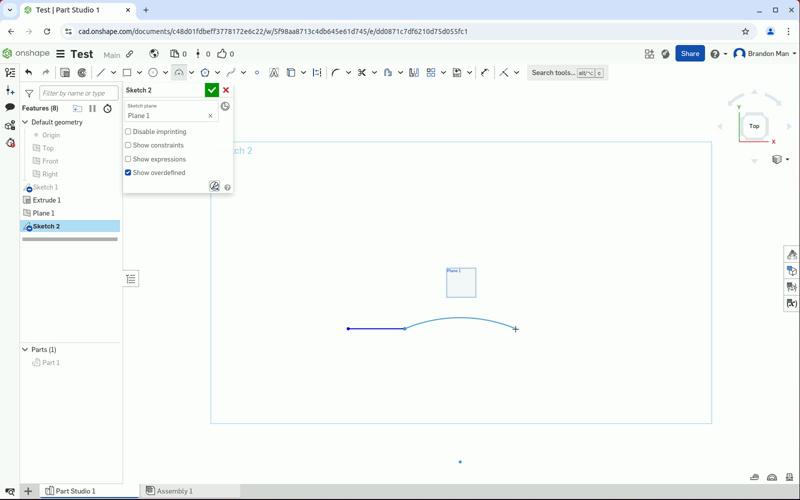
click(515, 328)
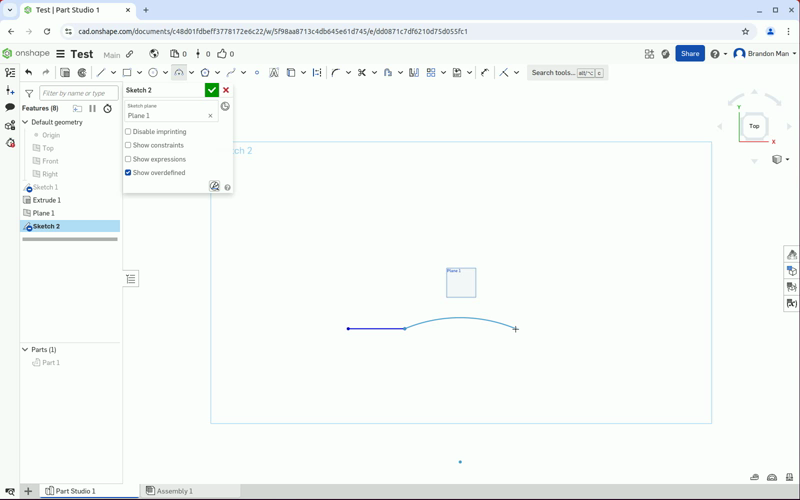
mouse_move(460, 354)
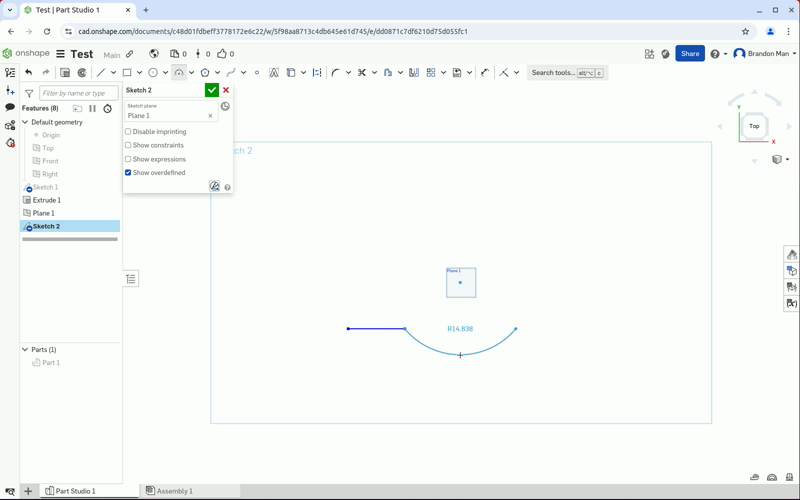
click(460, 354)
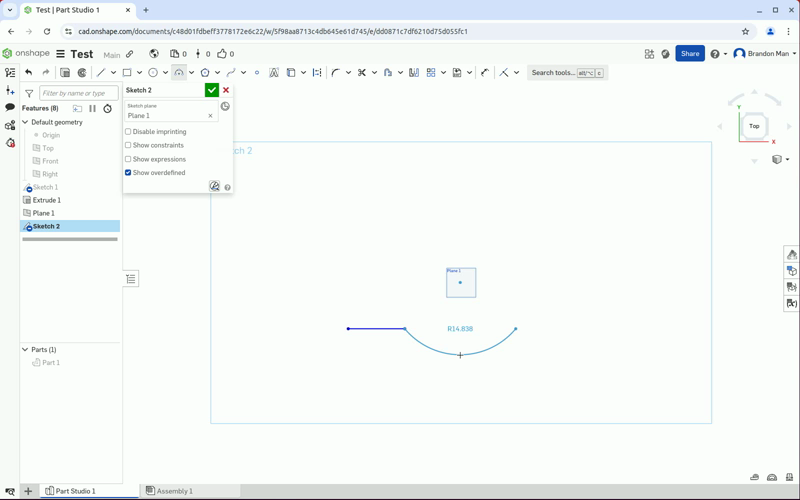
key_up(shift)
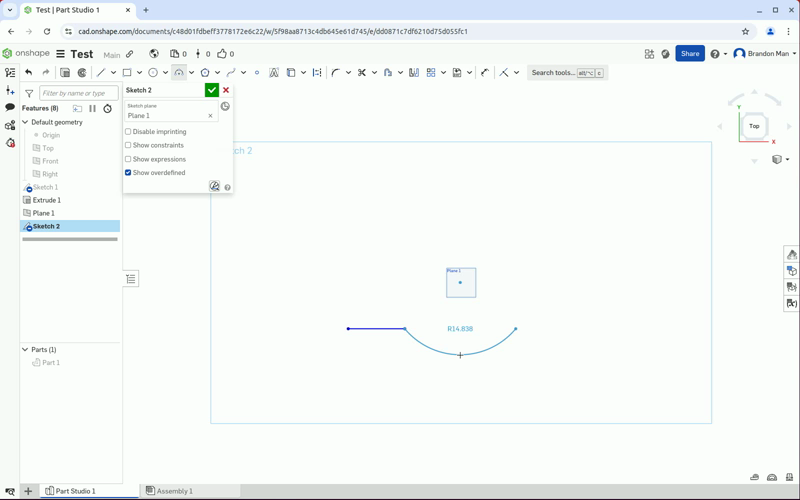
key(esc)
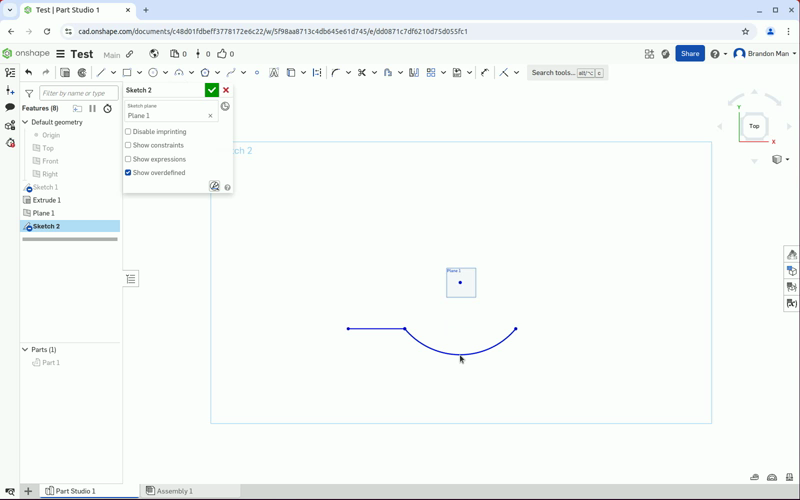
key(l)
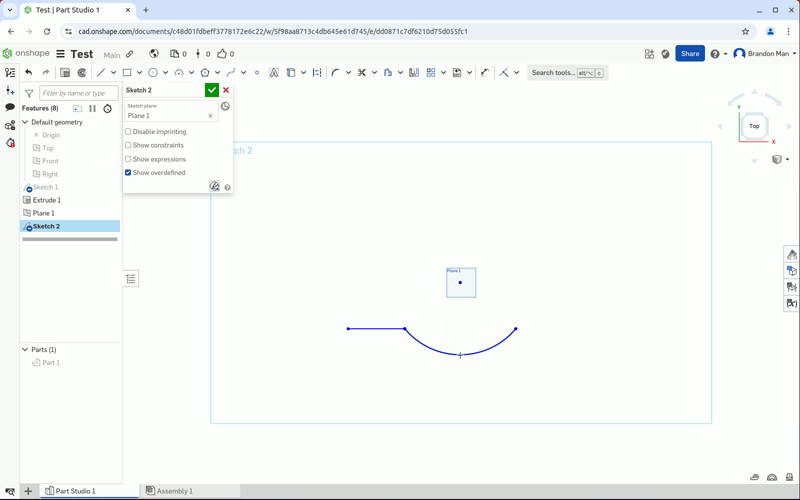
mouse_move(515, 328)
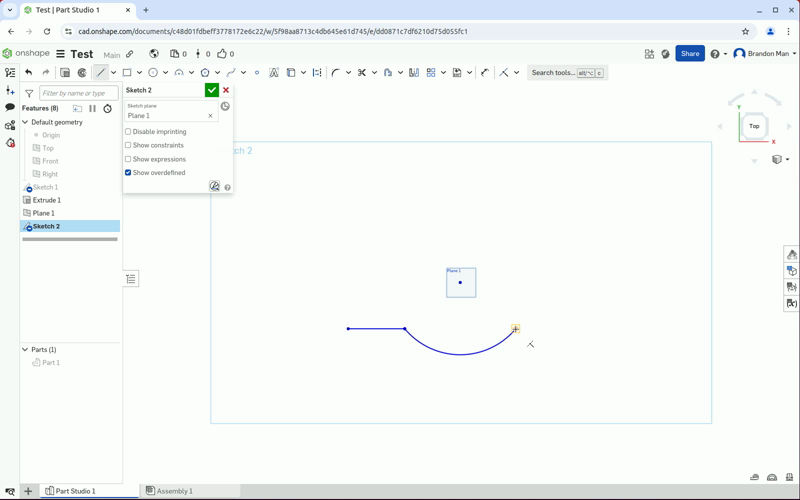
click(515, 328)
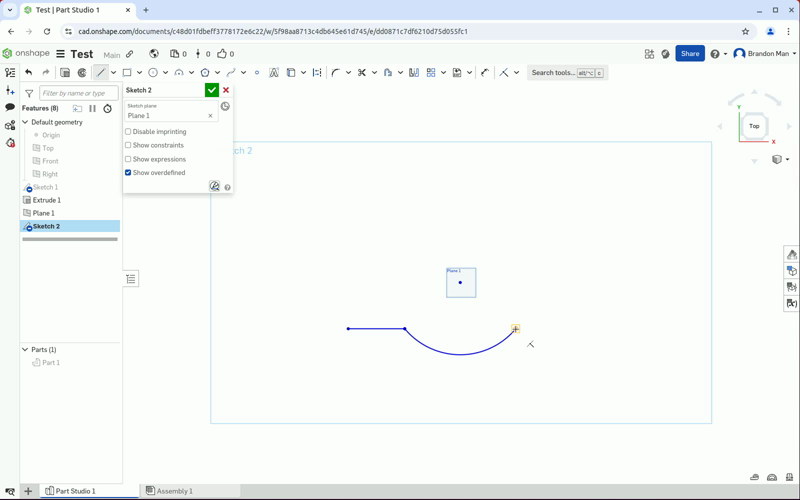
key_down(shift)
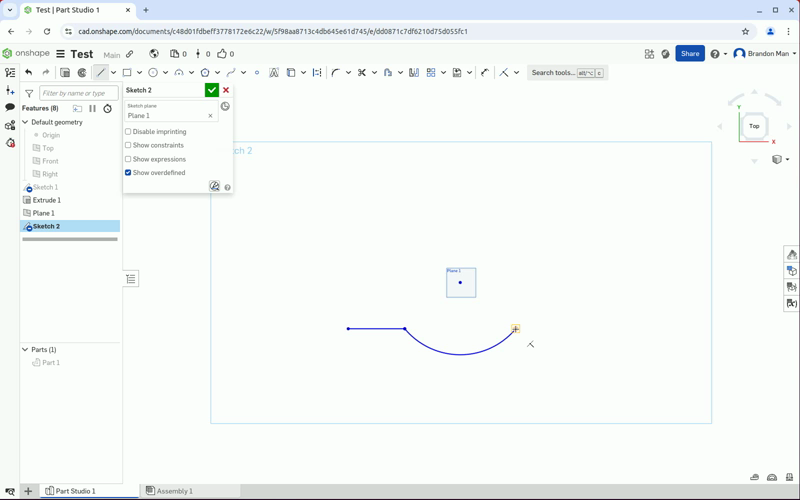
mouse_move(545, 328)
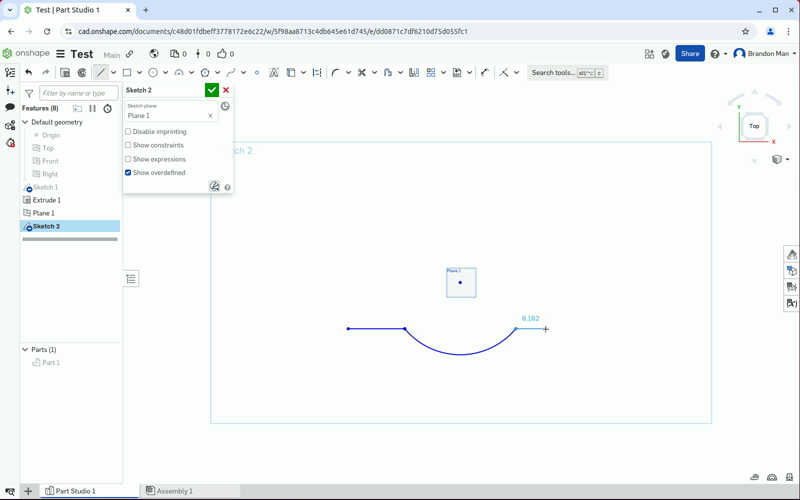
mouse_move(572, 328)
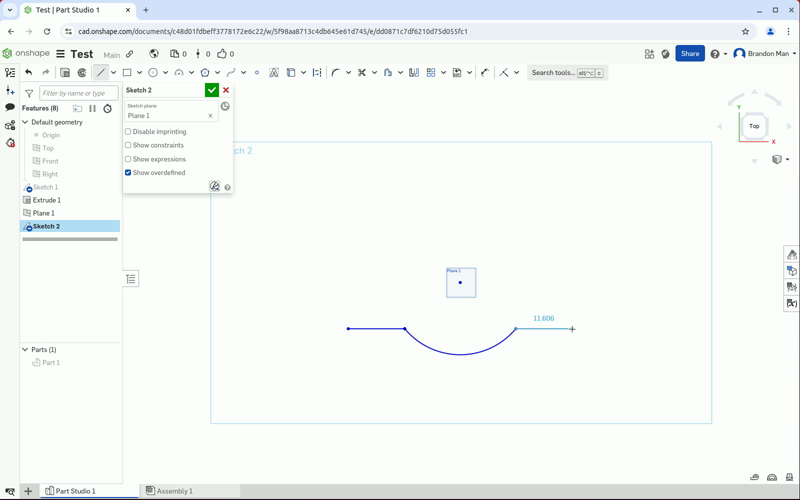
click(572, 328)
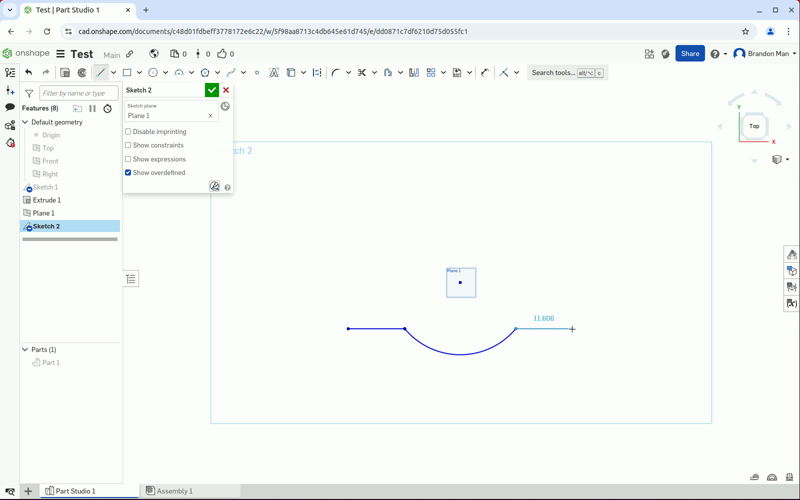
key_up(shift)
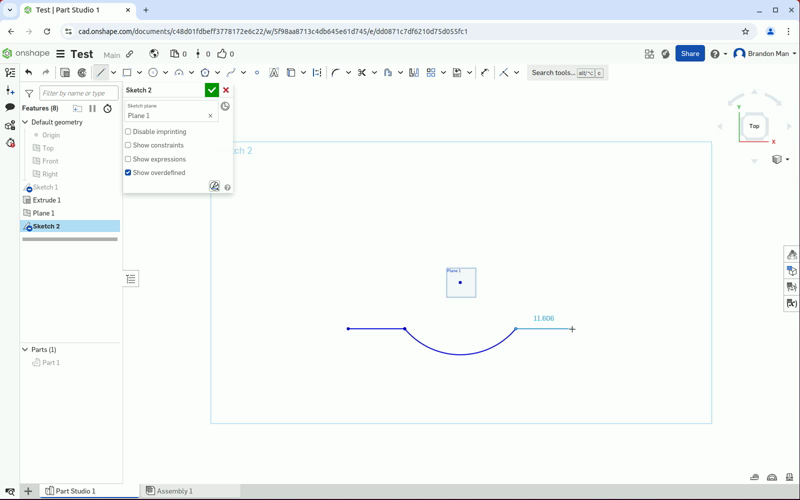
key_down(shift)
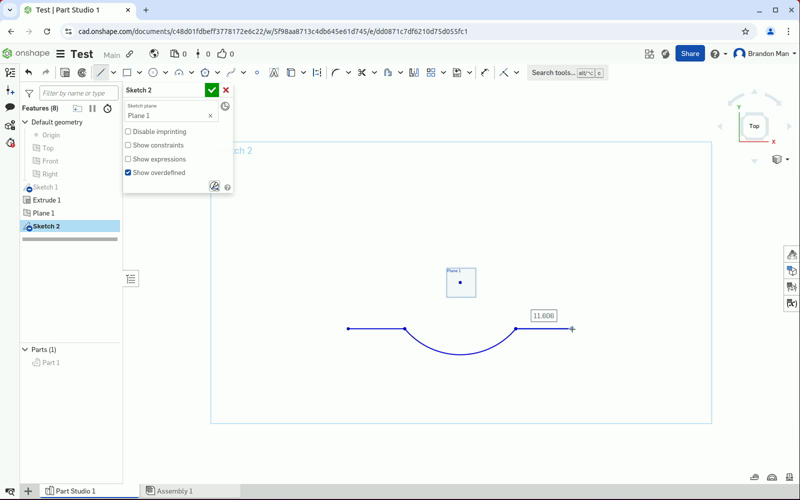
mouse_move(572, 239)
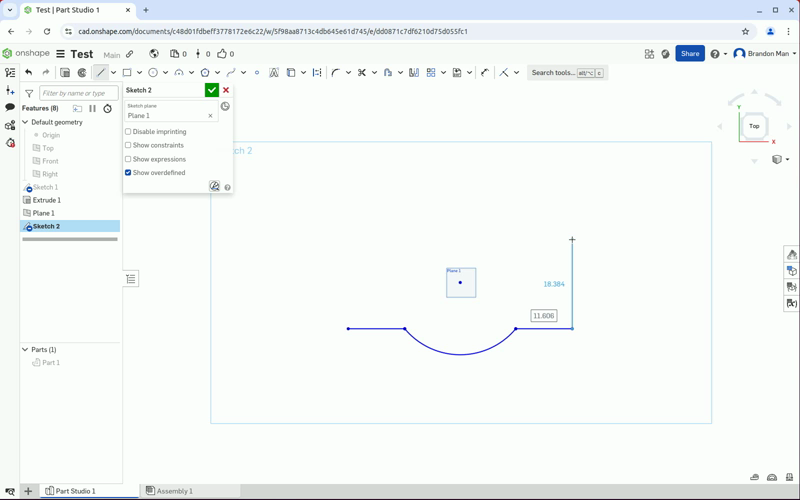
click(572, 239)
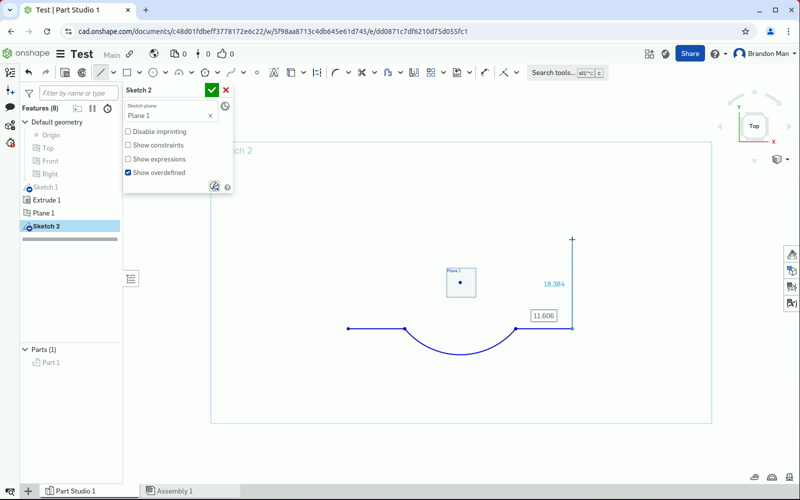
key_up(shift)
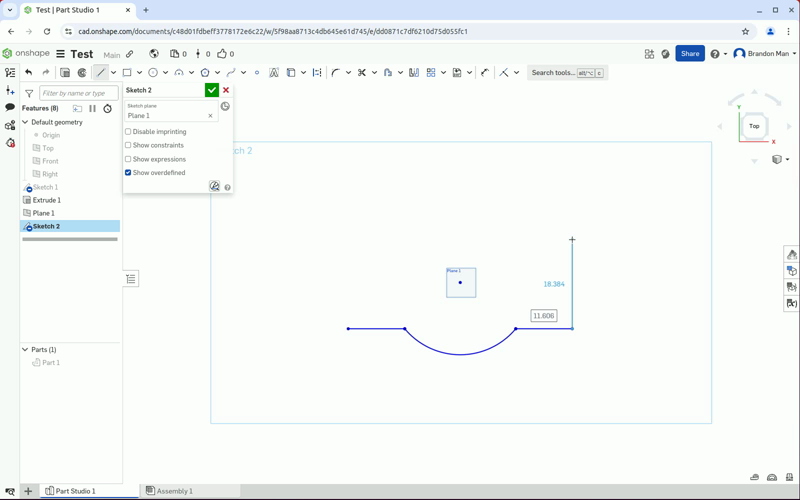
key_down(shift)
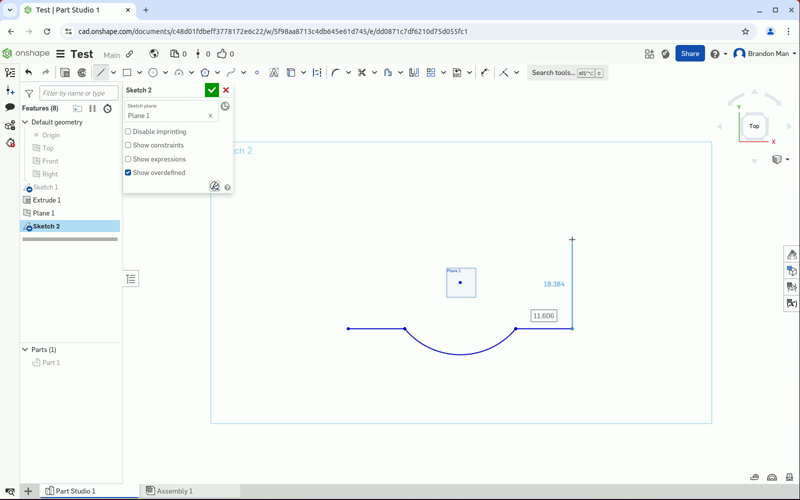
mouse_move(589, 239)
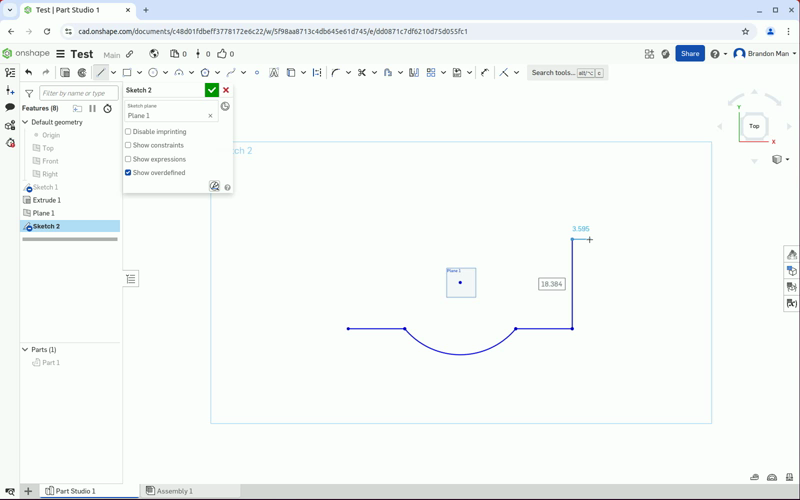
mouse_move(515, 239)
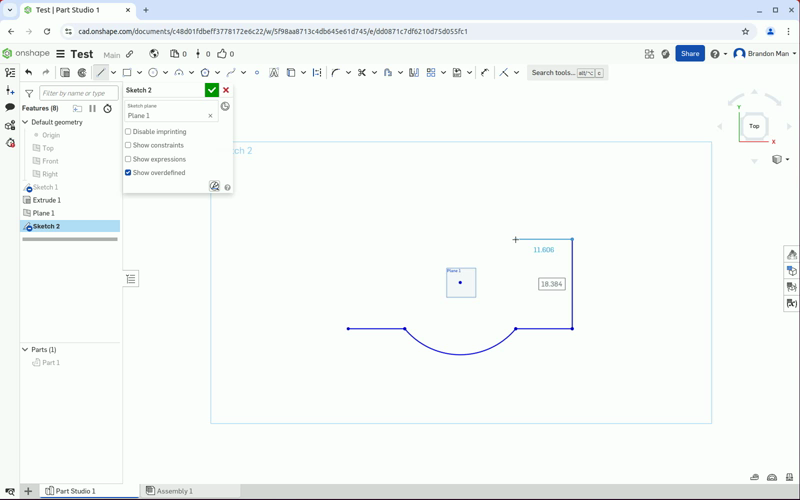
click(515, 239)
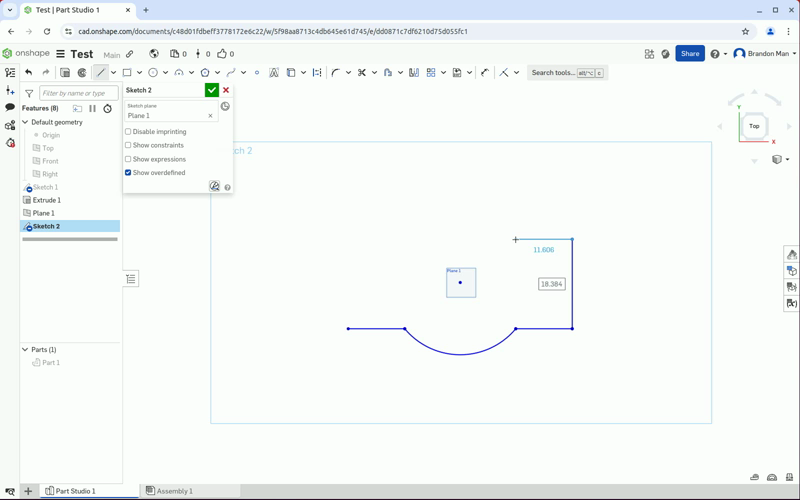
key_up(shift)
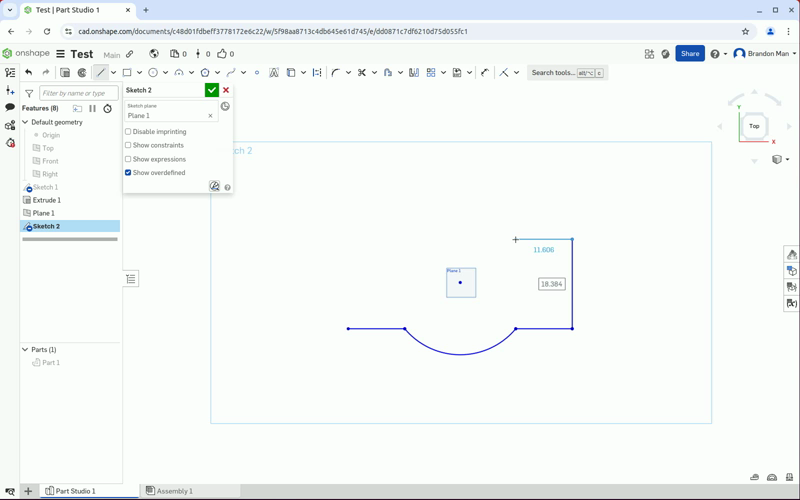
key(esc)
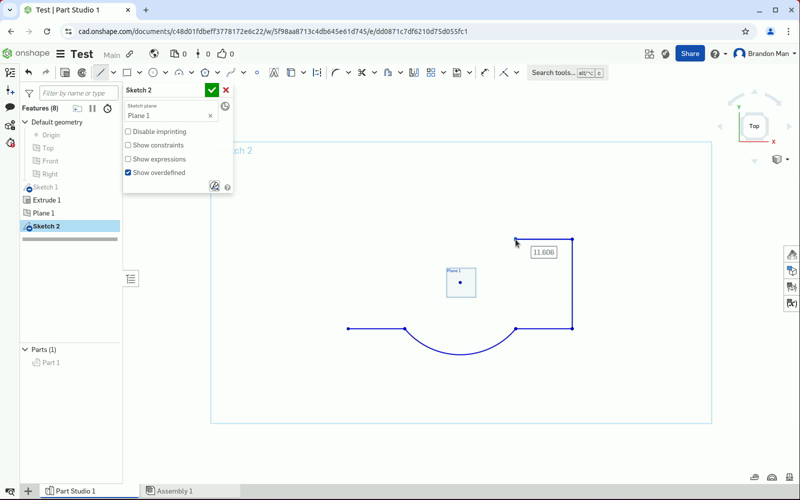
key(a)
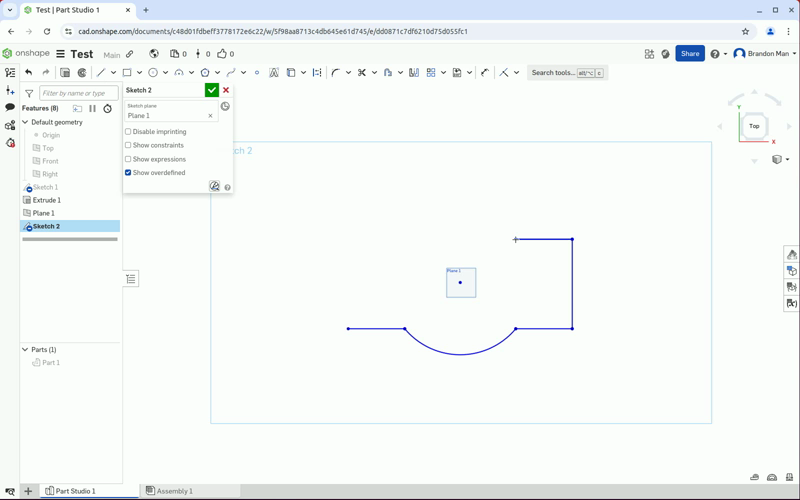
mouse_move(515, 239)
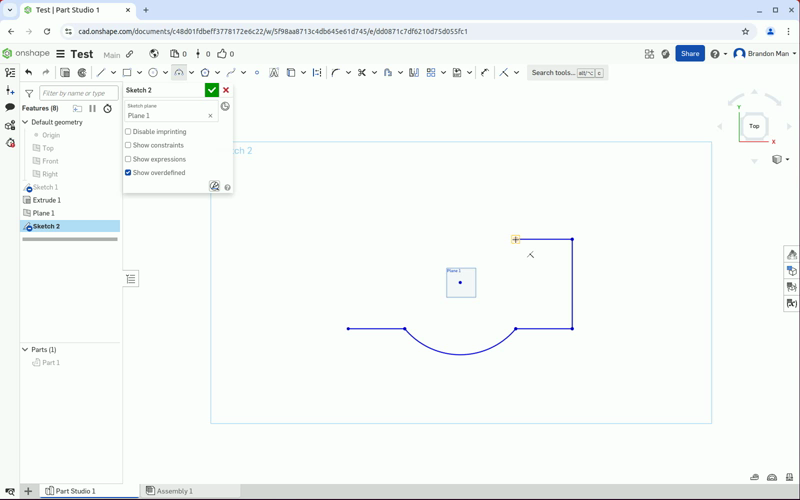
click(515, 239)
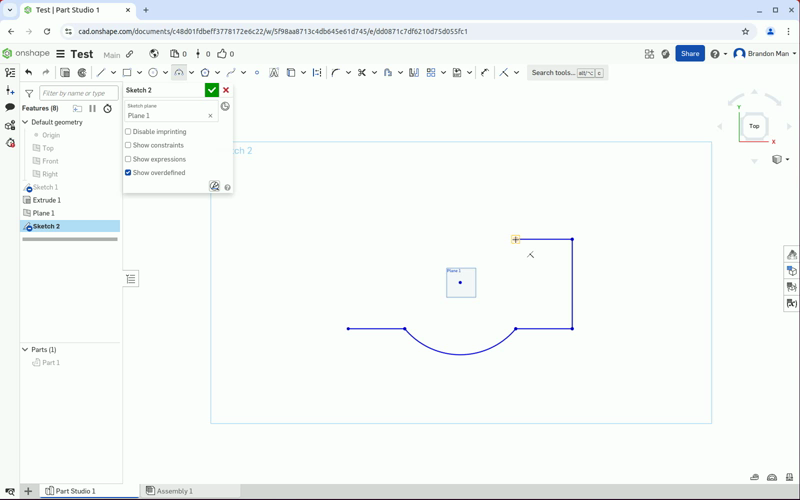
key_down(shift)
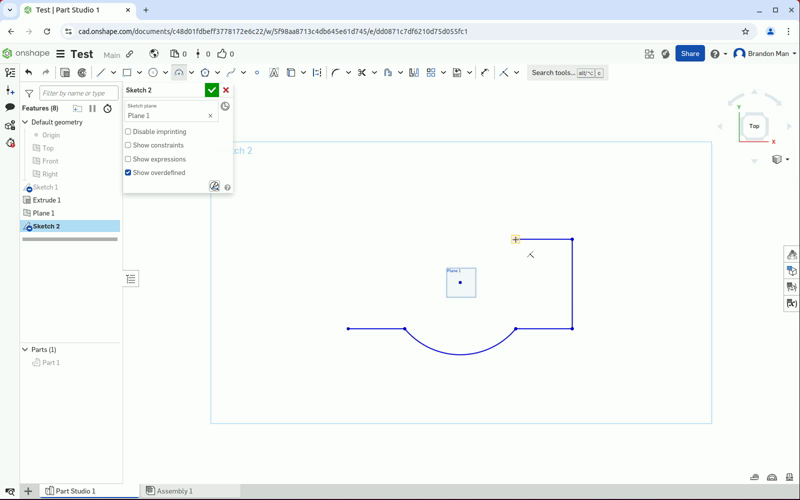
mouse_move(404, 239)
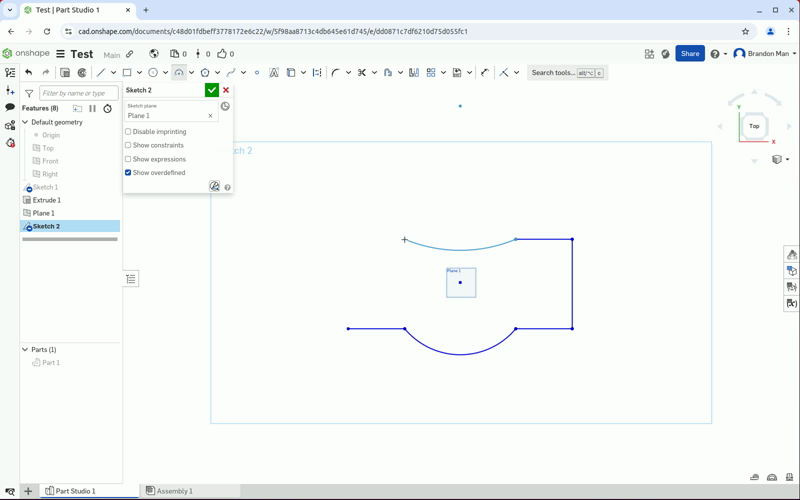
click(404, 239)
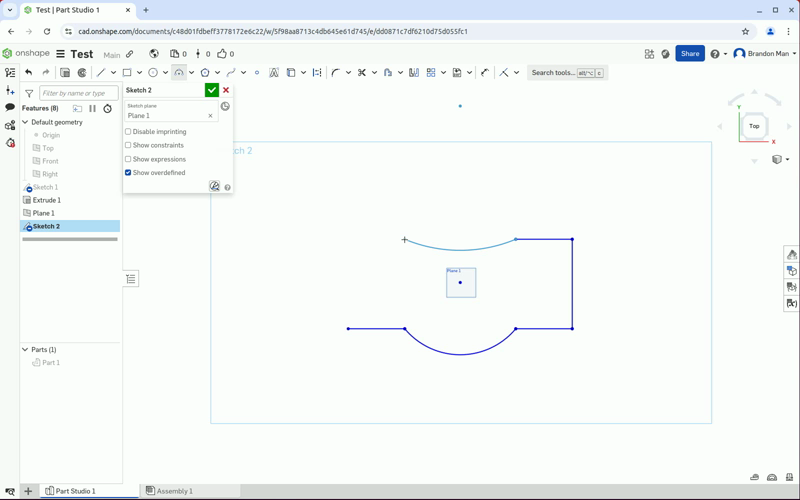
mouse_move(460, 213)
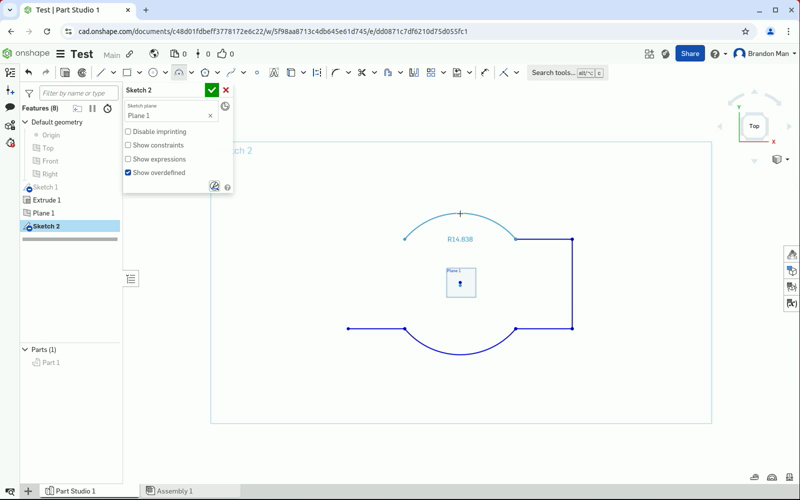
click(460, 213)
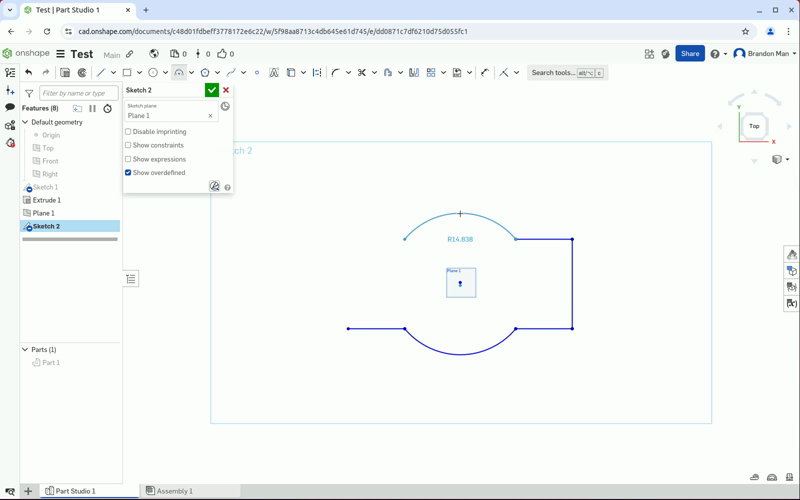
key_up(shift)
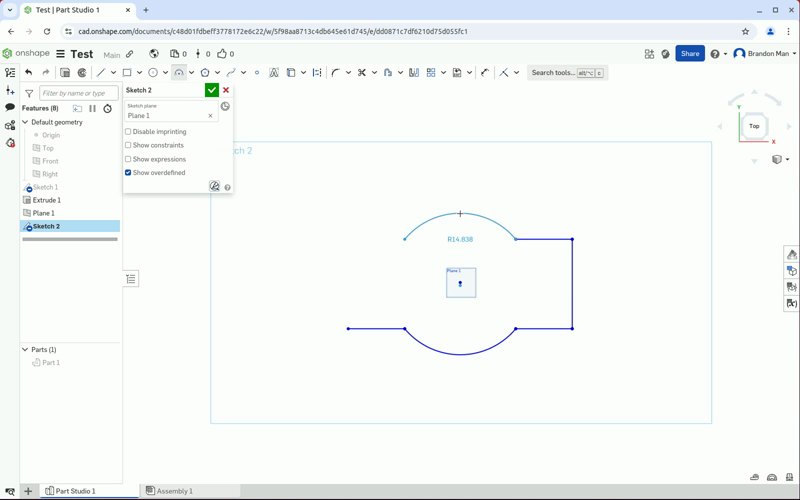
key(esc)
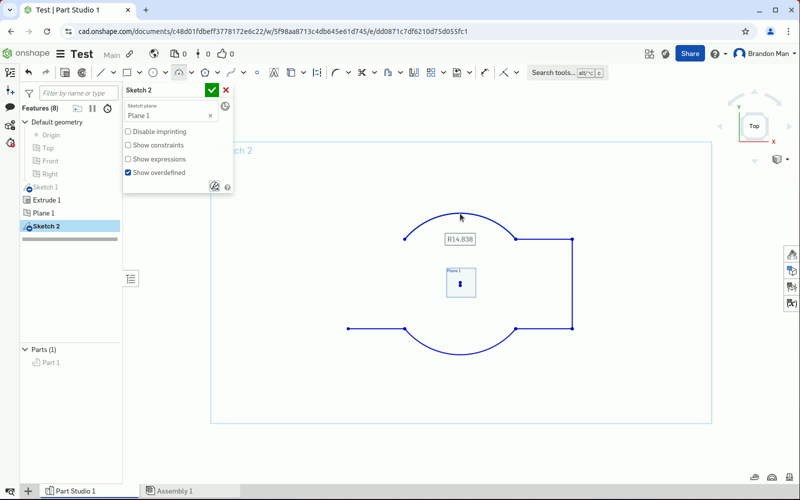
key(l)
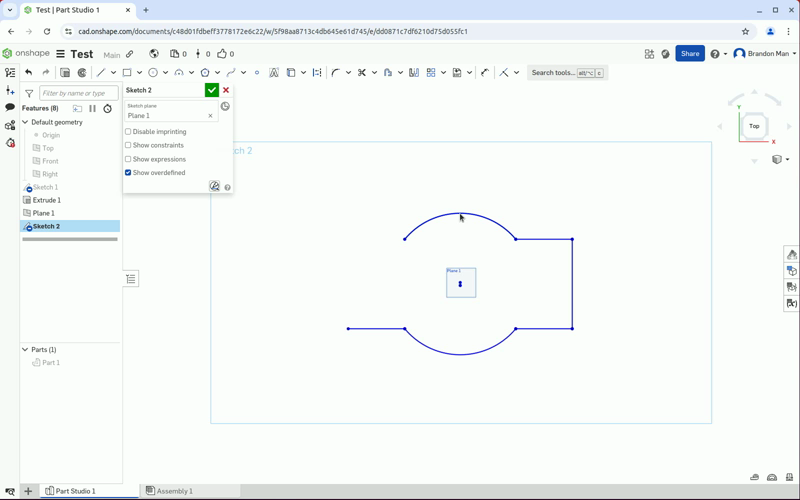
mouse_move(404, 239)
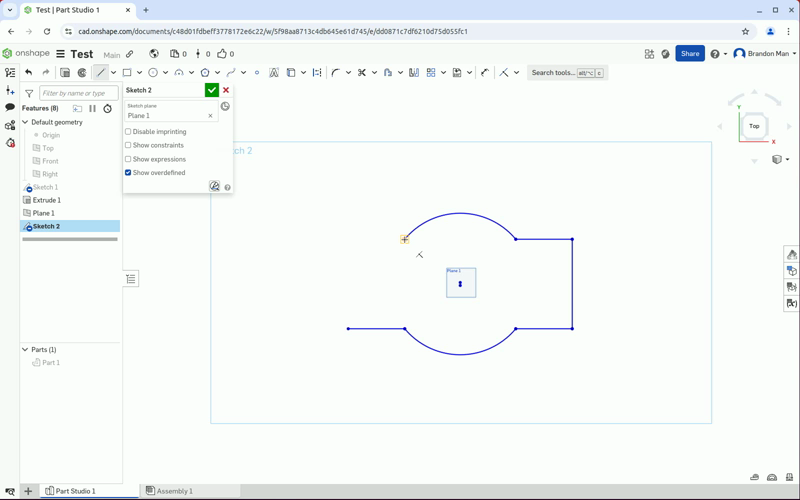
click(404, 239)
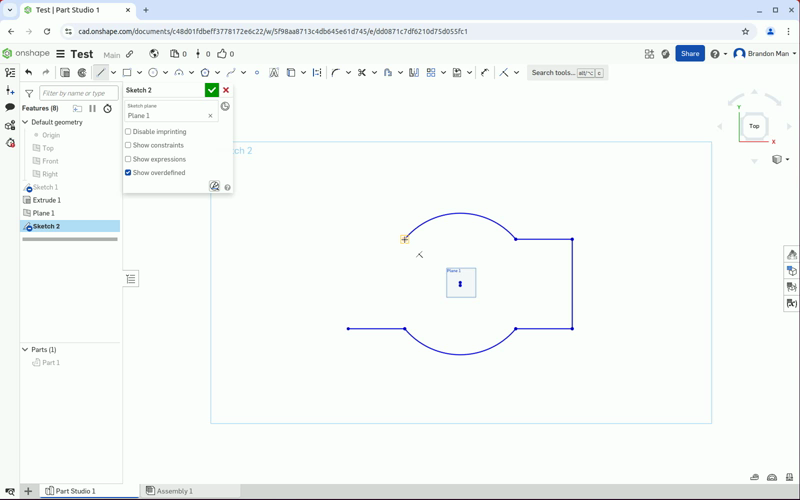
key_down(shift)
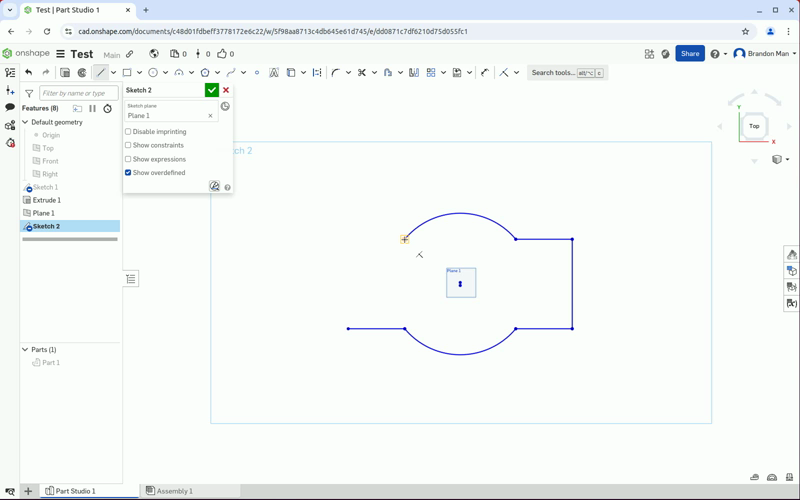
mouse_move(434, 239)
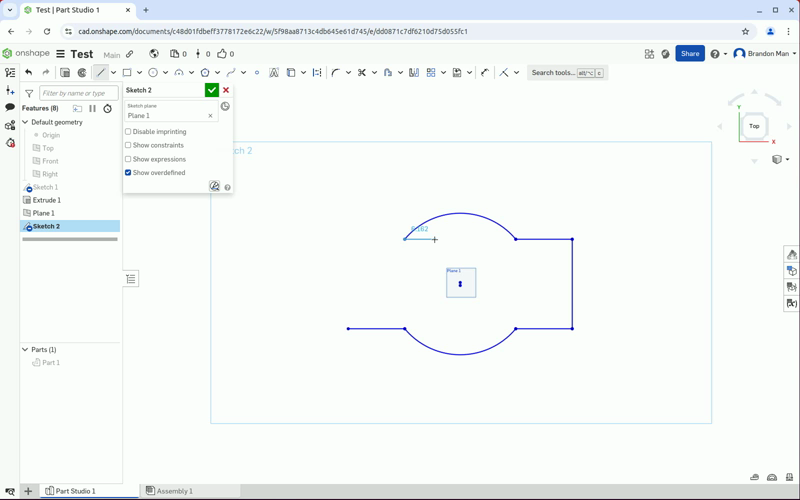
mouse_move(348, 239)
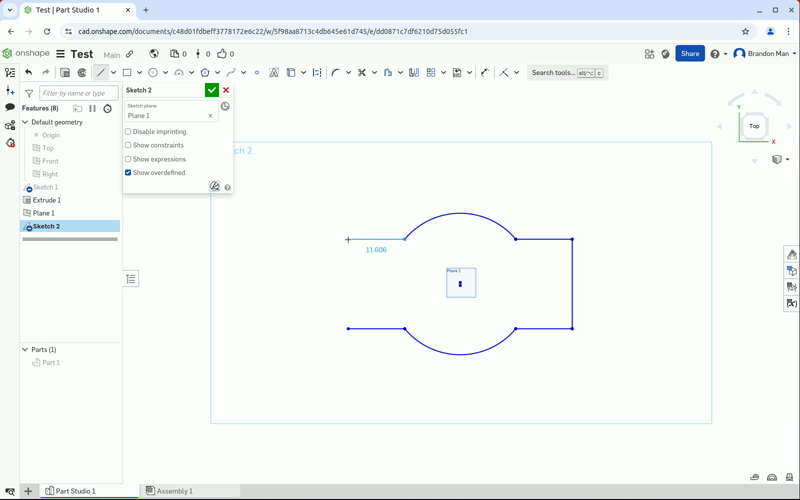
click(348, 239)
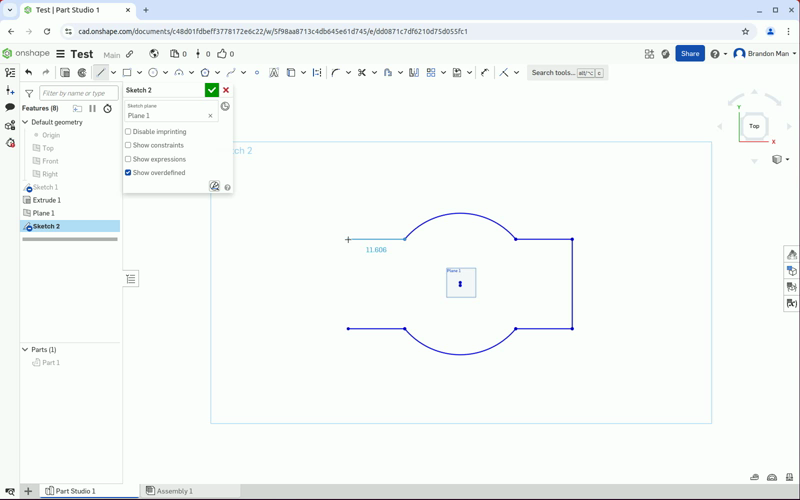
key_up(shift)
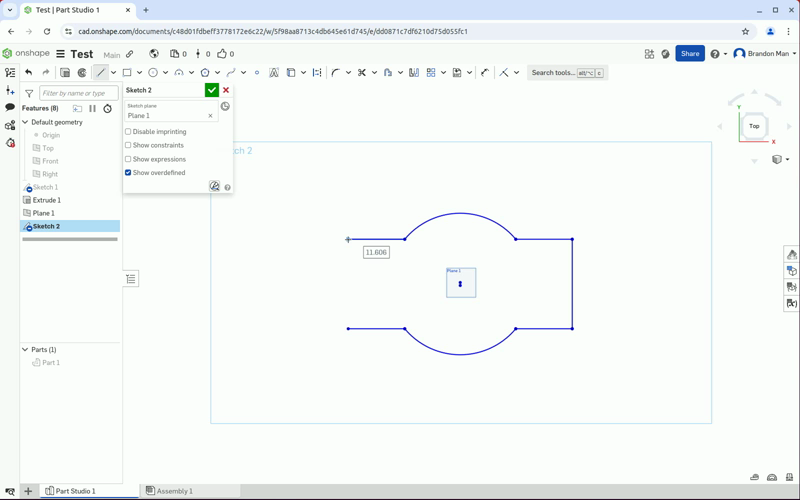
key_down(shift)
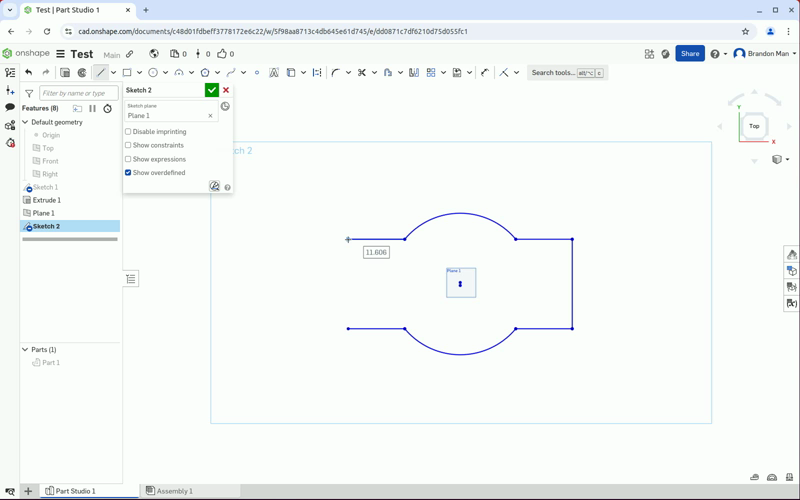
mouse_move(348, 328)
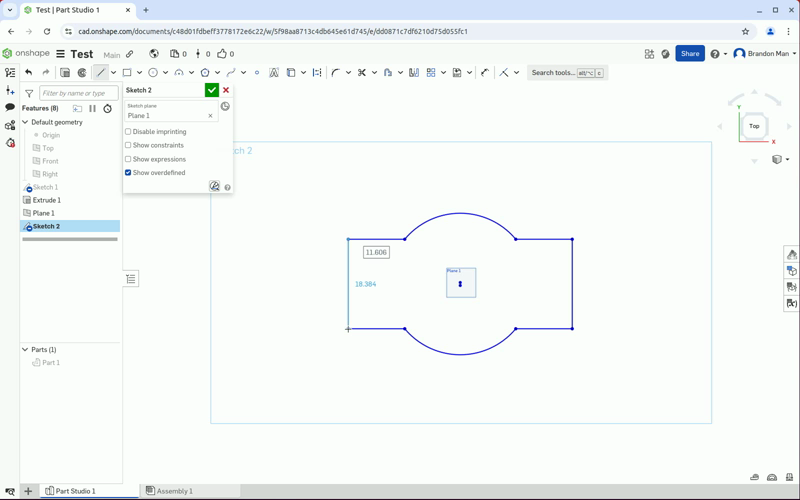
key_up(shift)
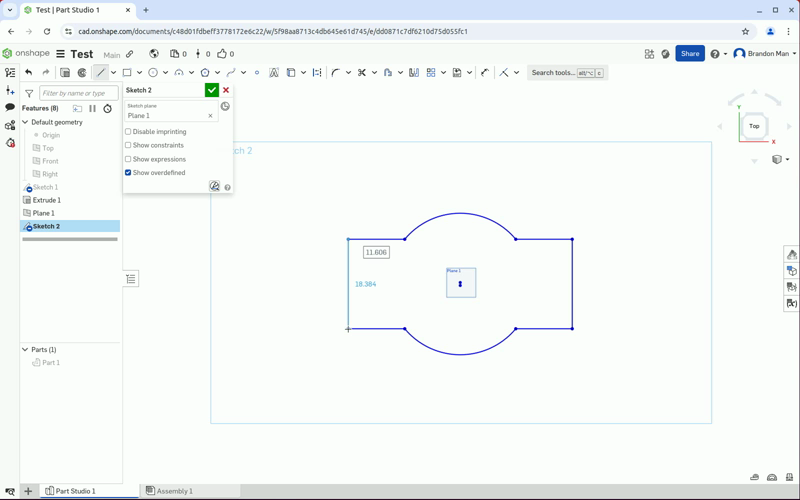
click(348, 328)
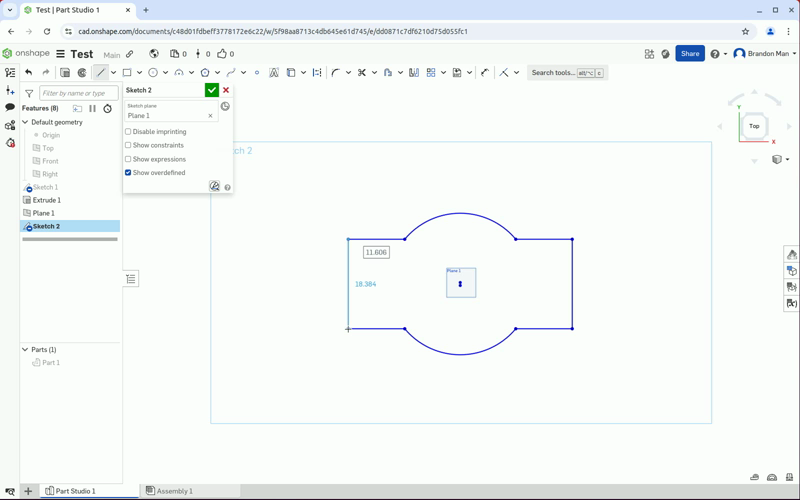
key(esc)
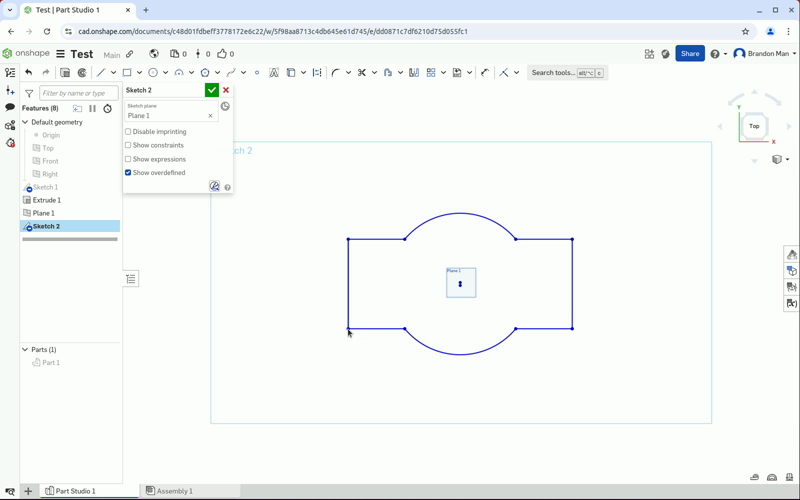
key(l)
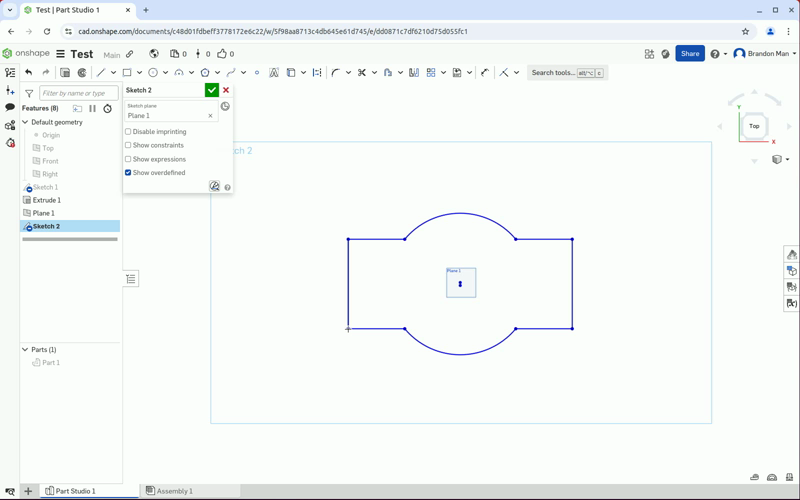
key_down(shift)
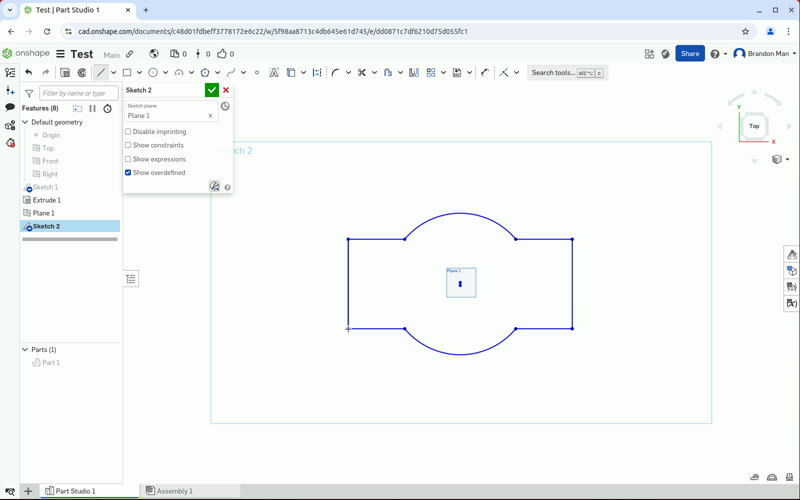
mouse_move(371, 300)
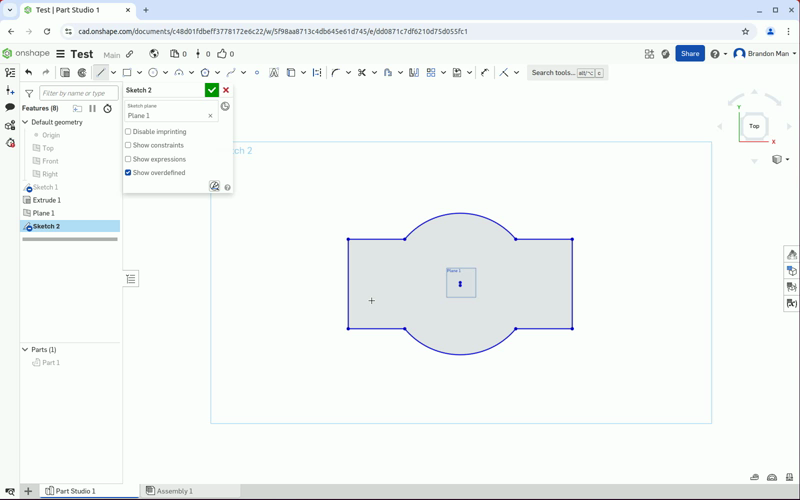
click(371, 300)
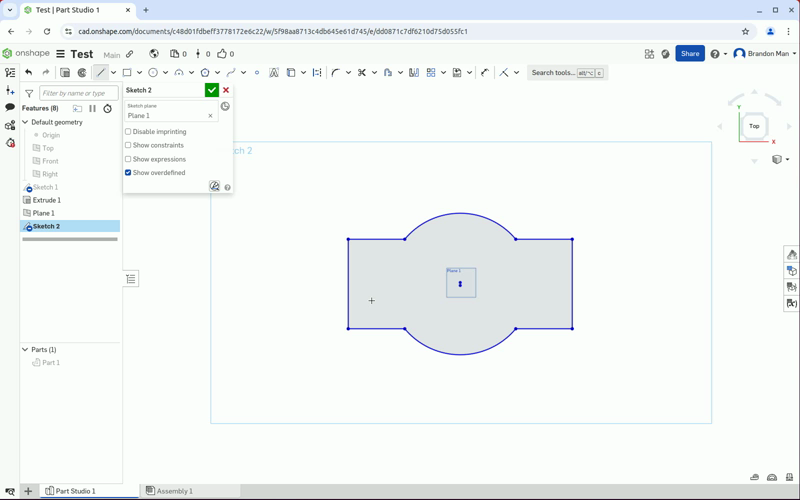
key_up(shift)
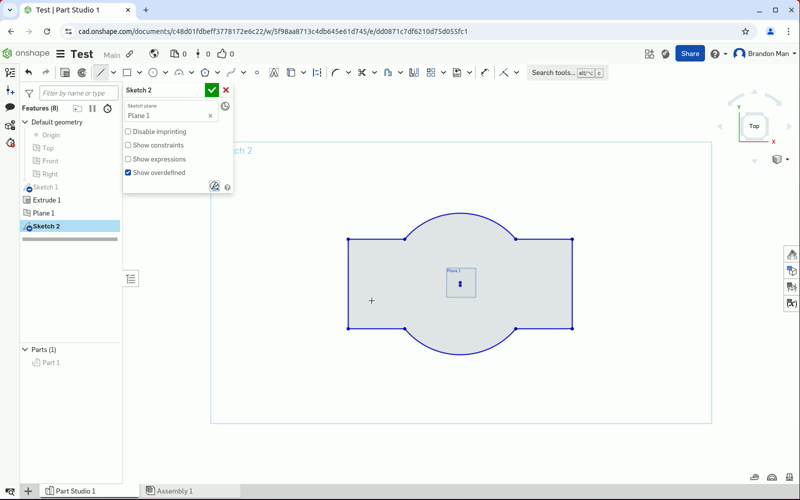
key_down(shift)
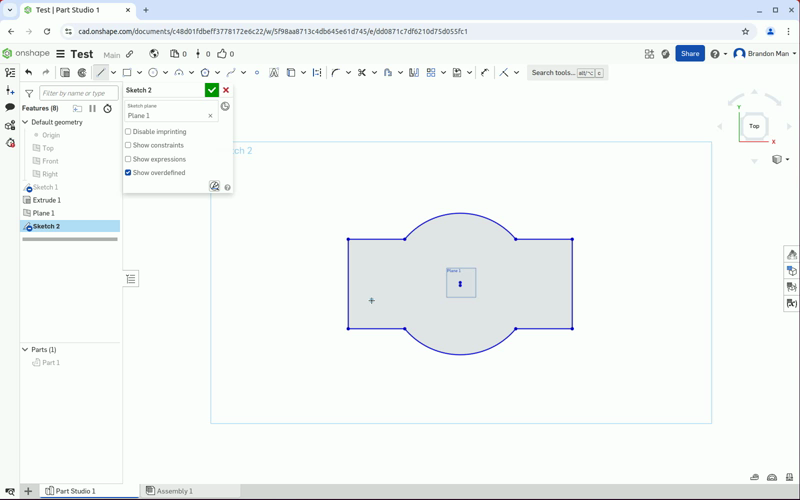
mouse_move(401, 300)
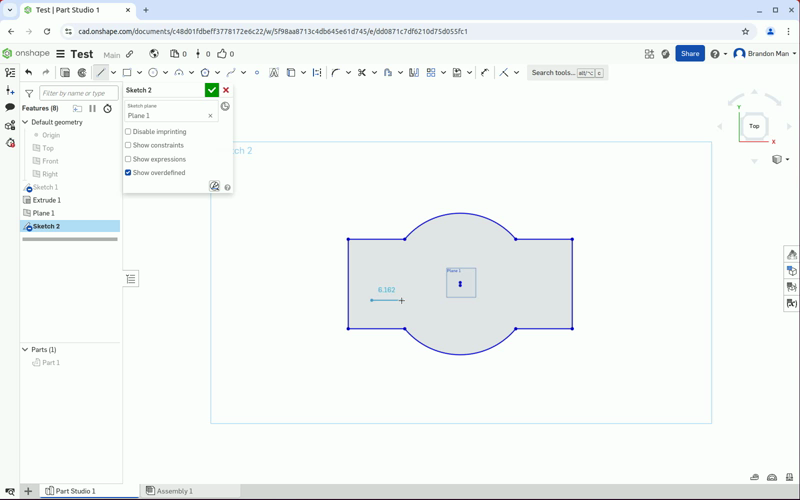
mouse_move(421, 300)
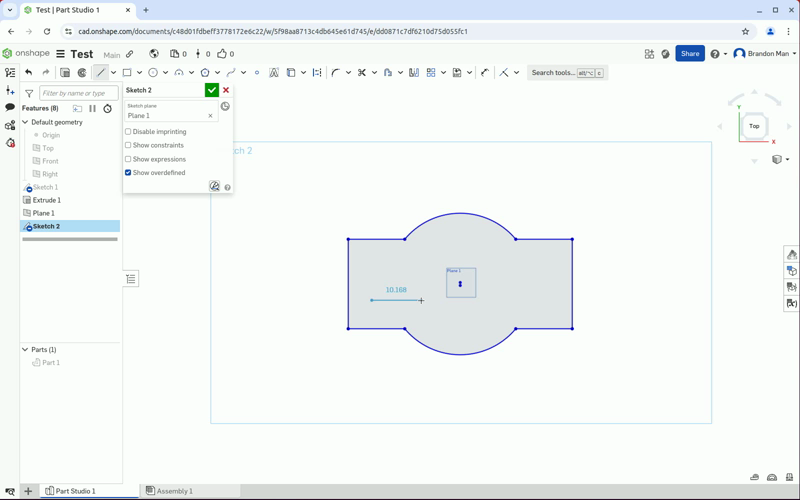
click(421, 300)
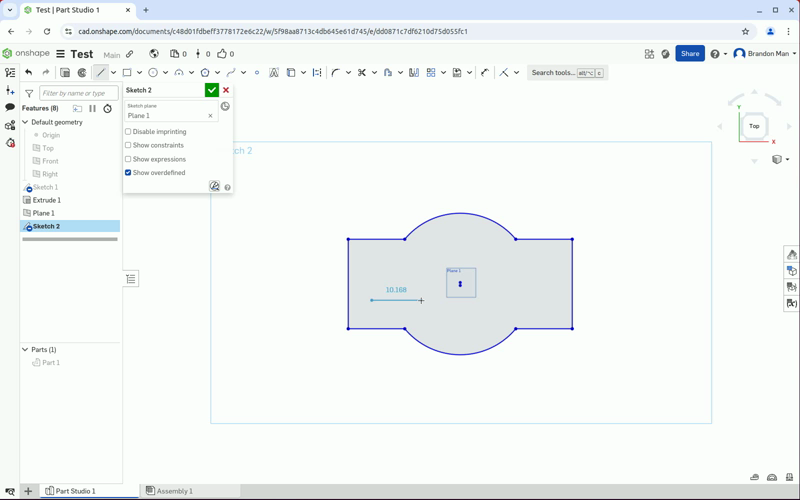
key_up(shift)
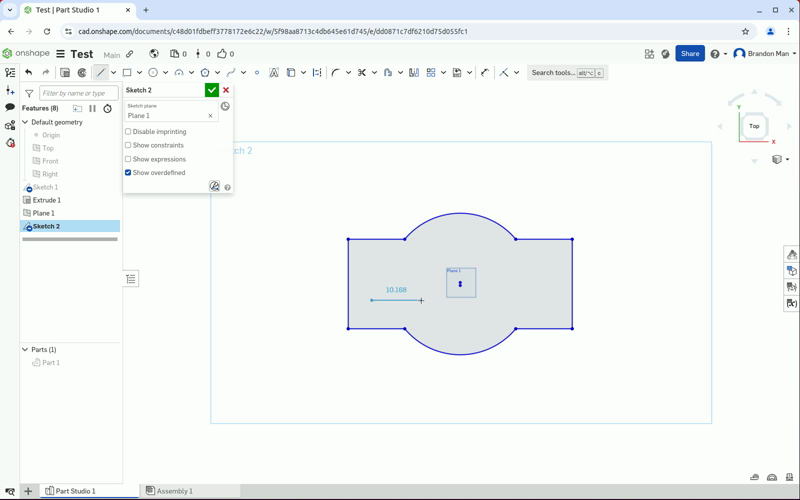
key(esc)
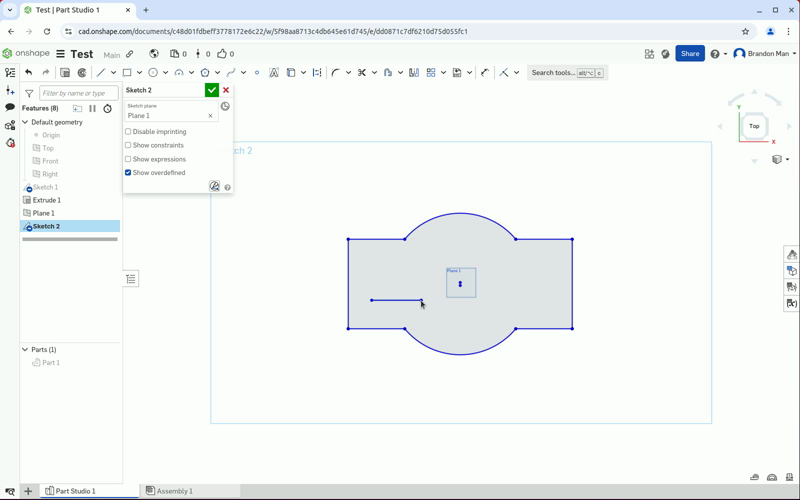
key(a)
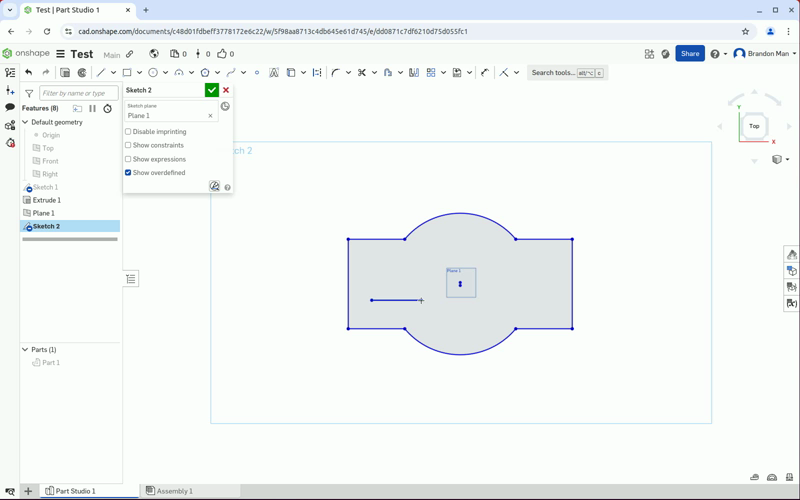
mouse_move(421, 300)
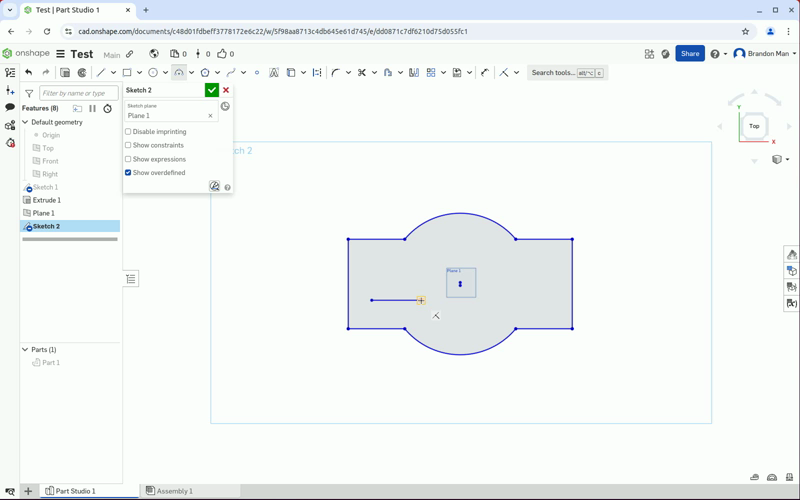
click(421, 300)
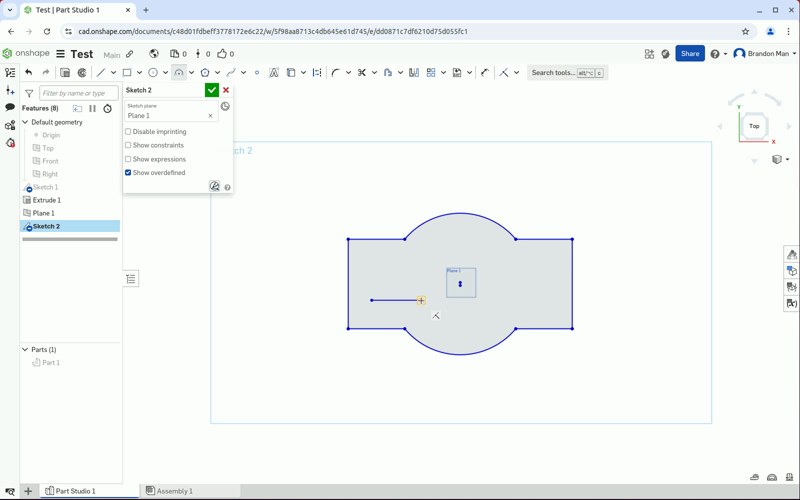
key_down(shift)
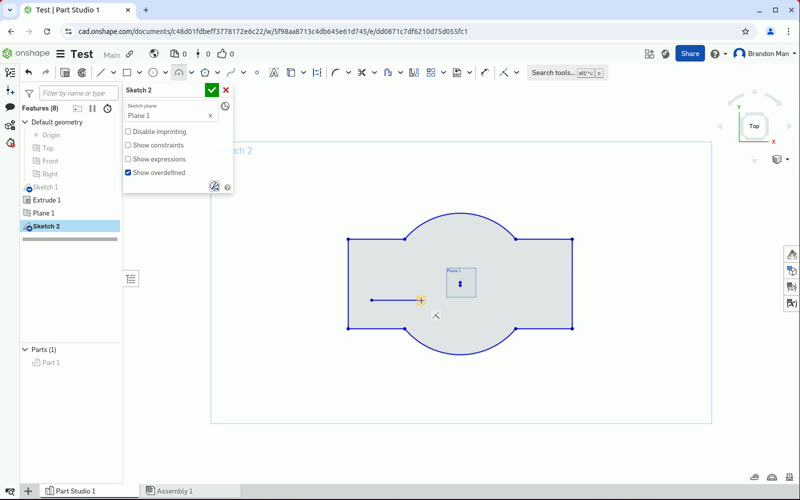
mouse_move(499, 300)
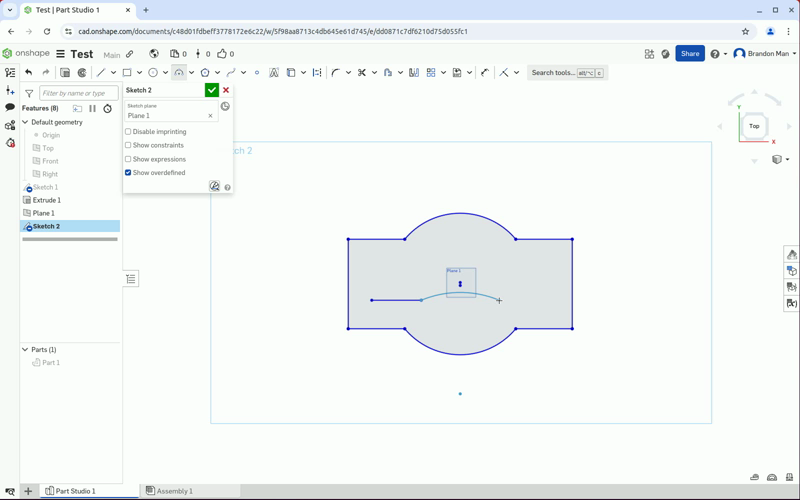
click(499, 300)
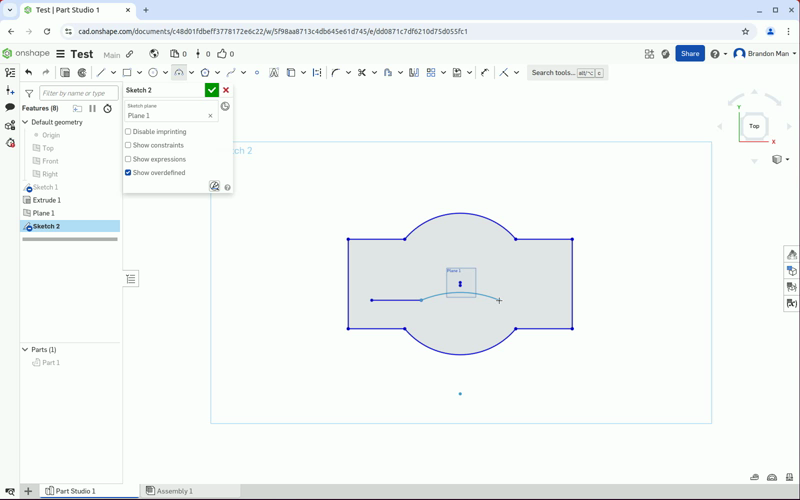
mouse_move(460, 325)
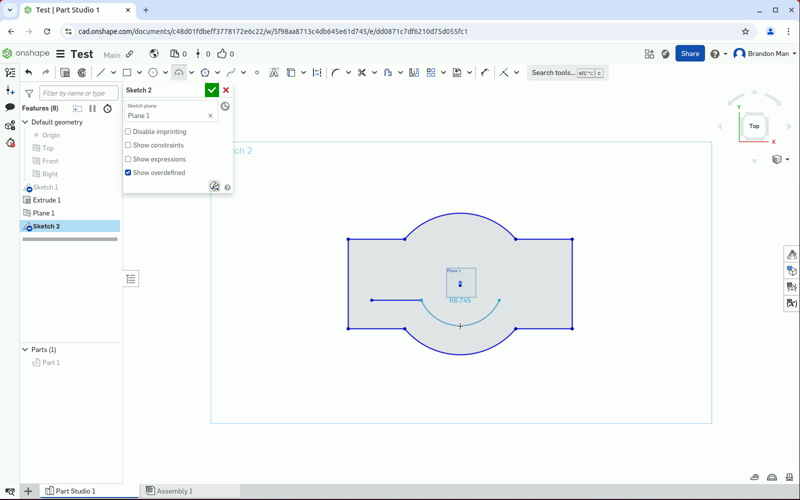
click(460, 325)
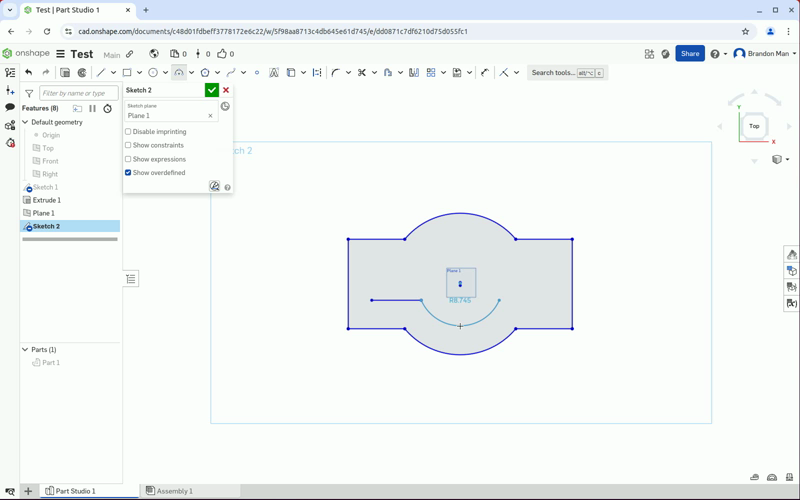
key_up(shift)
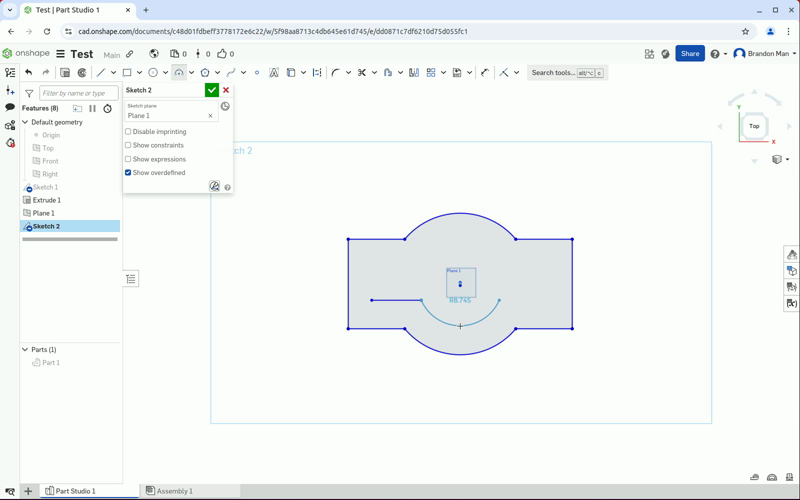
key(esc)
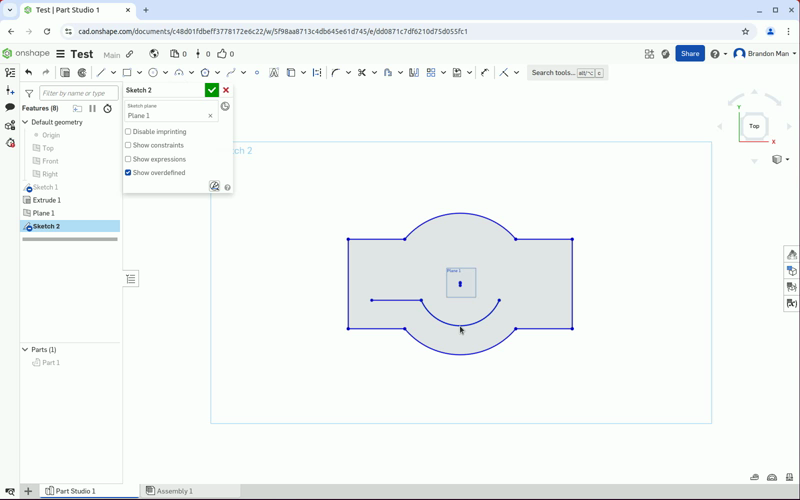
key(l)
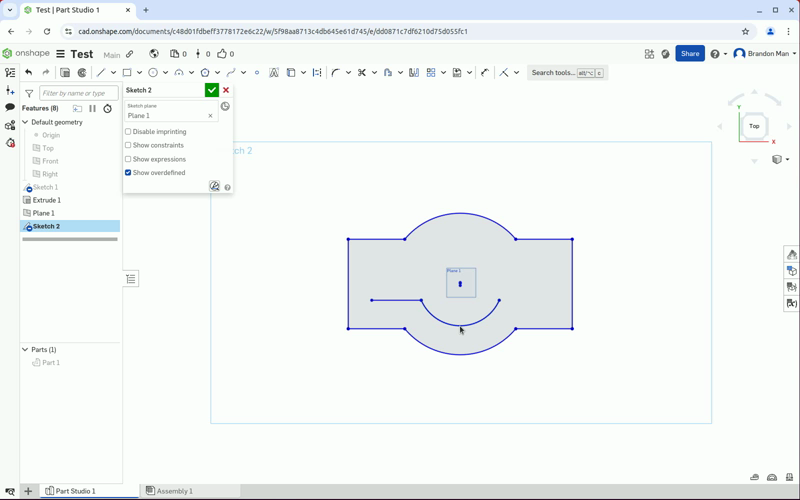
mouse_move(499, 300)
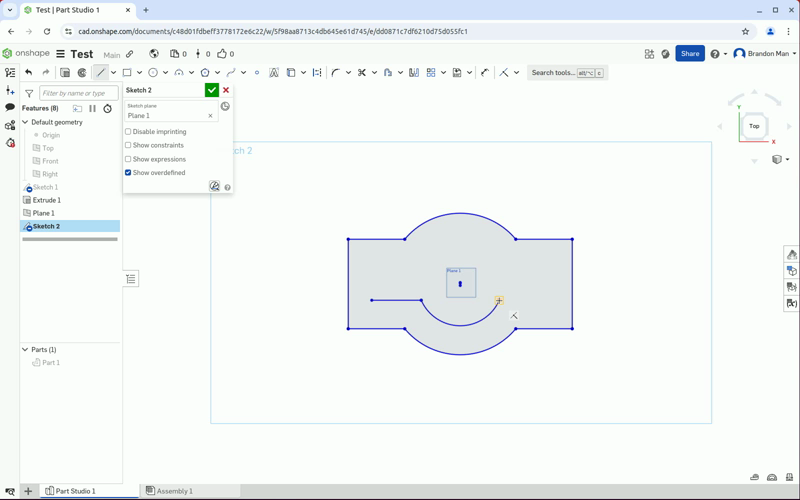
click(499, 300)
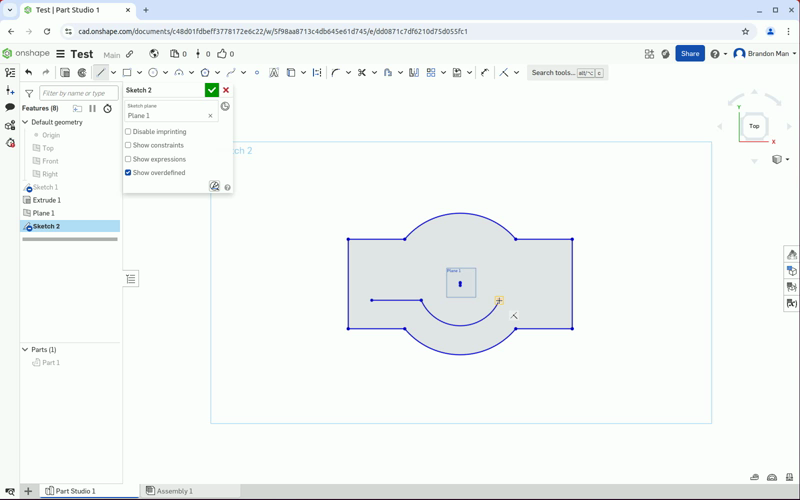
key_down(shift)
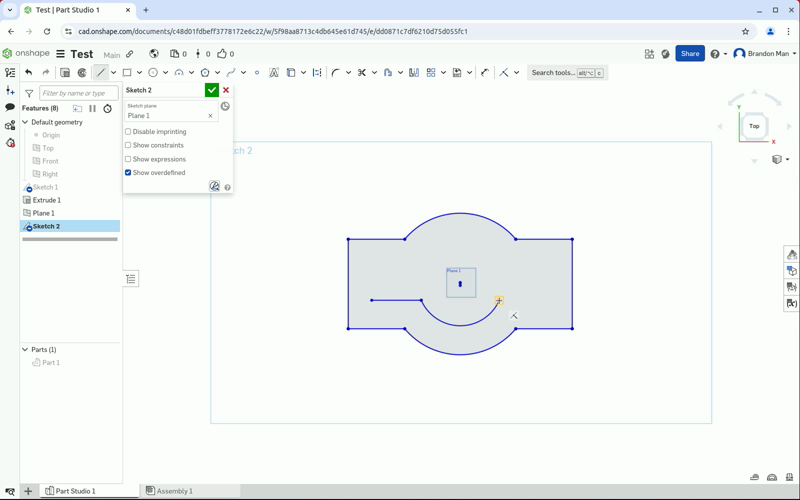
mouse_move(529, 300)
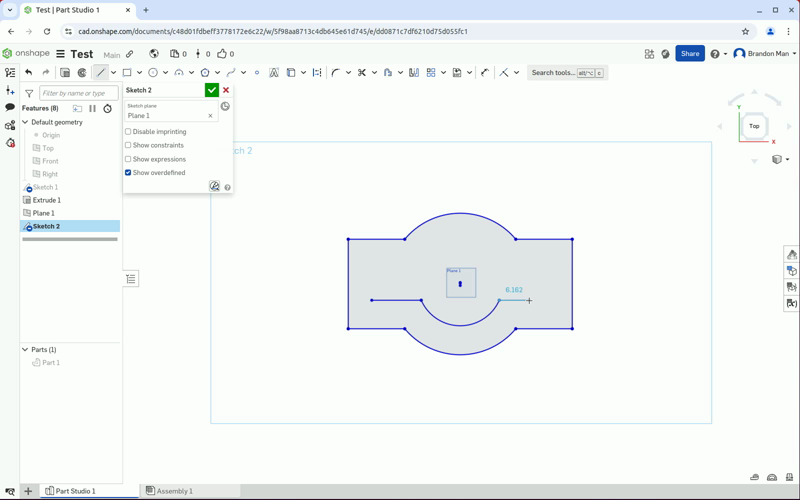
mouse_move(548, 300)
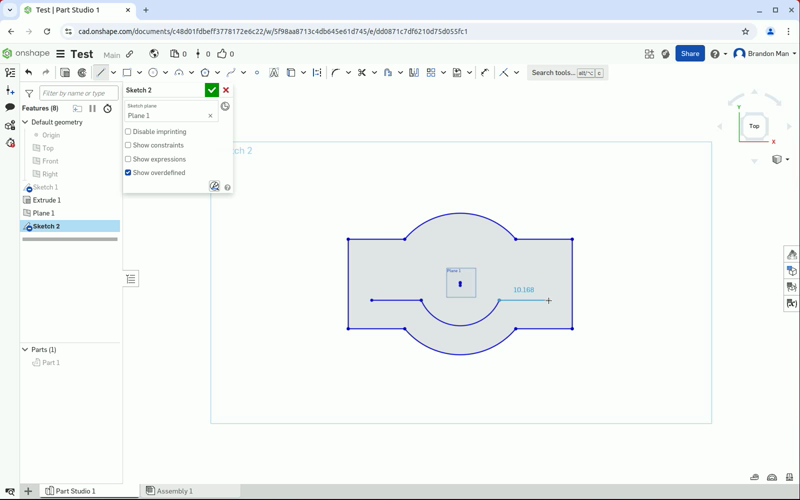
click(548, 300)
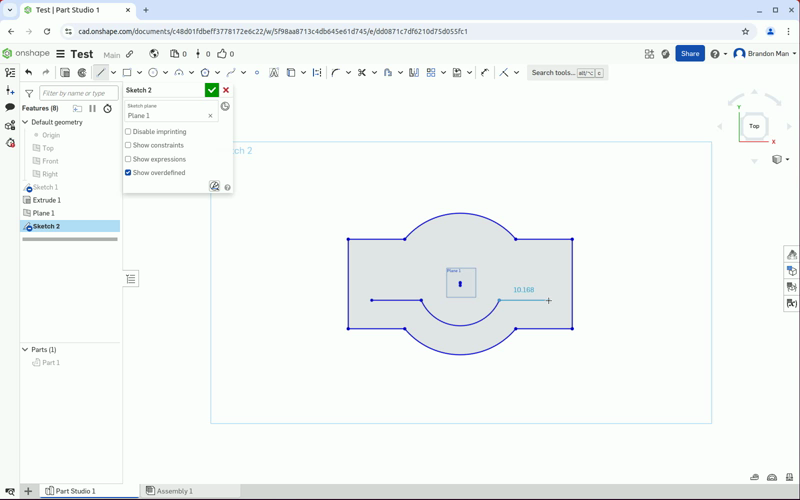
key_up(shift)
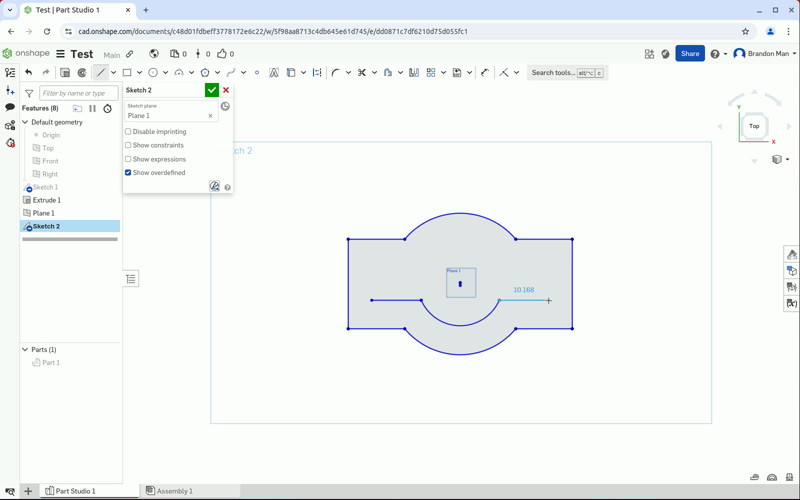
key_down(shift)
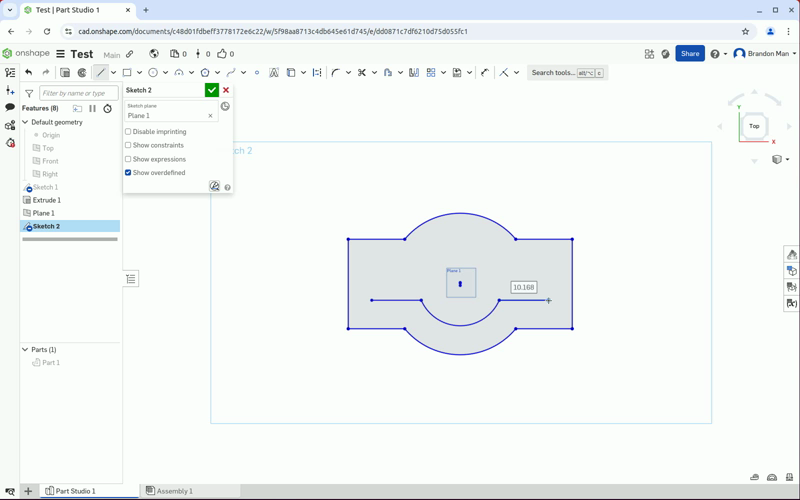
mouse_move(578, 300)
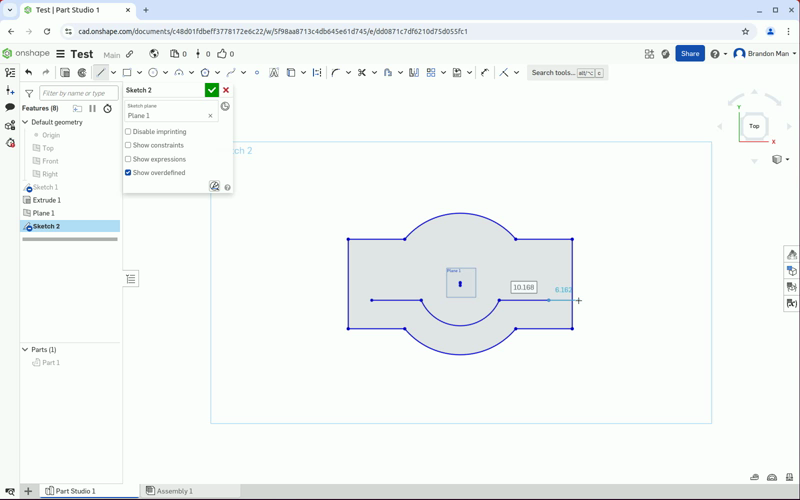
mouse_move(548, 264)
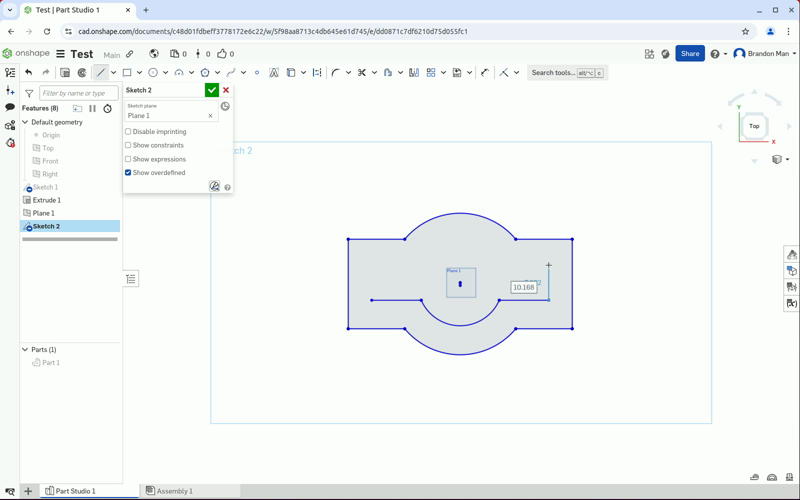
click(548, 264)
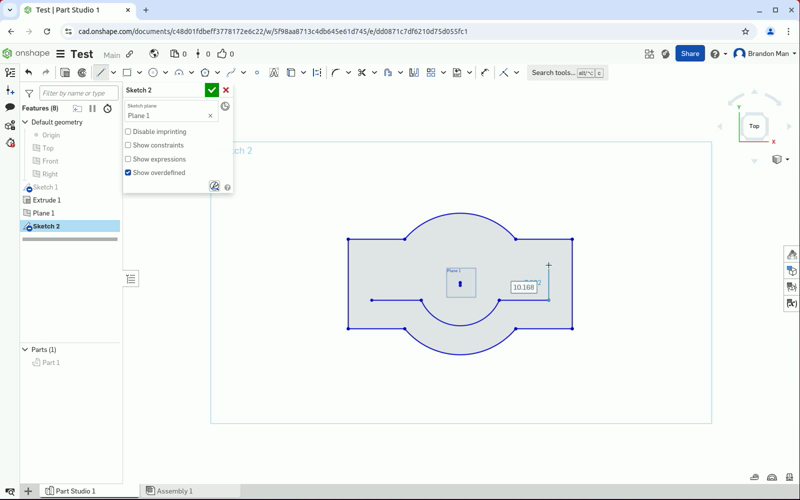
key_up(shift)
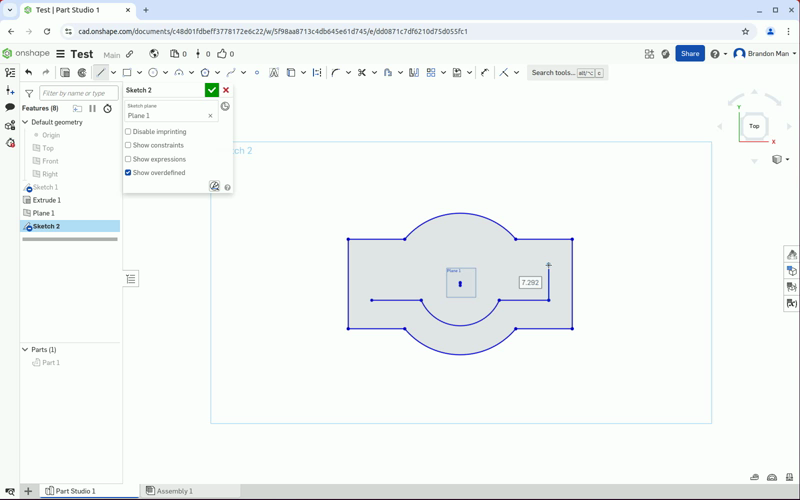
key_down(shift)
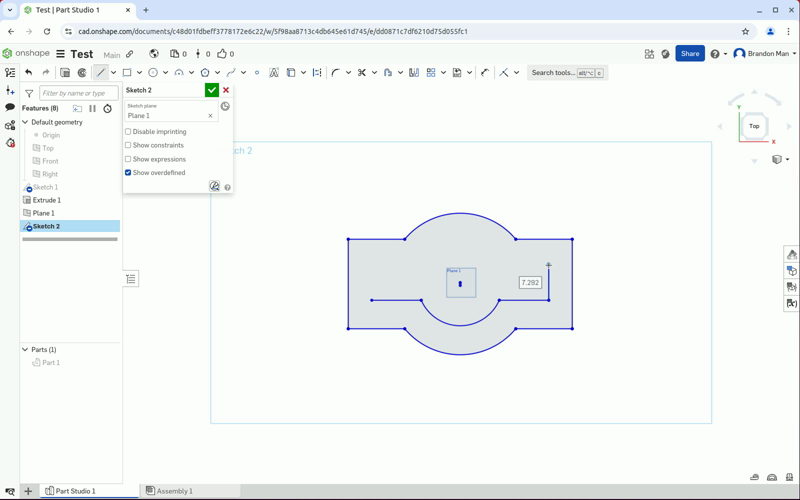
mouse_move(578, 264)
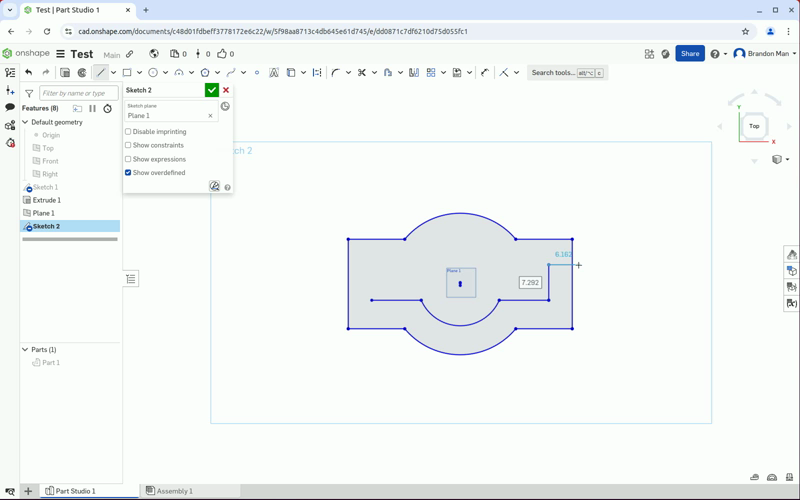
mouse_move(499, 264)
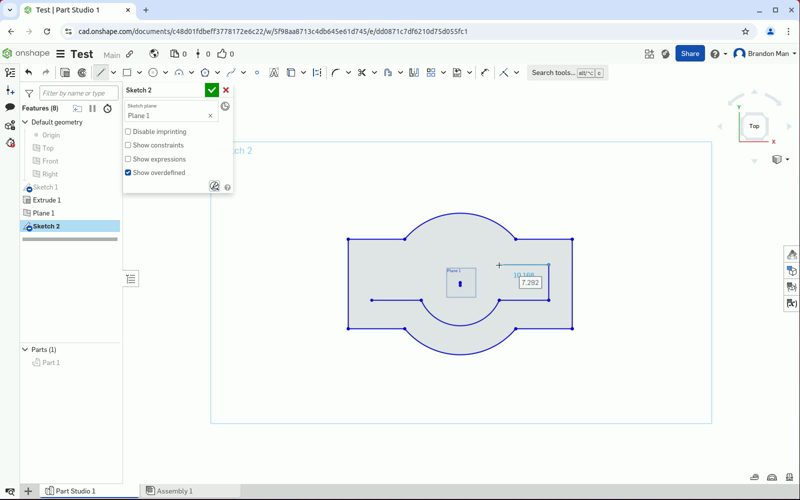
click(499, 264)
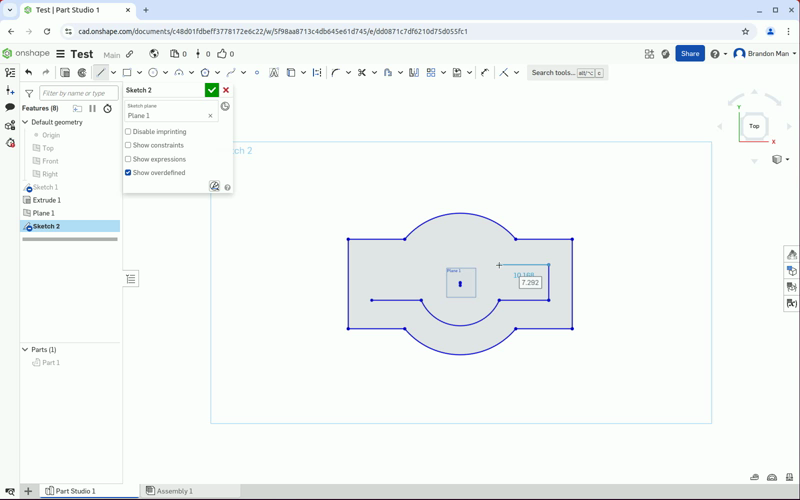
key_up(shift)
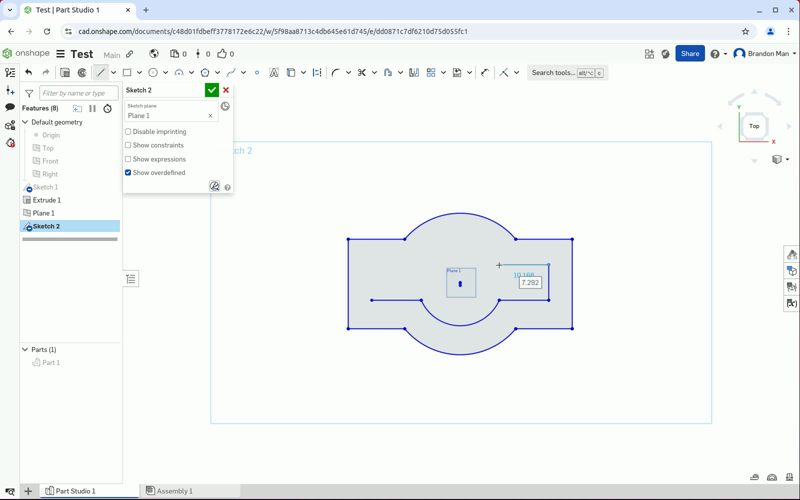
key(esc)
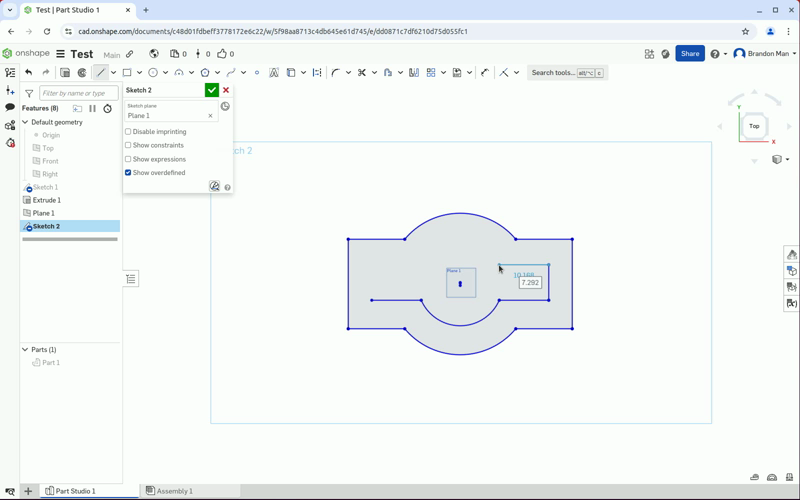
key(a)
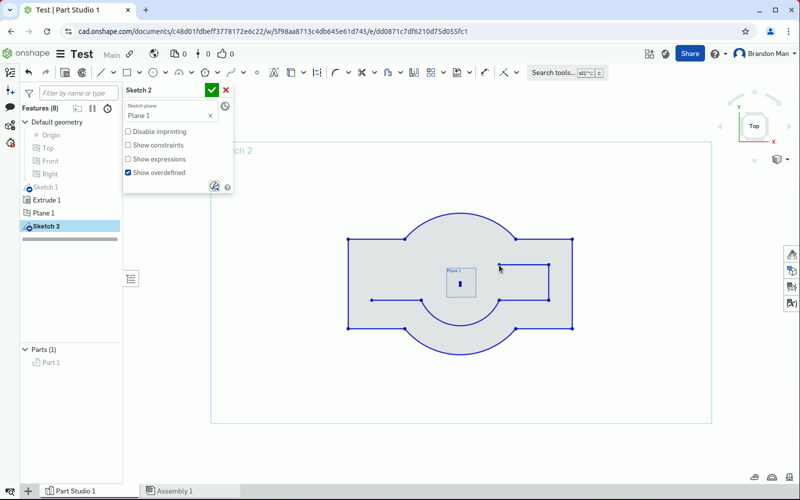
mouse_move(499, 264)
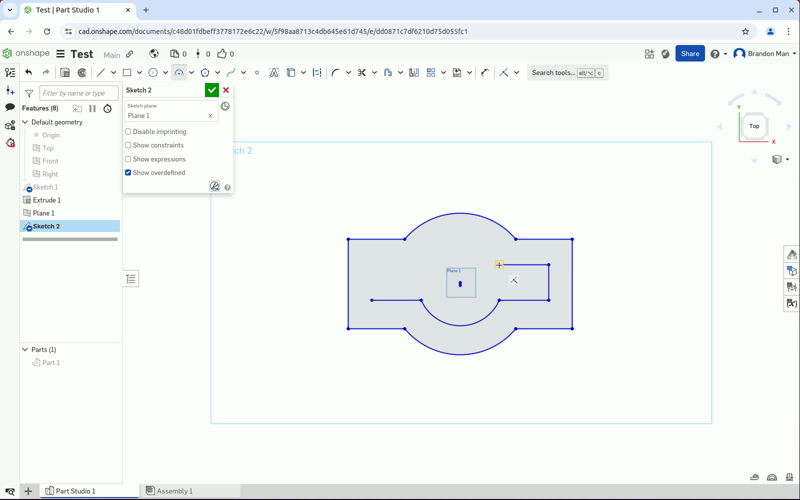
click(499, 264)
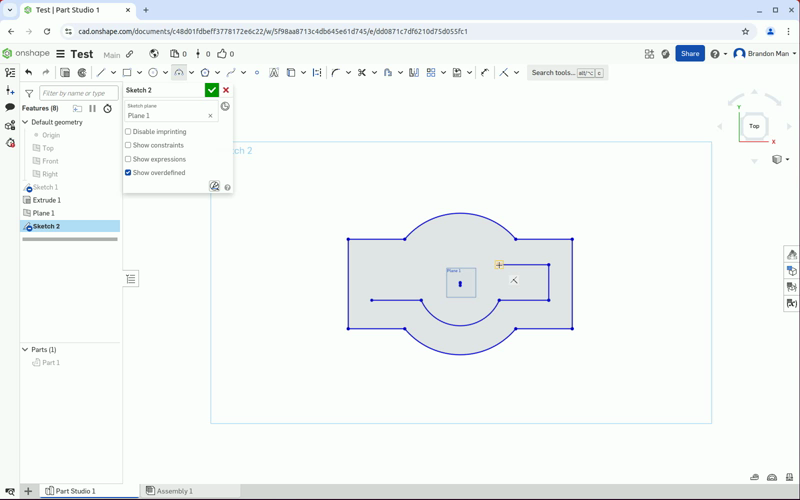
key_down(shift)
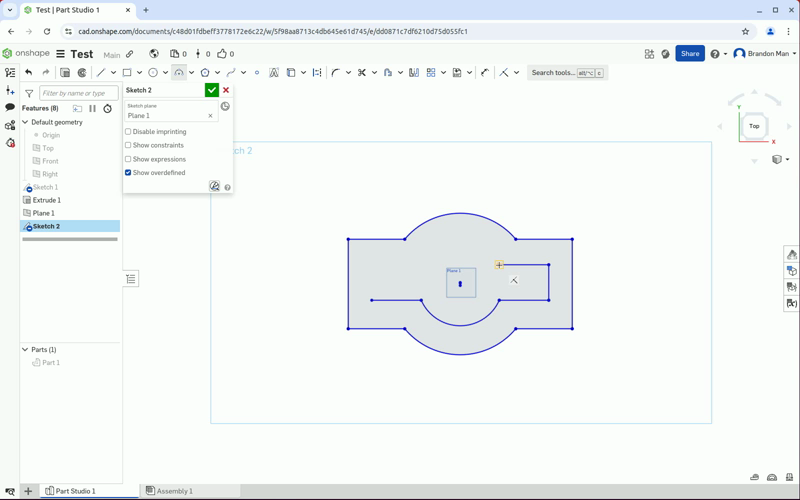
mouse_move(421, 264)
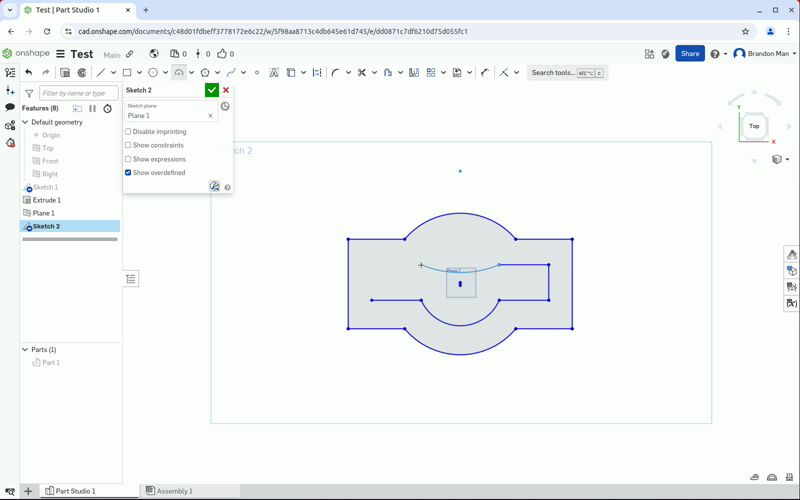
click(421, 264)
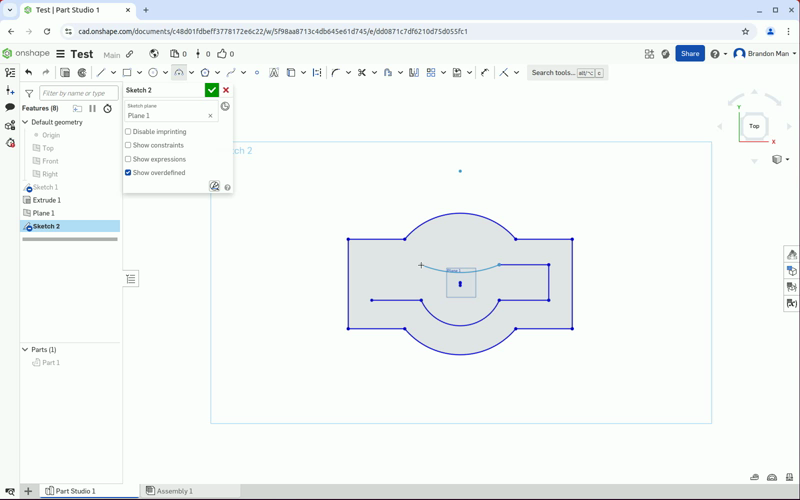
mouse_move(460, 239)
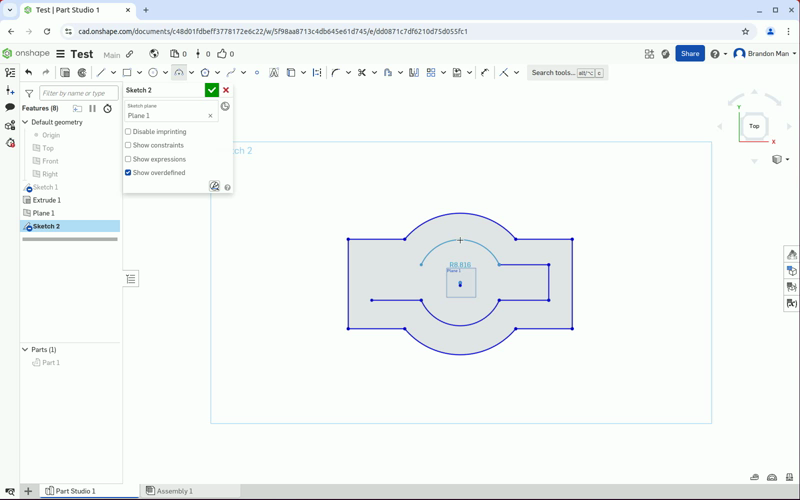
click(460, 239)
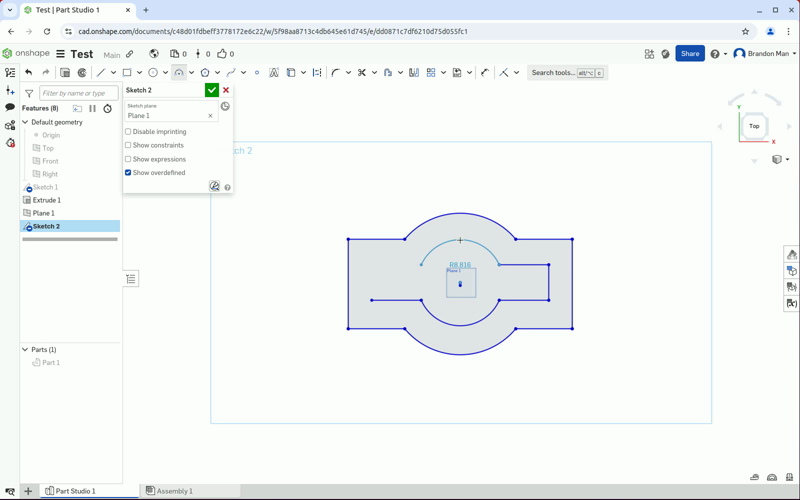
key_up(shift)
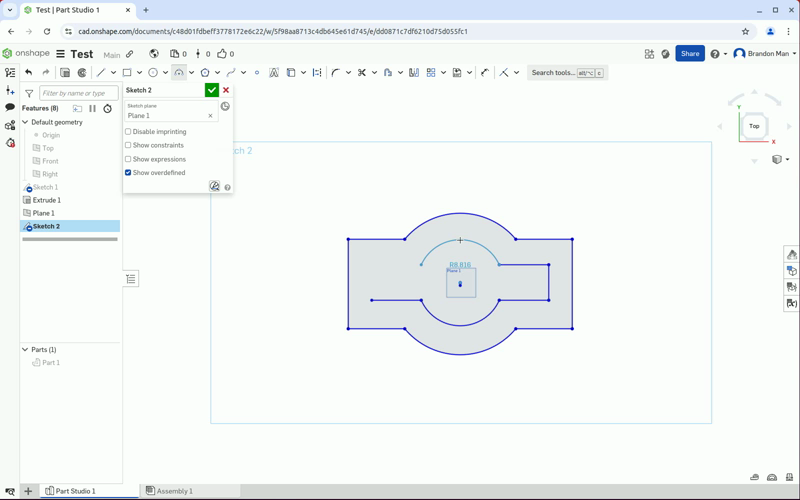
key(esc)
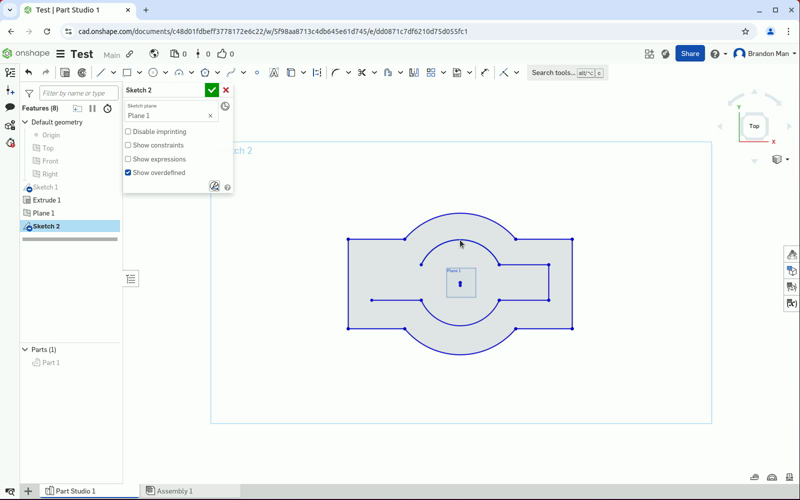
key(l)
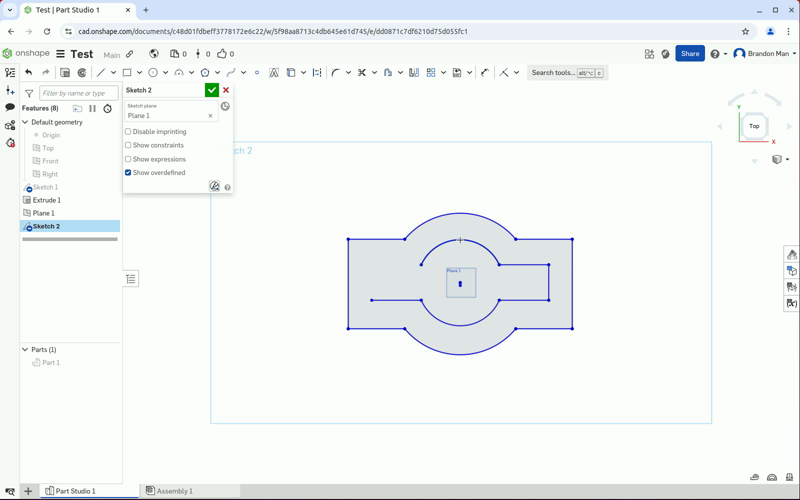
mouse_move(421, 264)
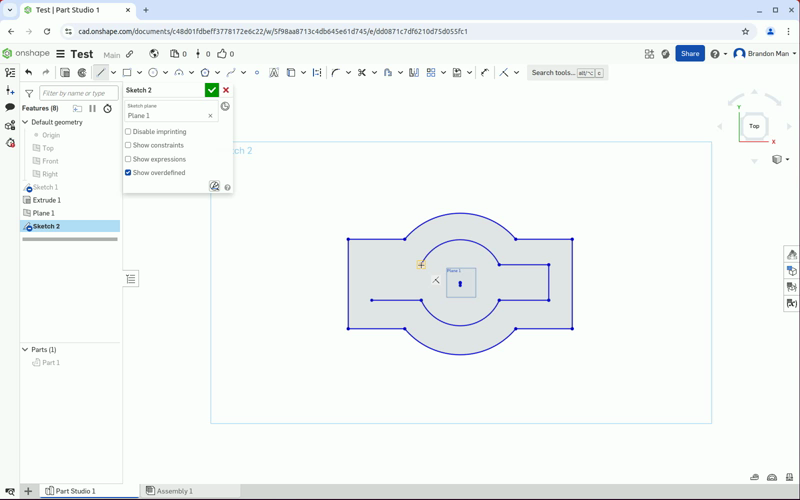
click(421, 264)
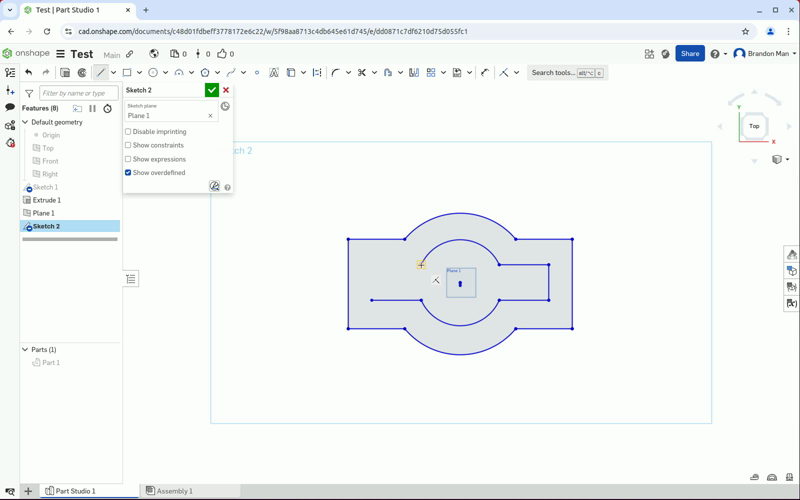
key_down(shift)
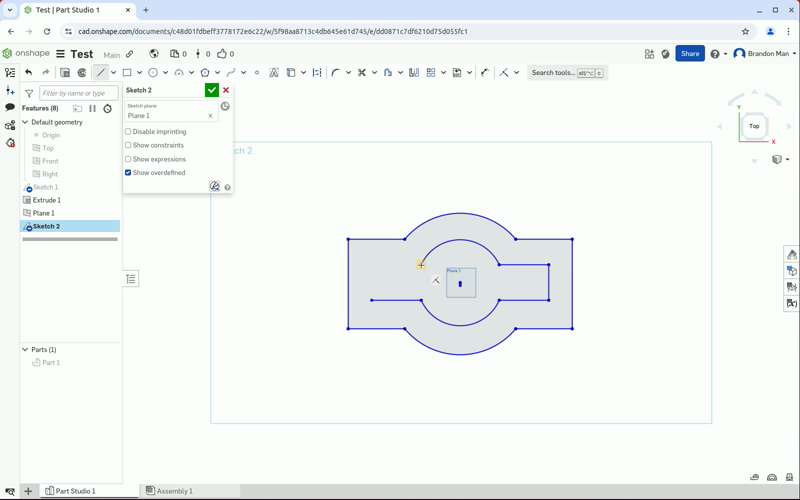
mouse_move(451, 264)
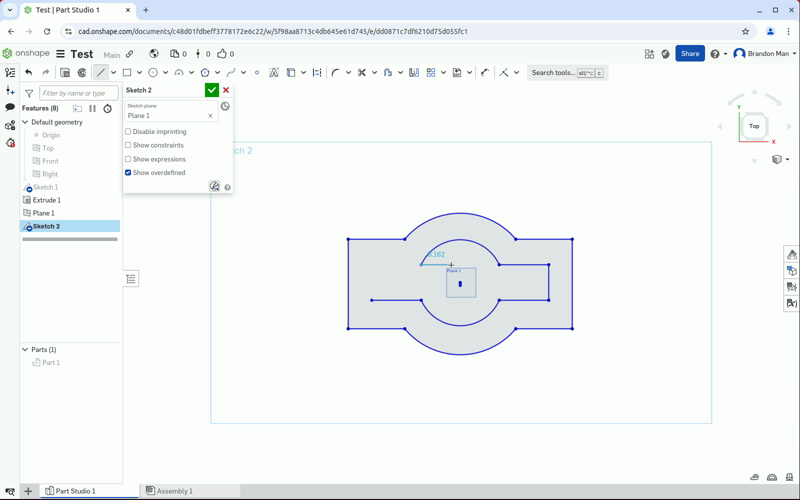
mouse_move(371, 264)
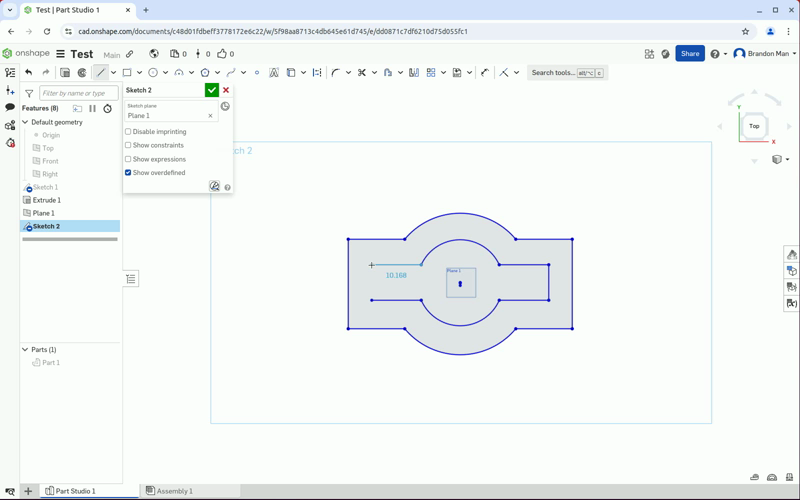
click(371, 264)
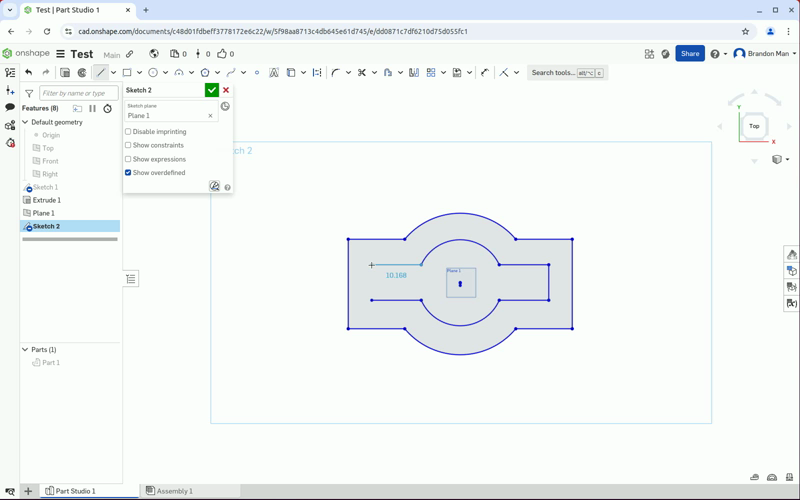
key_up(shift)
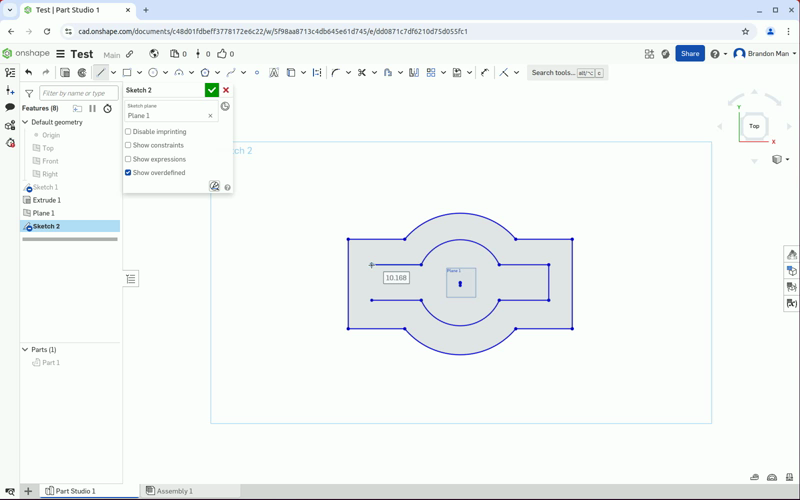
mouse_move(401, 264)
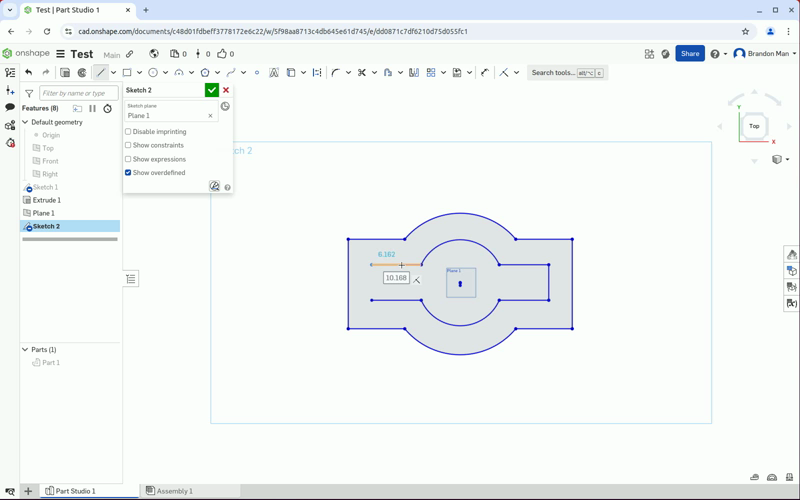
key_down(shift)
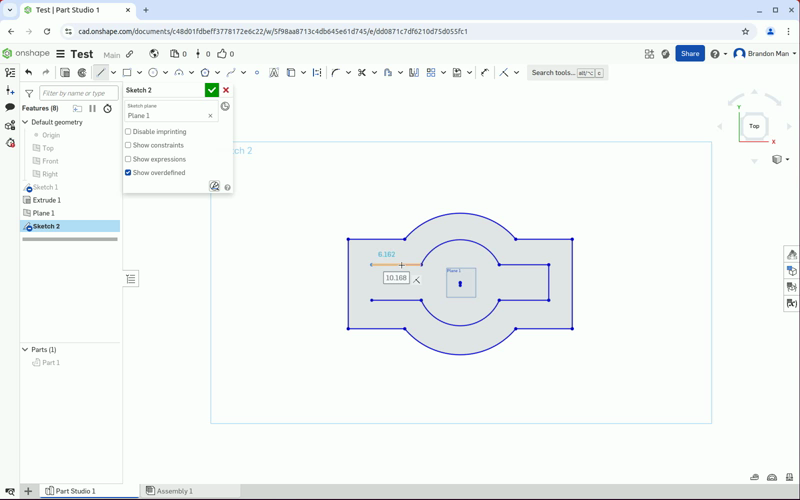
mouse_move(371, 300)
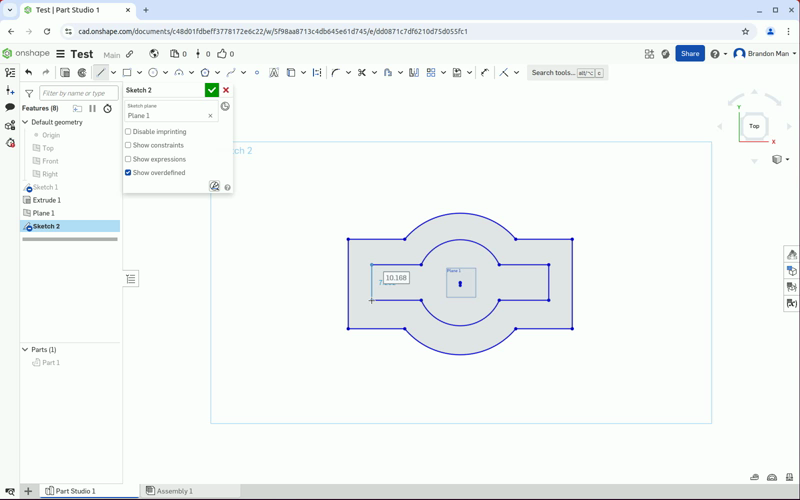
key_up(shift)
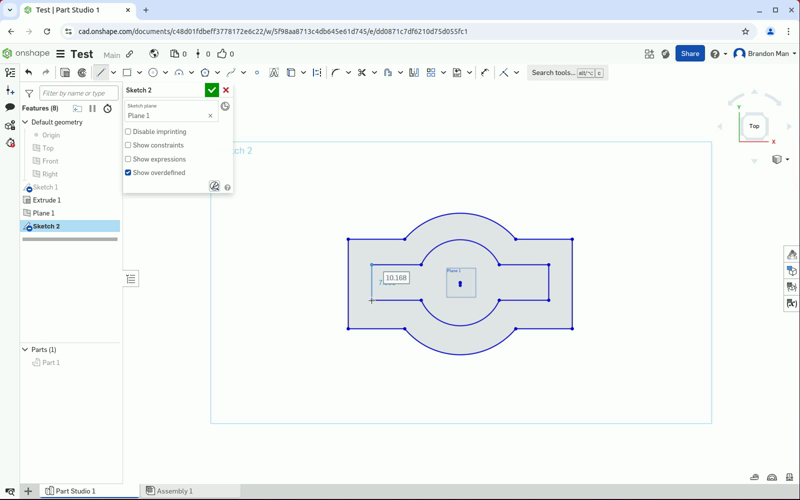
click(371, 300)
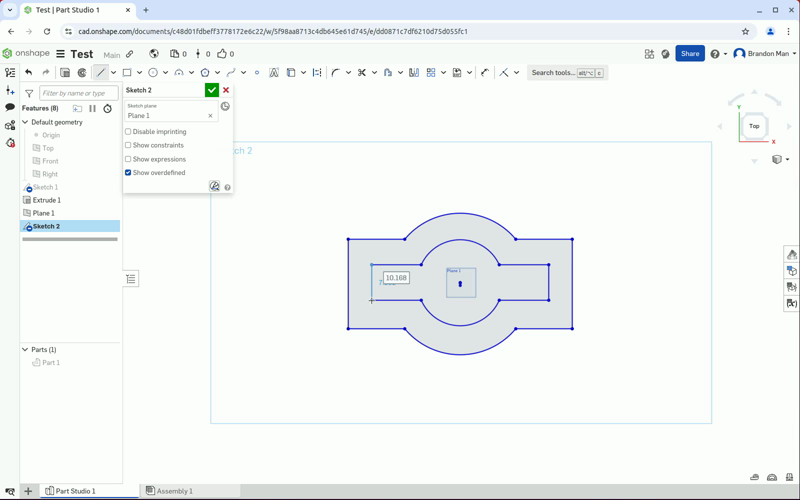
key(esc)
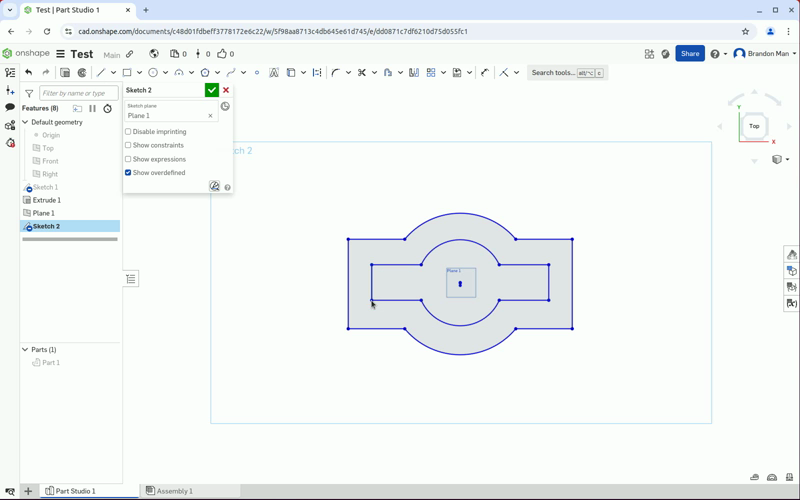
mouse_move(369, 255)
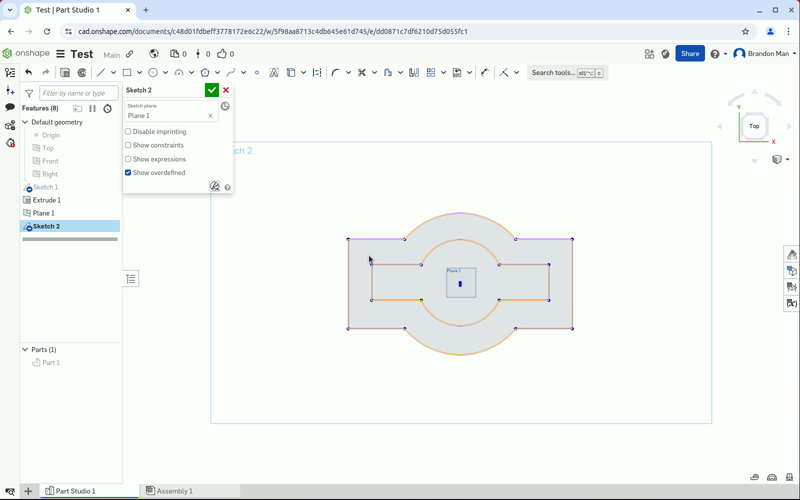
click(369, 255)
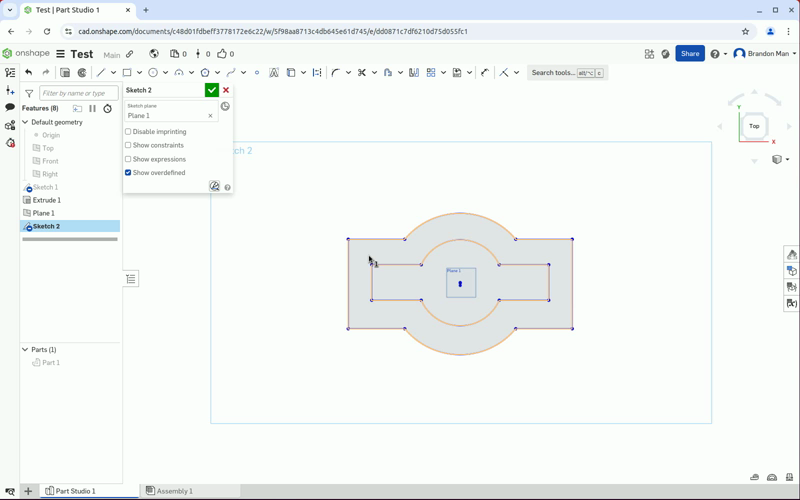
mouse_move(73, 352)
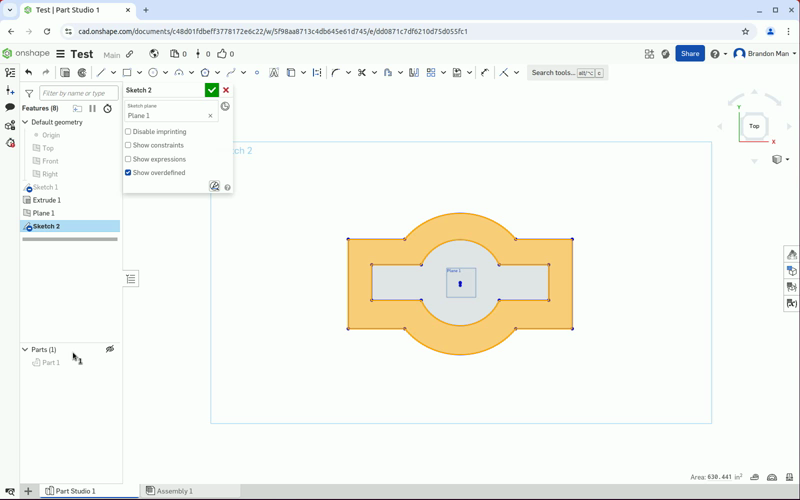
key(shift+y)
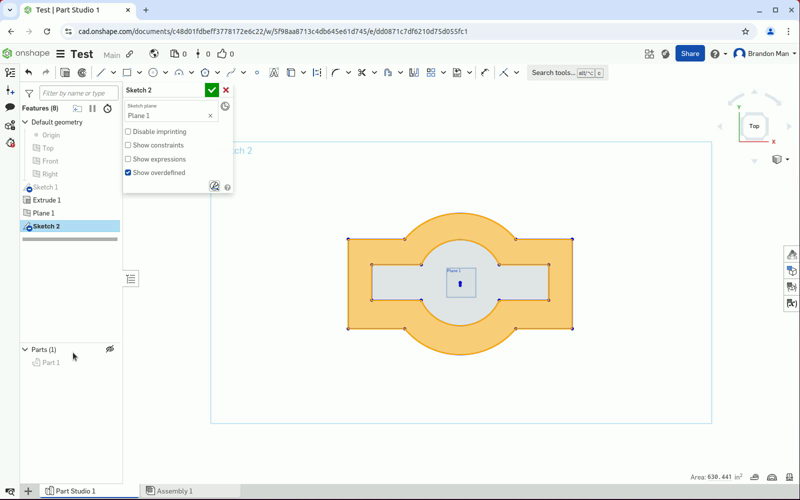
key(shift+e)
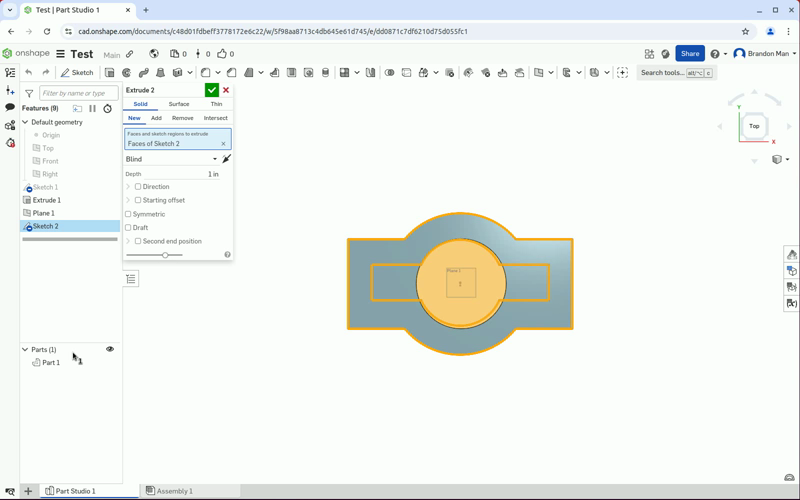
mouse_move(143, 106)
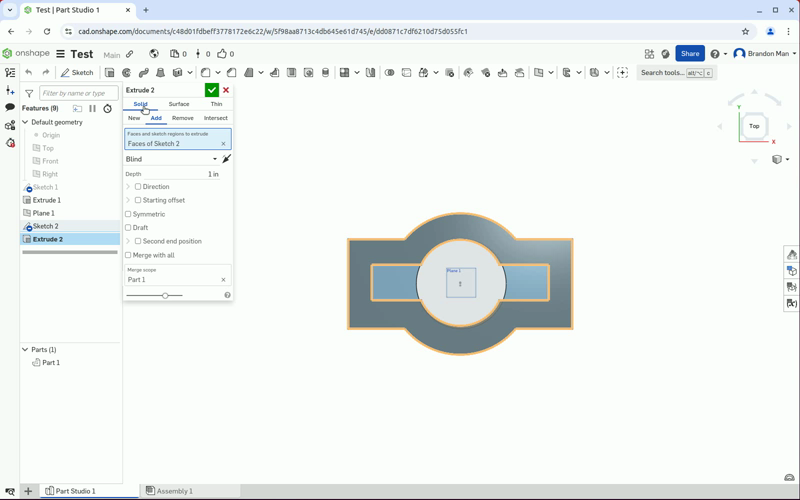
click(143, 106)
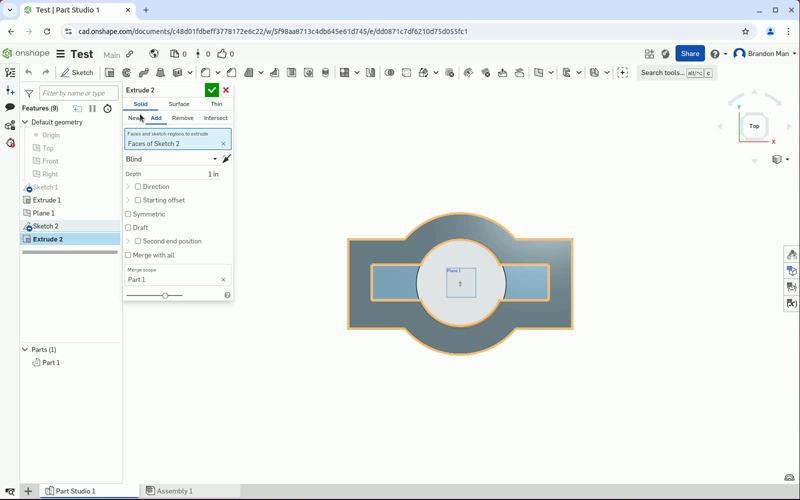
mouse_move(137, 120)
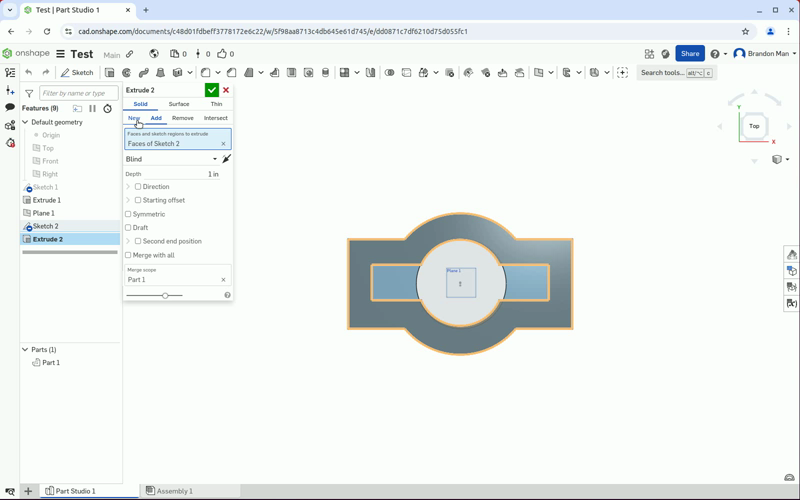
click(137, 120)
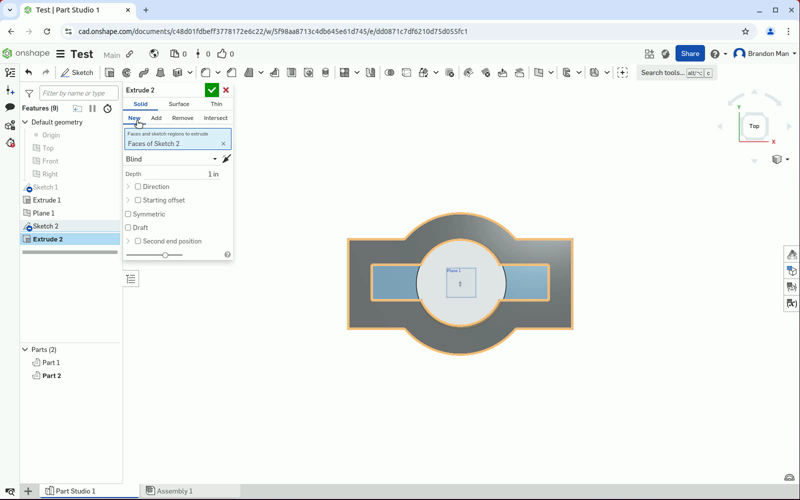
key(tab, 4)
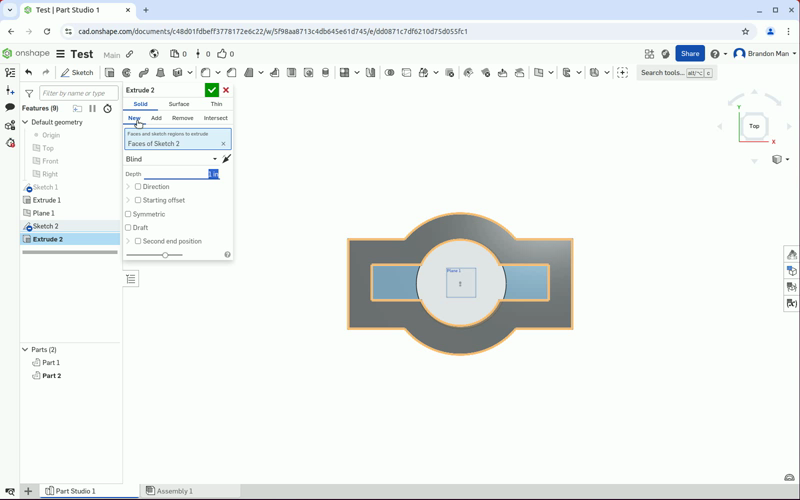
text(11.313)
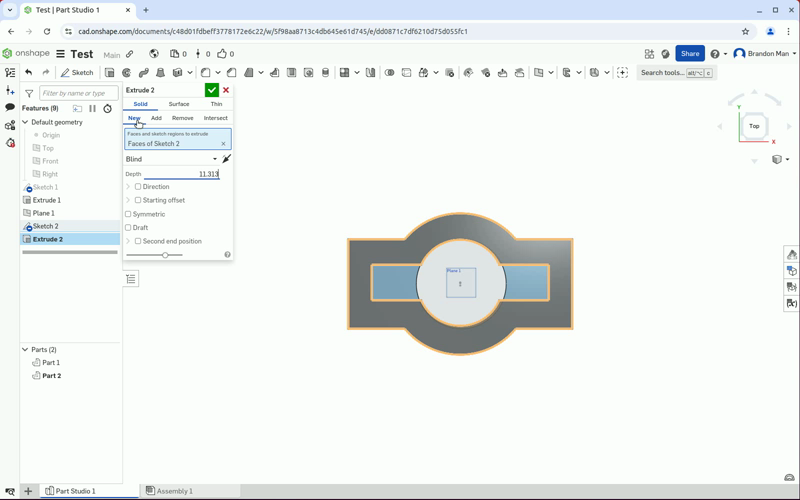
key(enter)
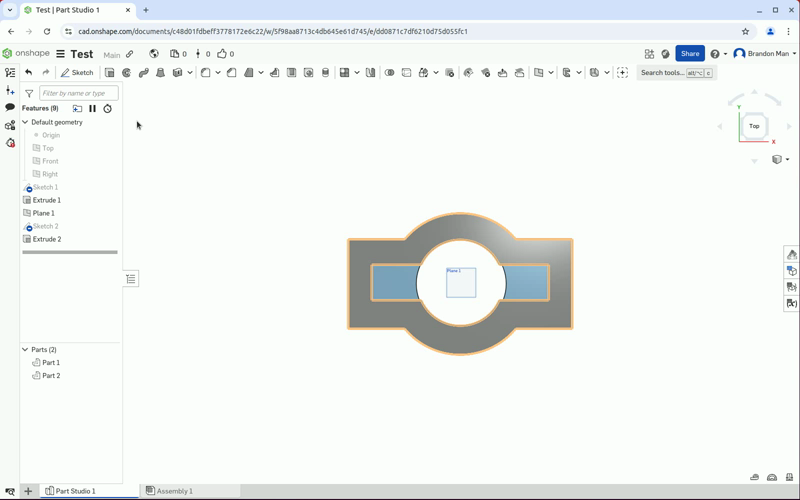
key(shift+h)
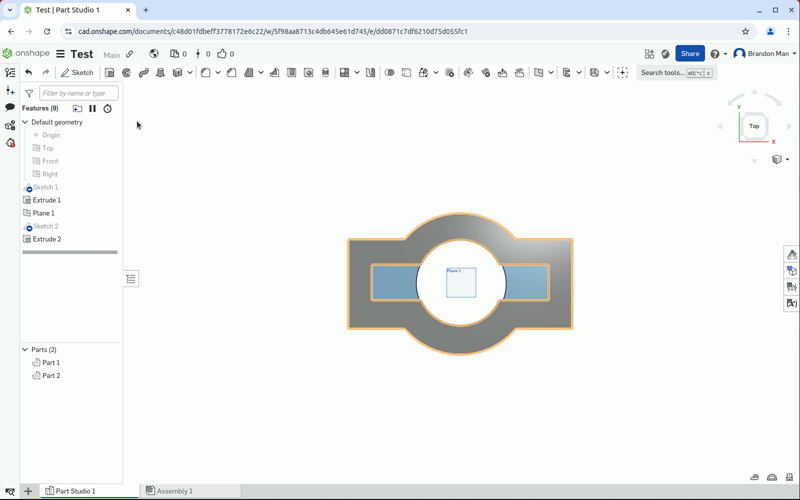
key(shift+h)
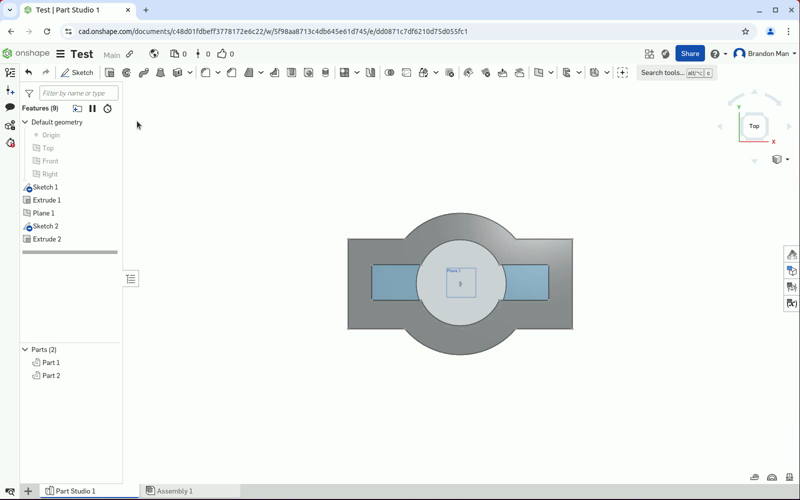
key(shift+7)
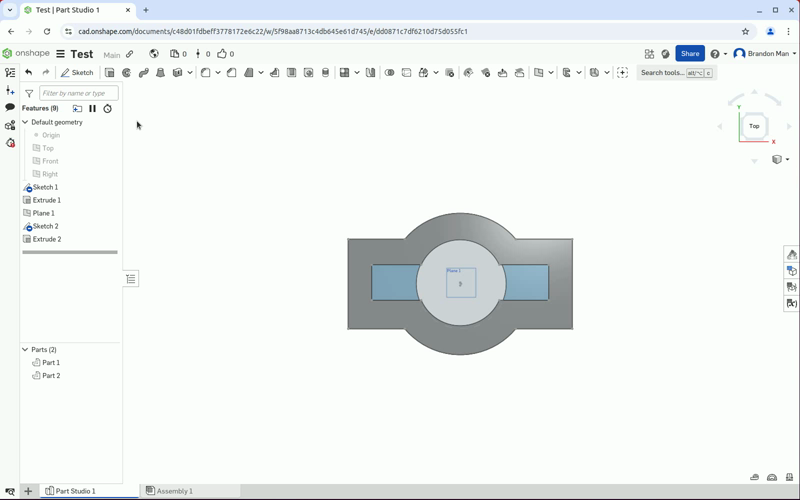
key(up, 3)
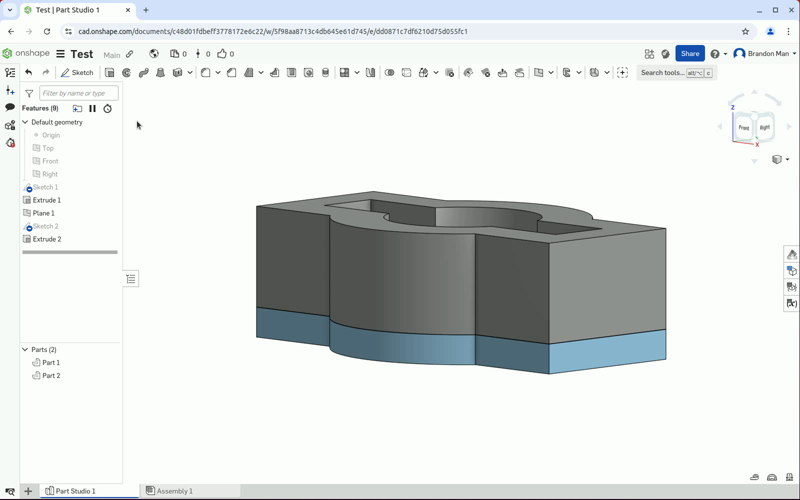
key(left, 3)
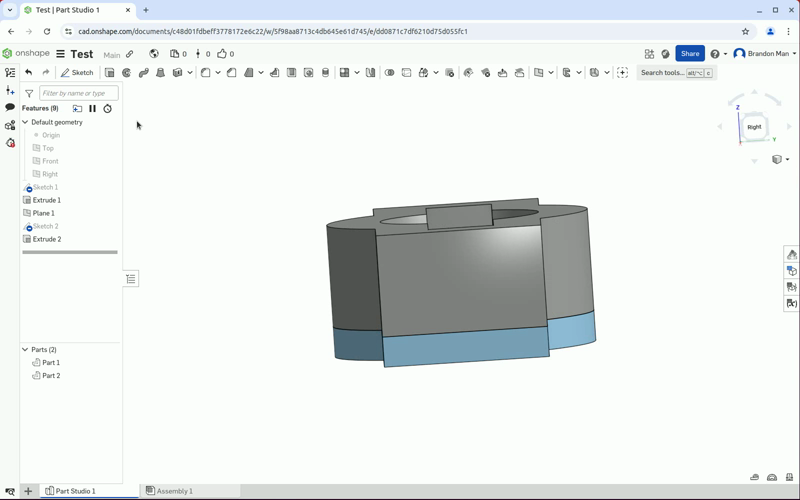
key(right, 3)
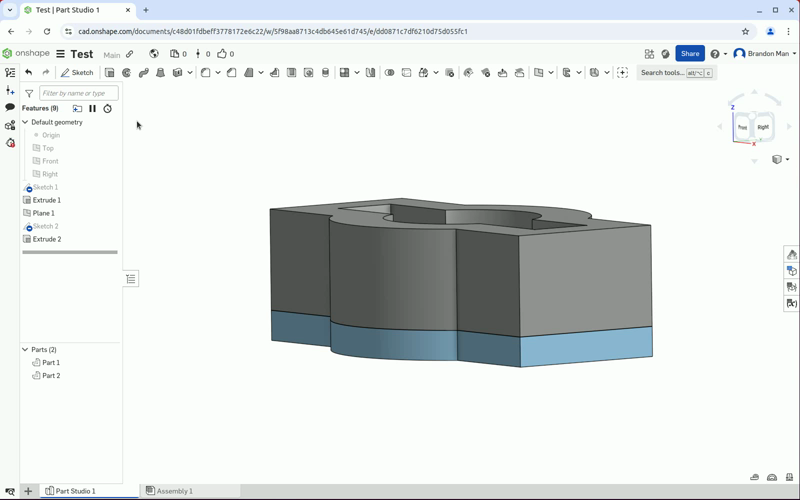
key(down, 3)
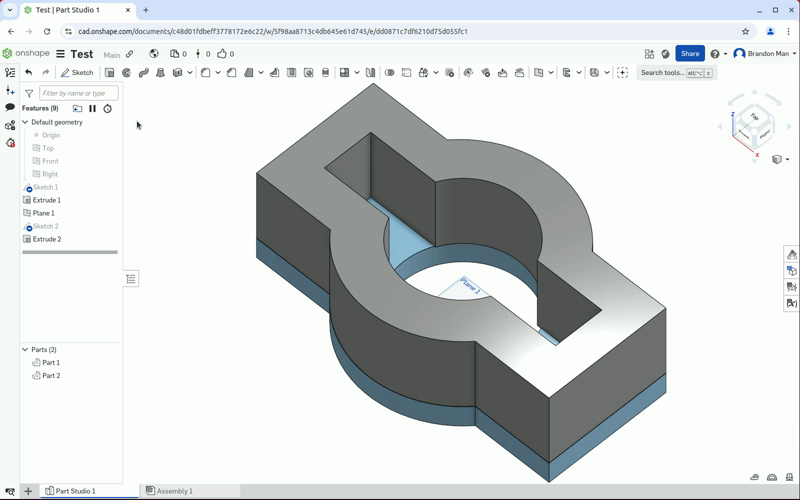
mouse_move(73, 189)
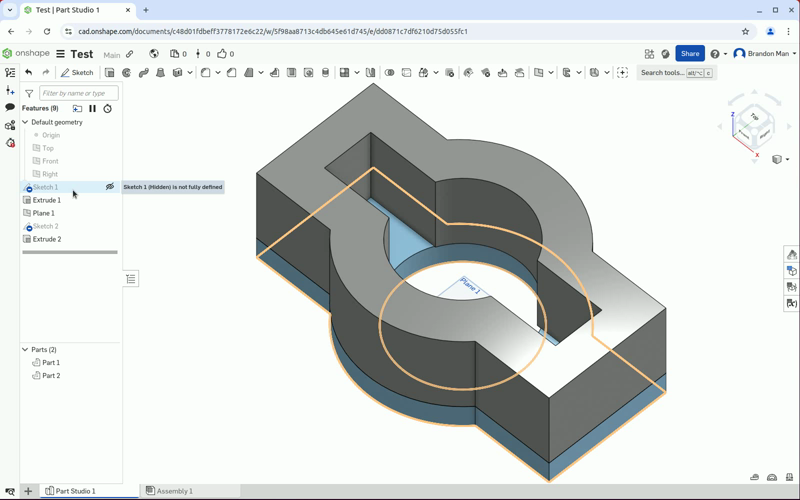
click(73, 189)